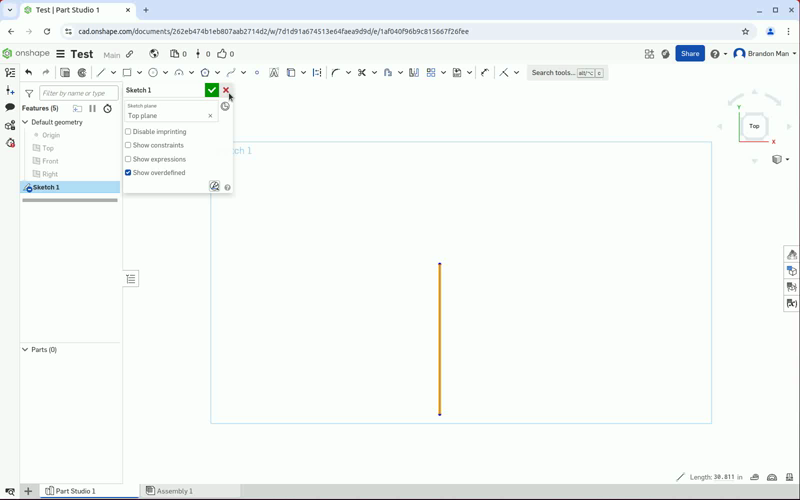
key(shift+h)
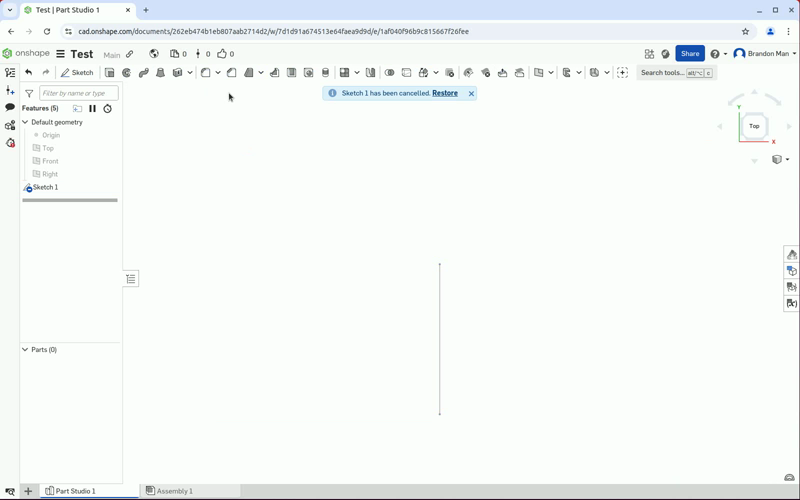
key(shift+s)
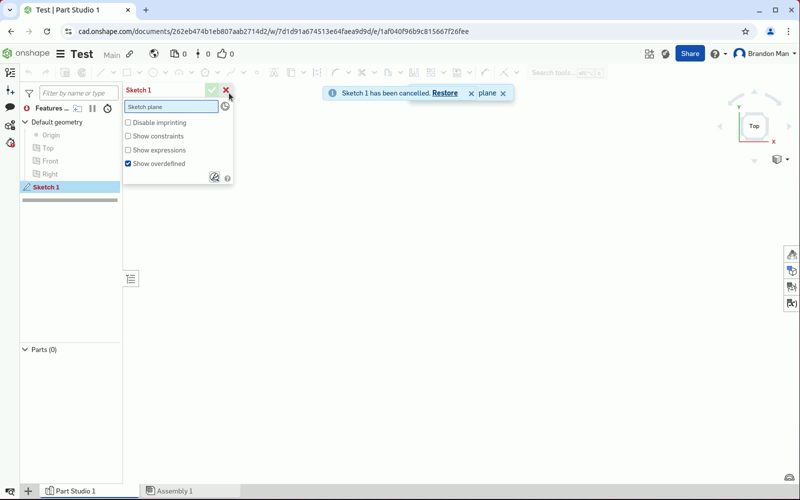
mouse_move(73, 150)
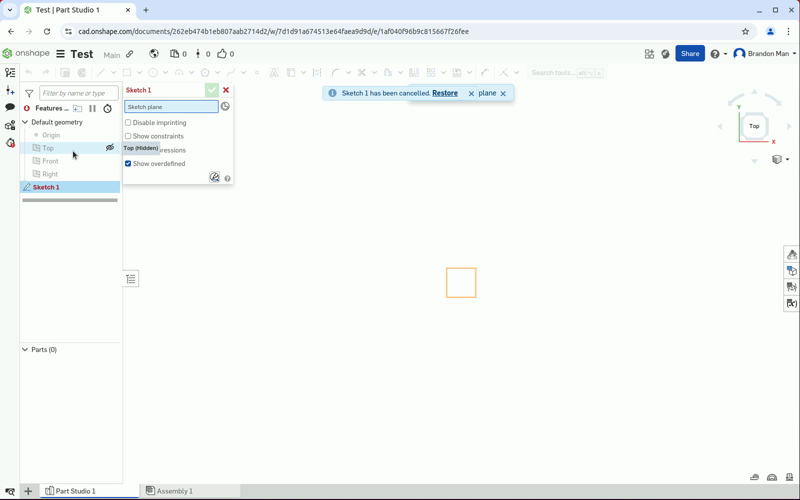
click(73, 150)
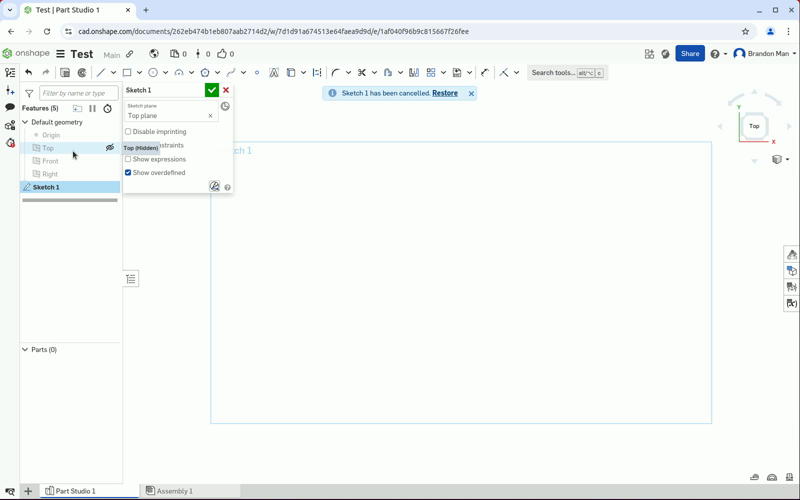
mouse_move(73, 352)
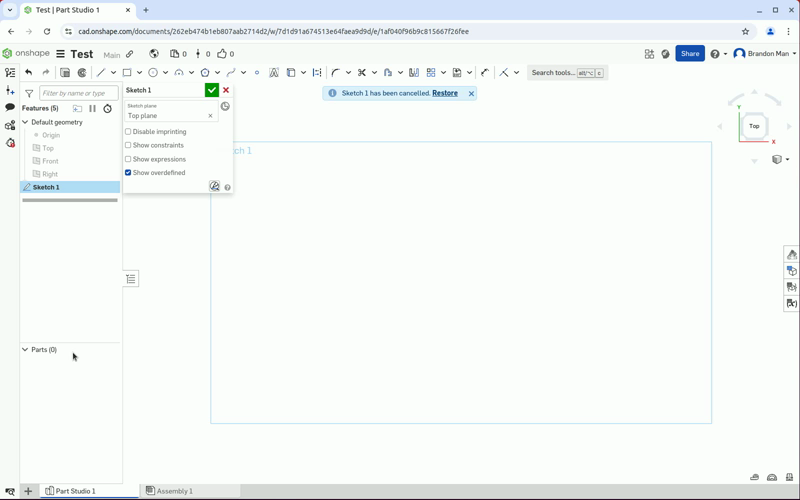
key(y)
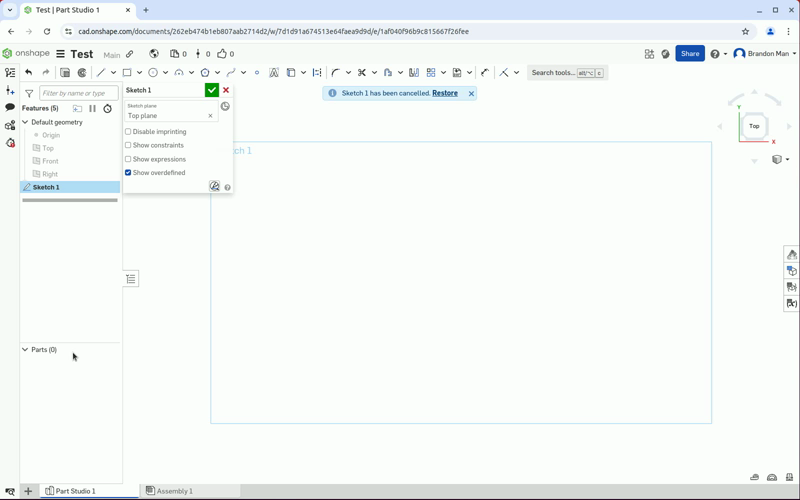
key(l)
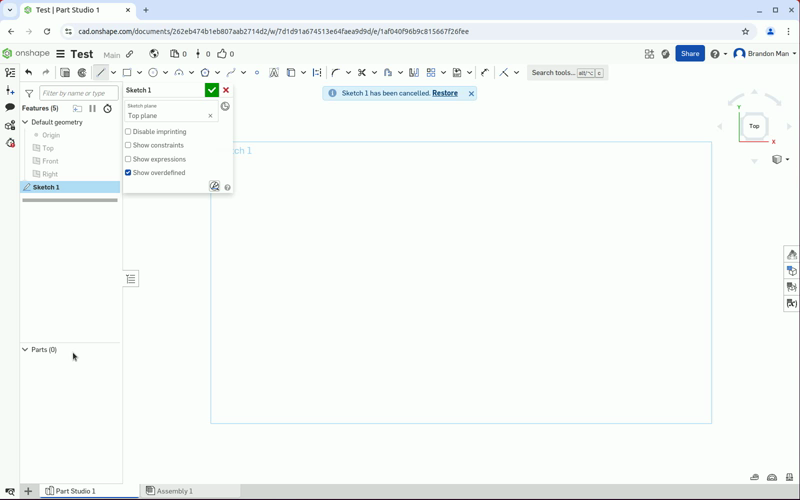
key_down(shift)
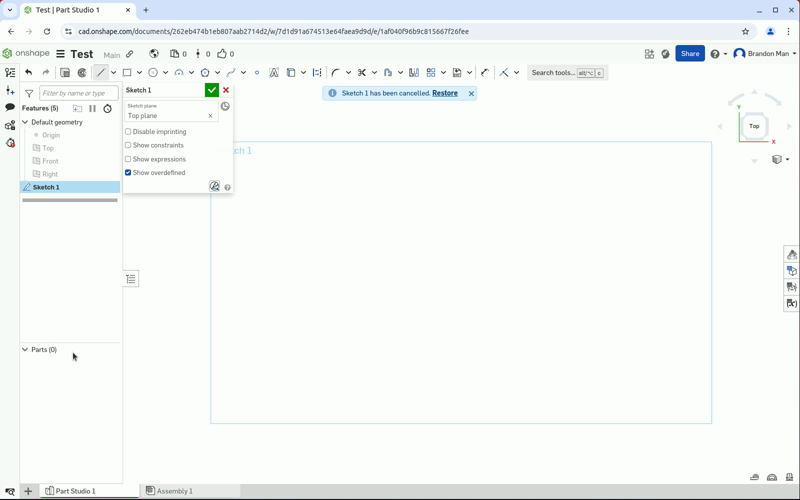
mouse_move(372, 370)
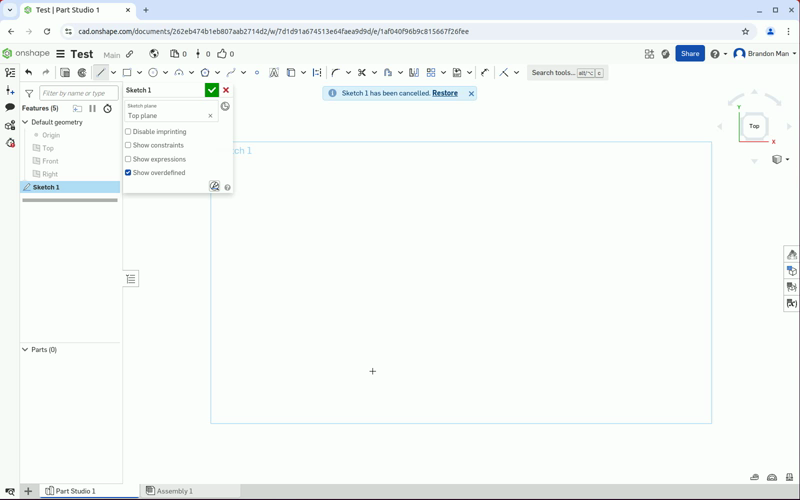
click(372, 370)
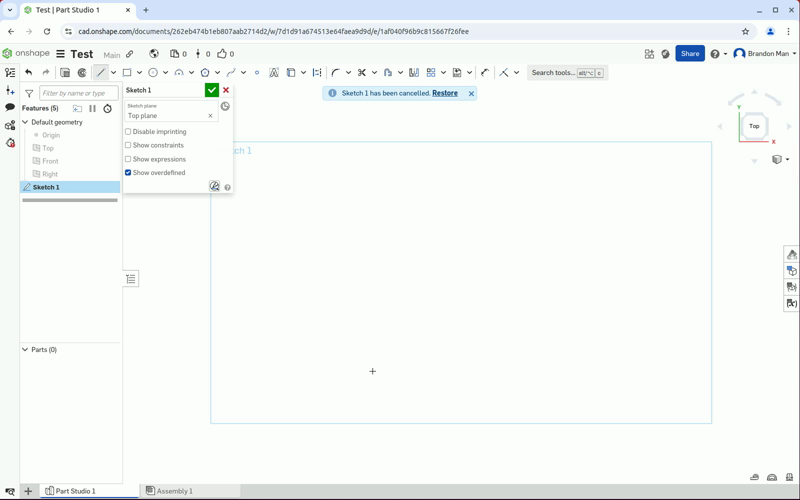
key_up(shift)
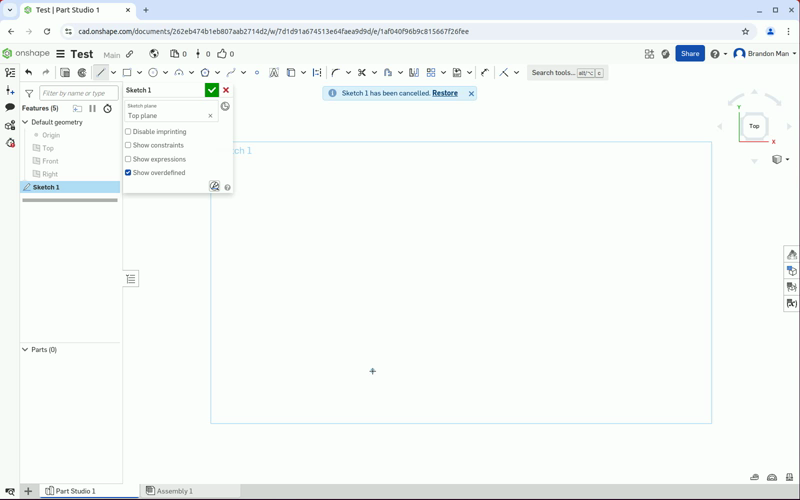
key_down(shift)
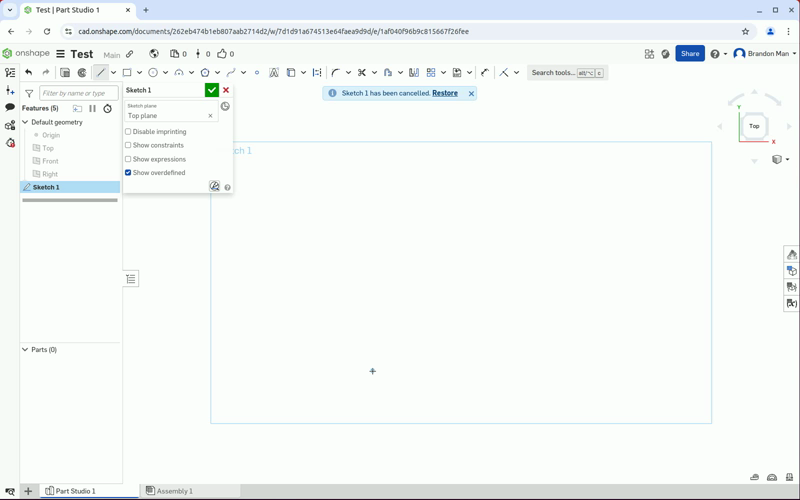
mouse_move(548, 370)
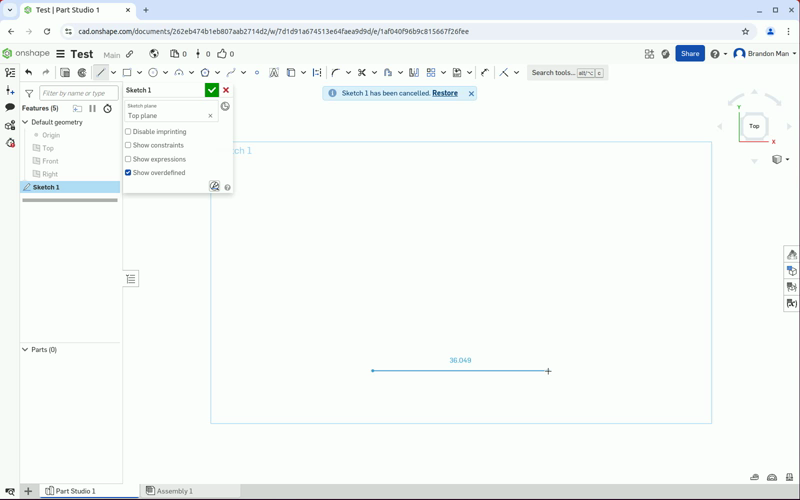
click(548, 370)
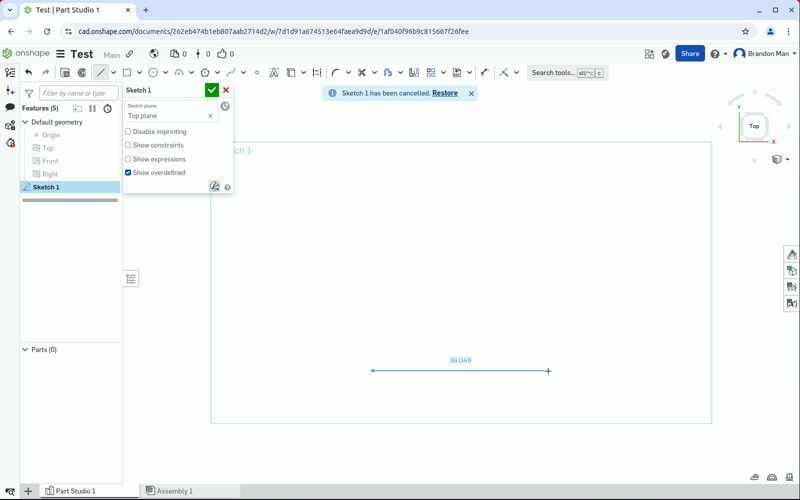
key_up(shift)
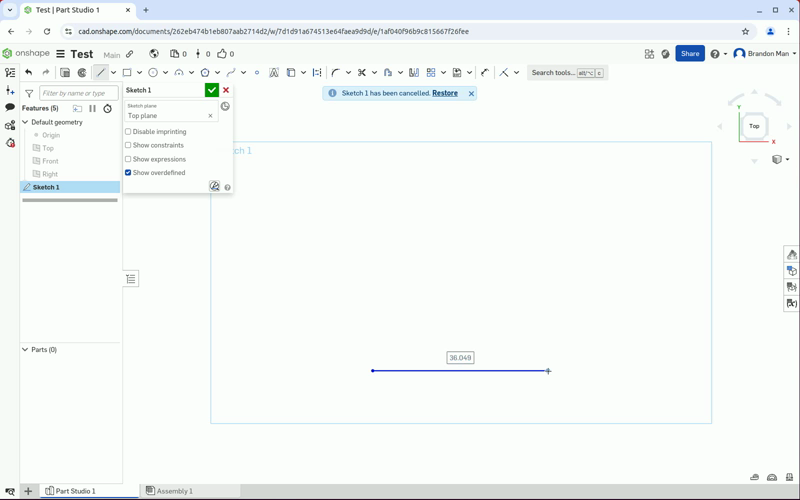
key_down(shift)
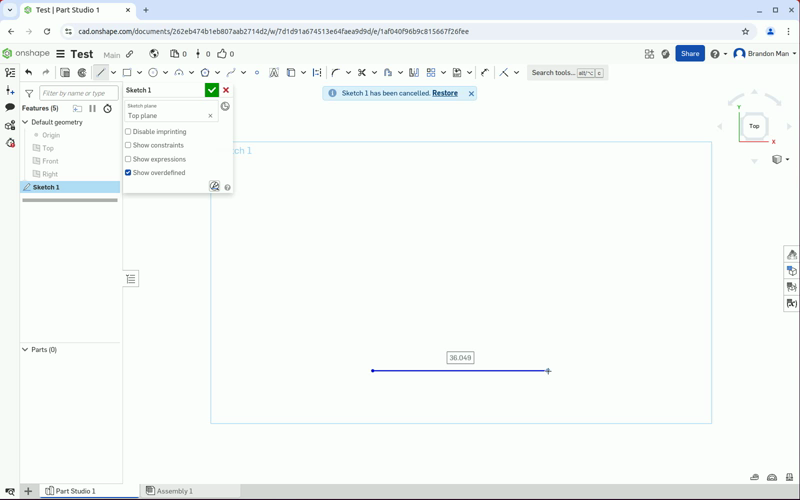
mouse_move(548, 195)
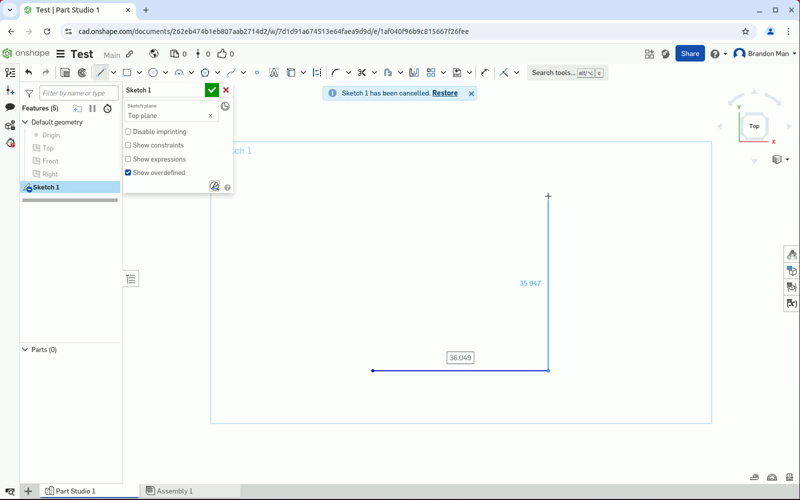
click(548, 195)
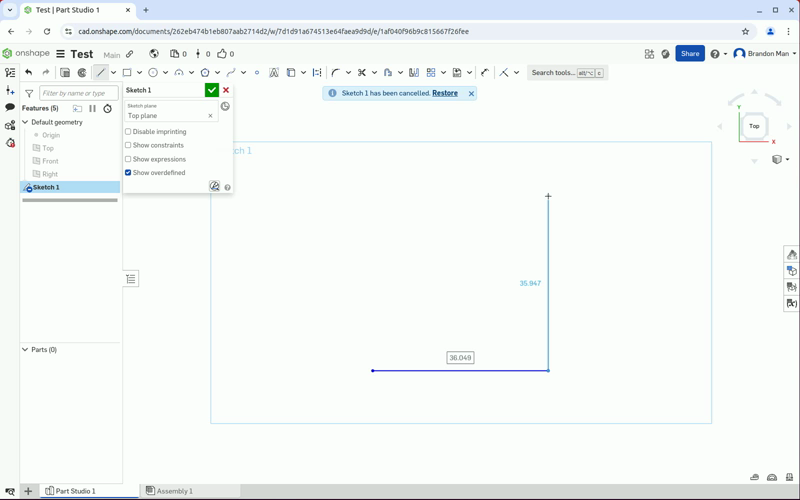
key_up(shift)
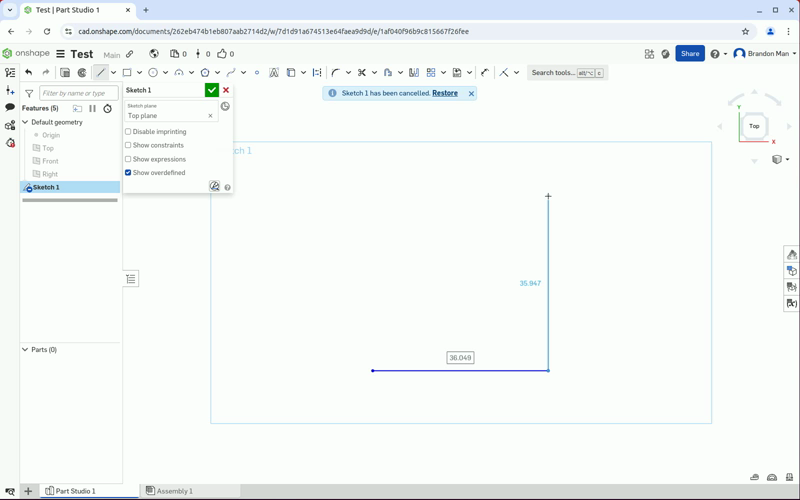
key_down(shift)
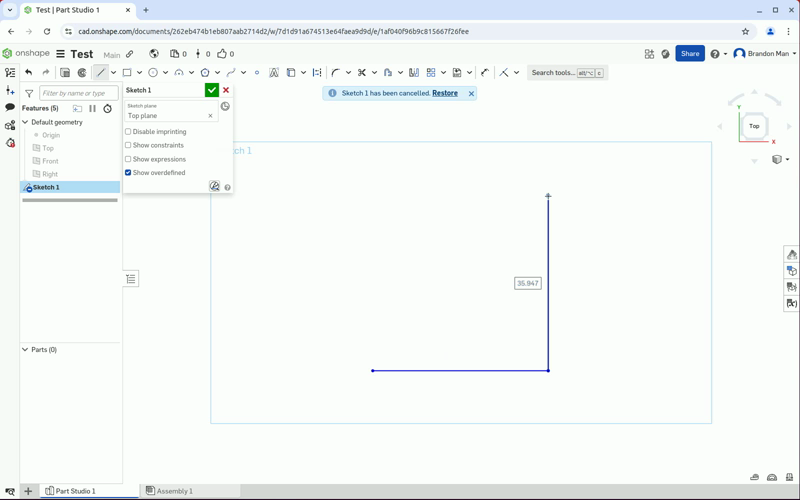
mouse_move(372, 195)
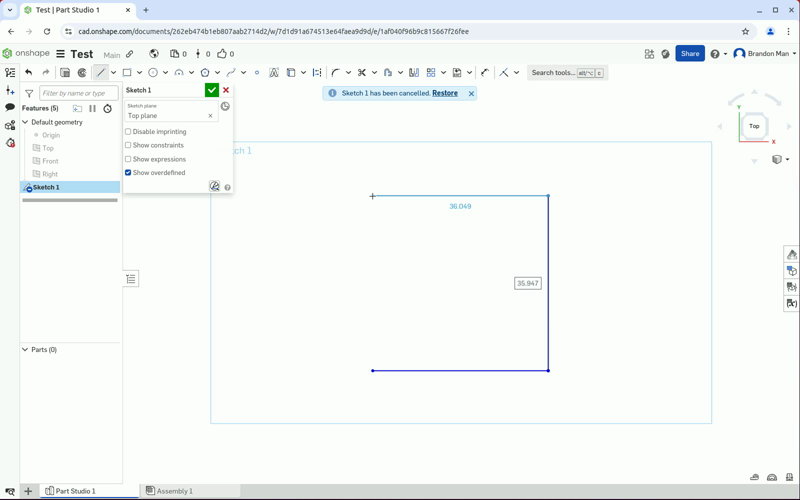
click(372, 195)
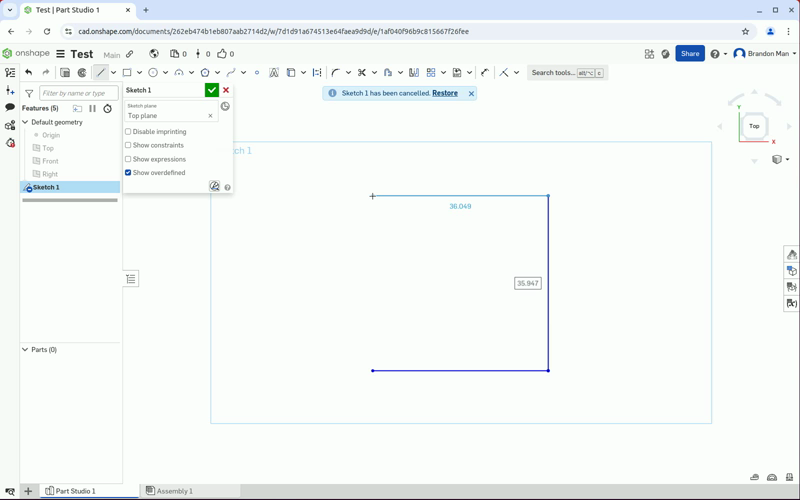
key_up(shift)
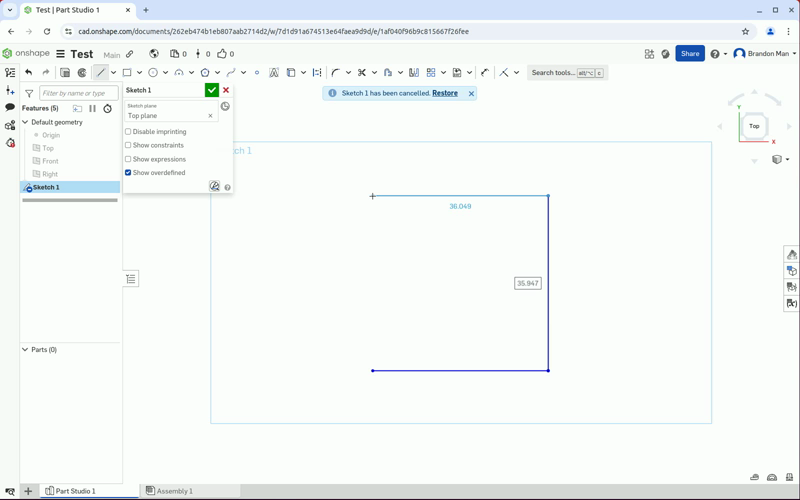
key_down(shift)
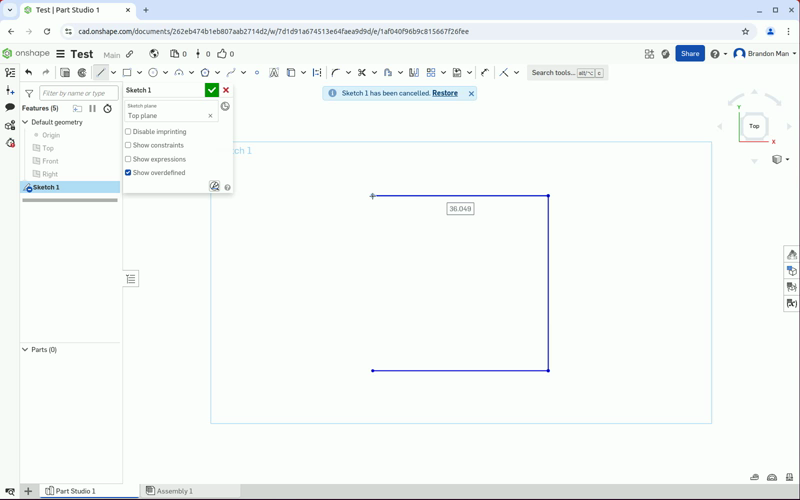
mouse_move(372, 370)
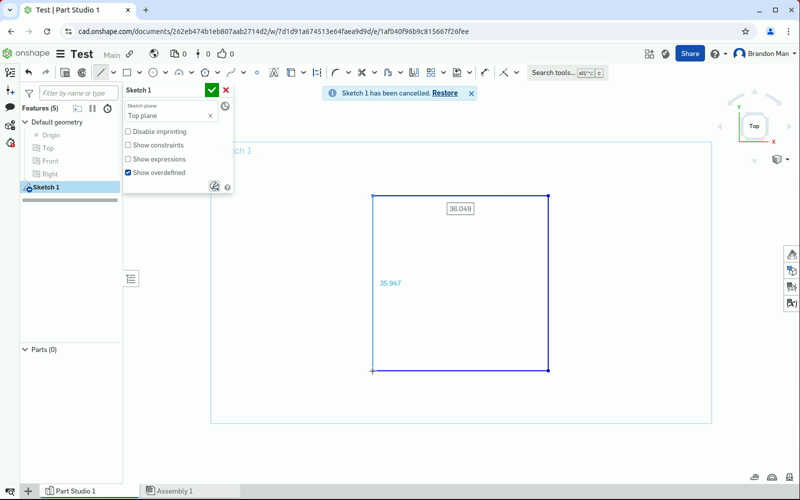
key_up(shift)
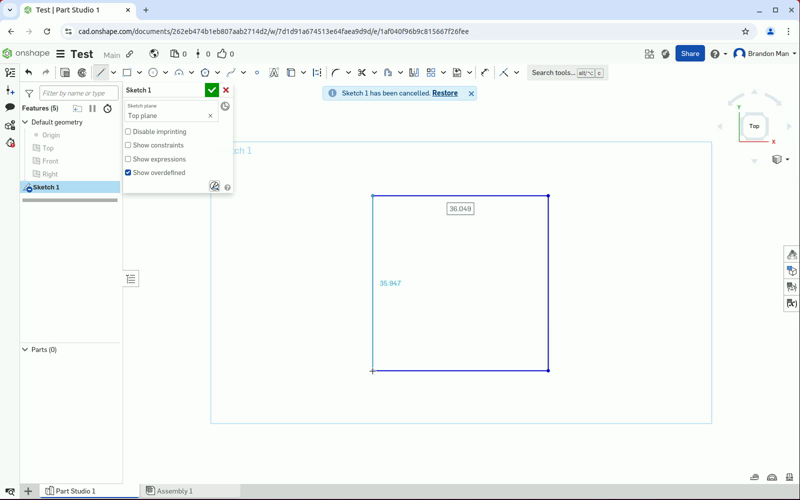
click(372, 370)
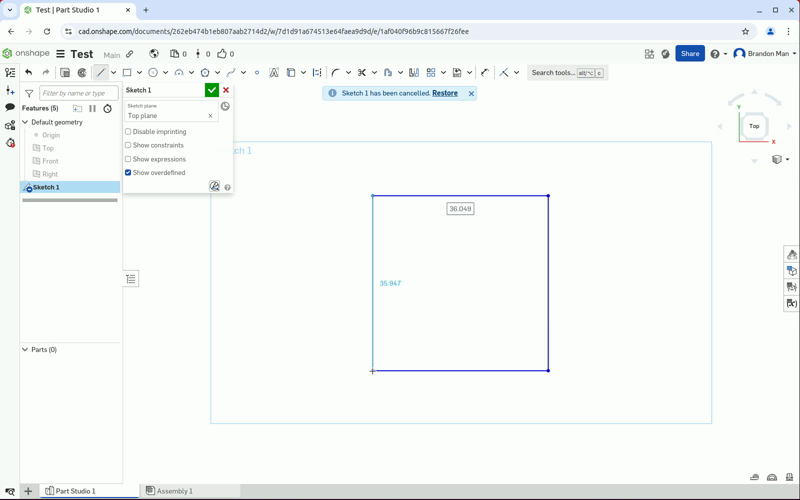
key(esc)
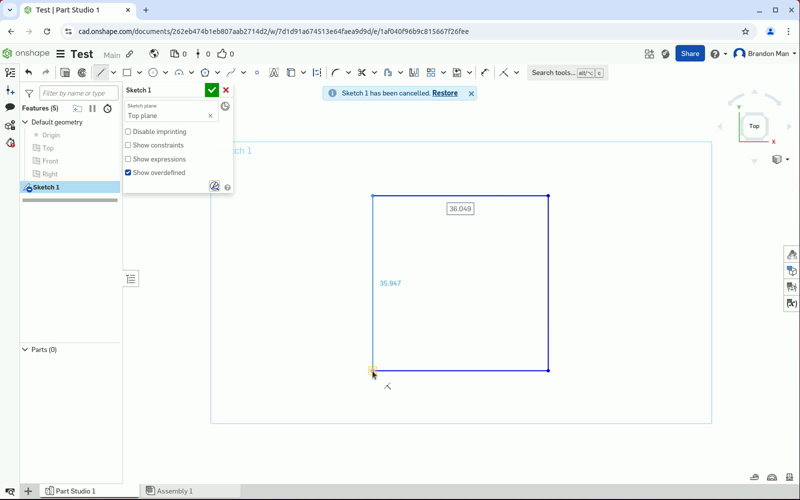
mouse_move(416, 262)
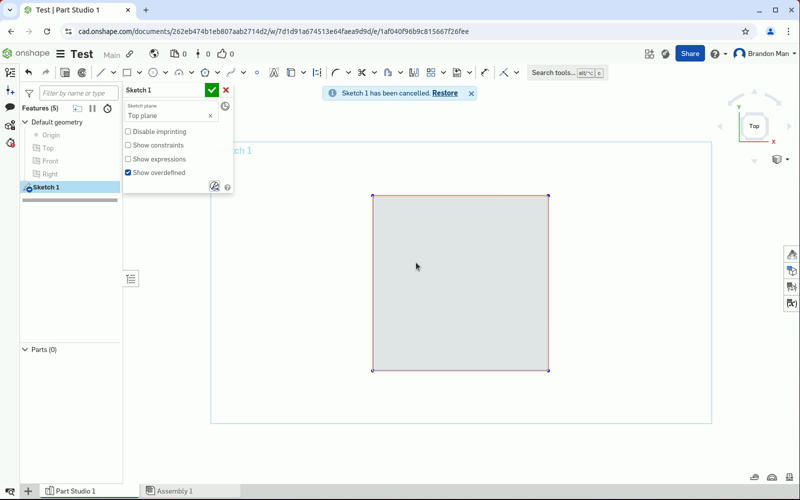
click(416, 262)
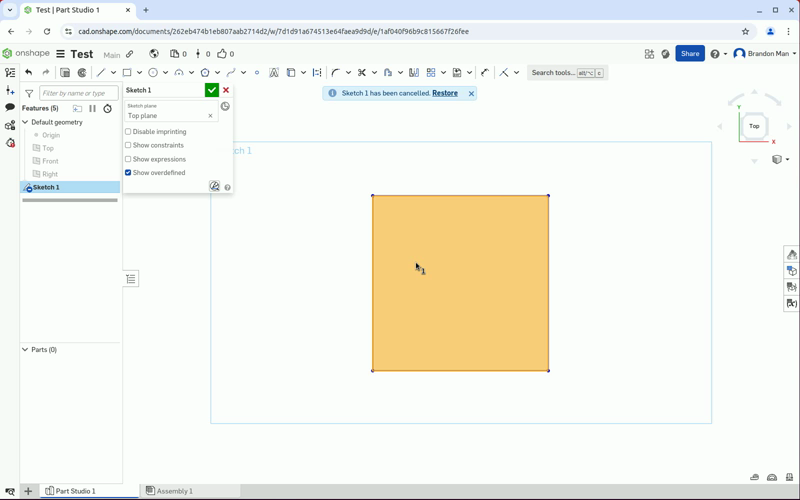
mouse_move(73, 352)
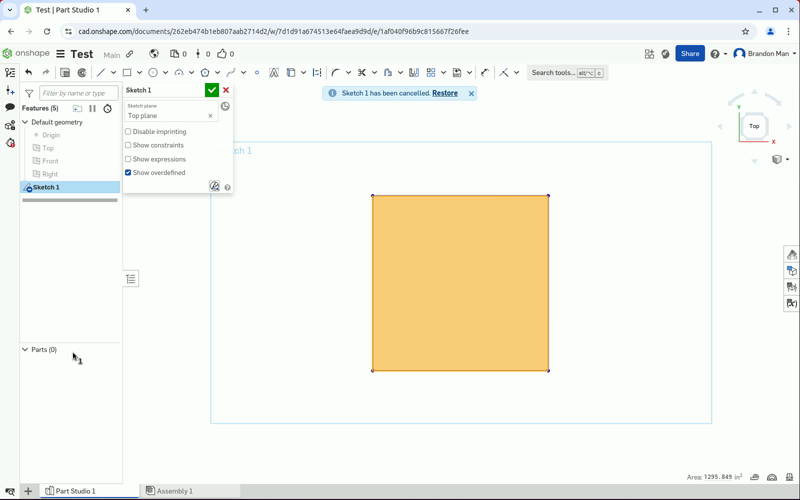
key(shift+y)
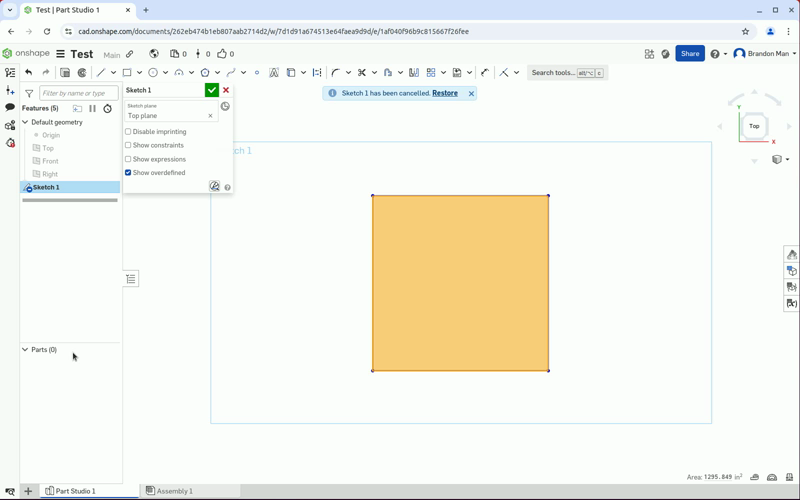
key(shift+e)
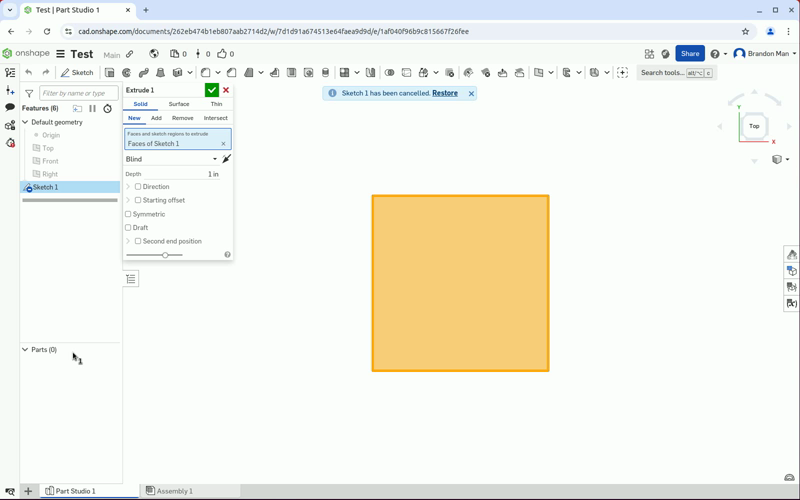
mouse_move(143, 106)
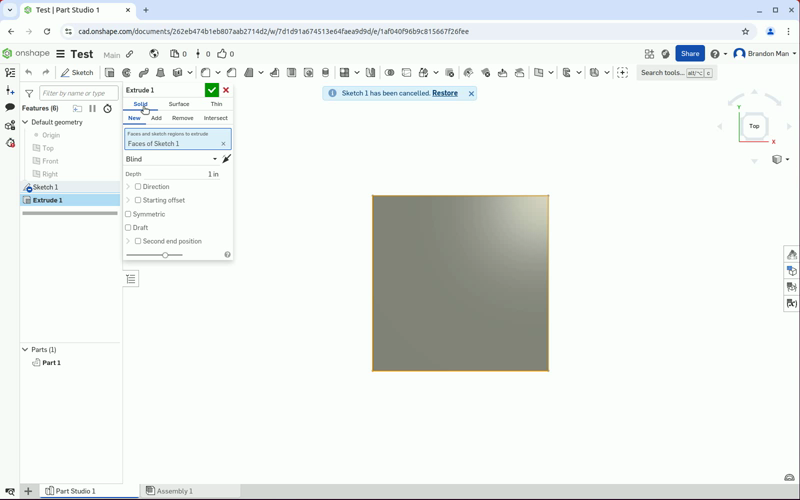
click(143, 106)
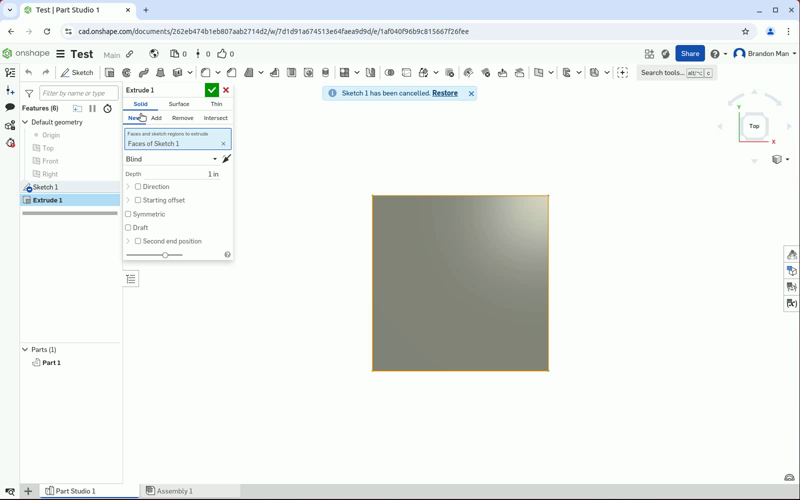
mouse_move(137, 120)
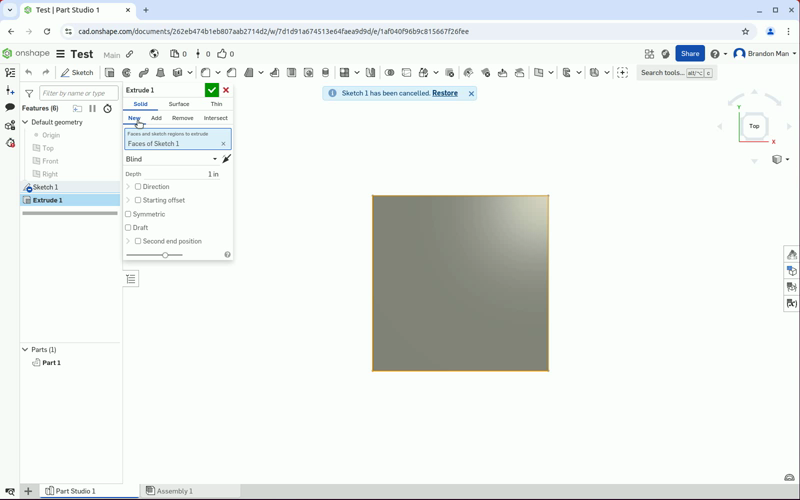
click(137, 120)
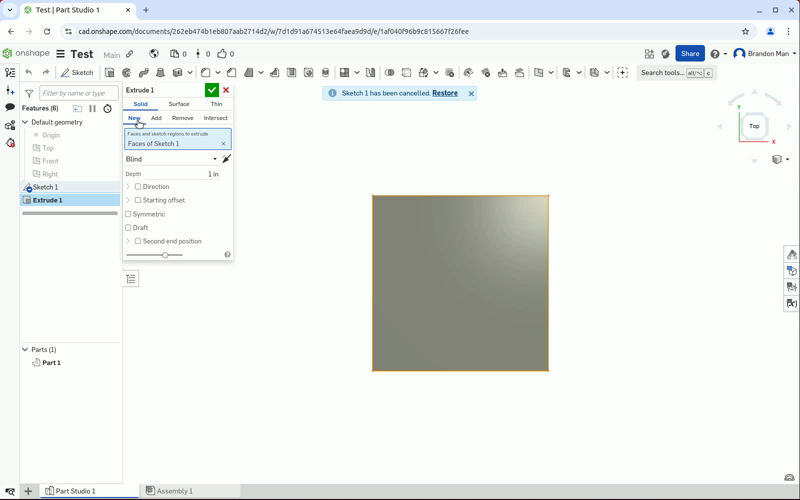
key(tab, 4)
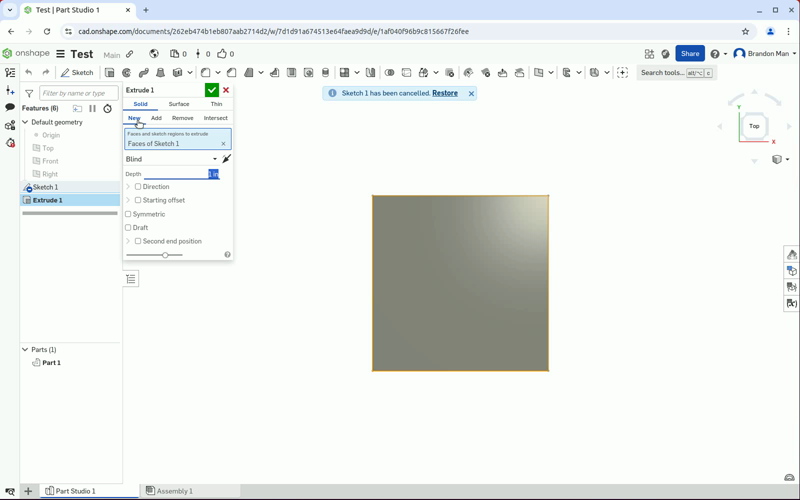
text(1.444)
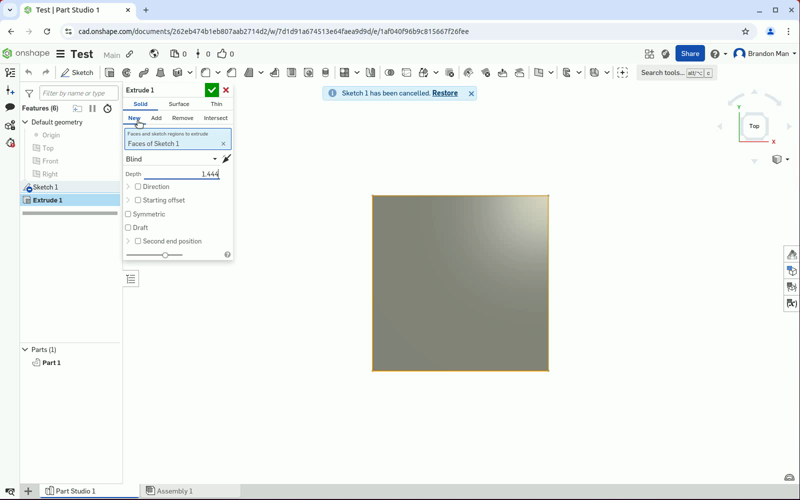
key(enter)
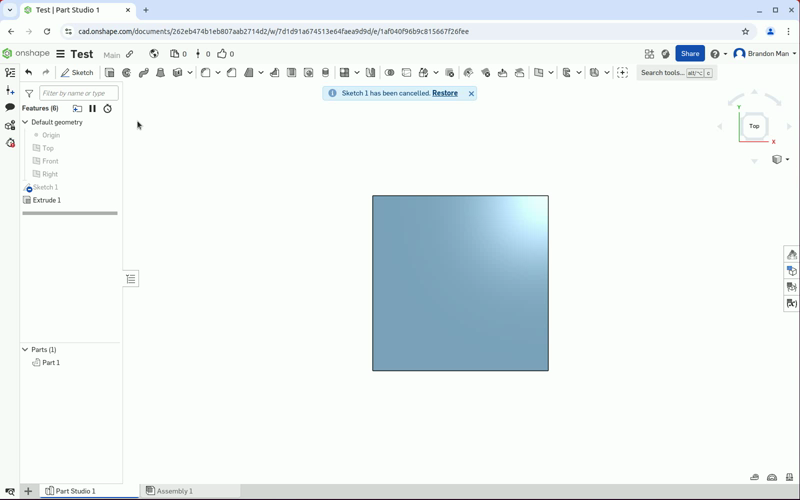
key(shift+h)
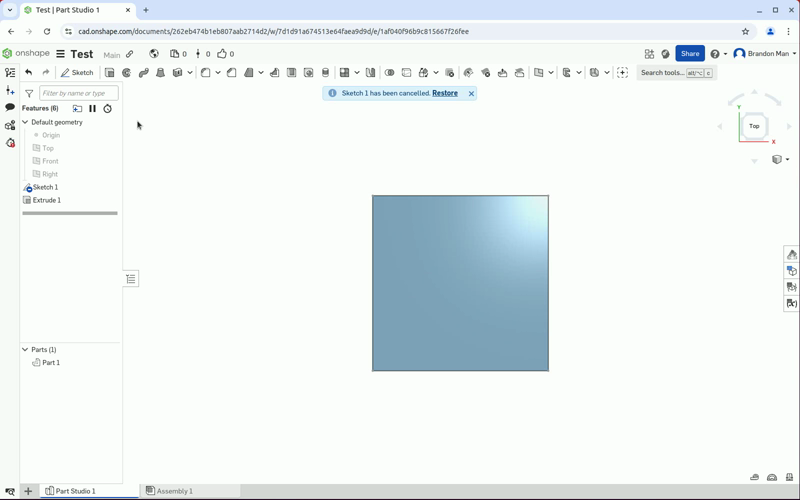
key(shift+h)
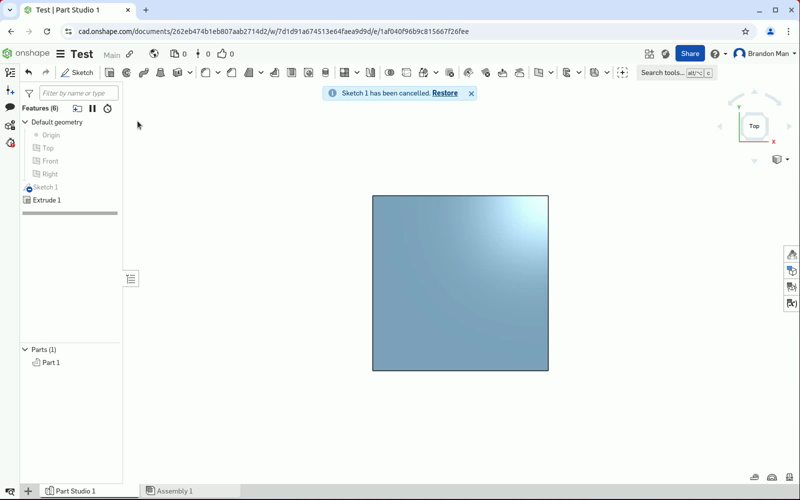
mouse_move(73, 189)
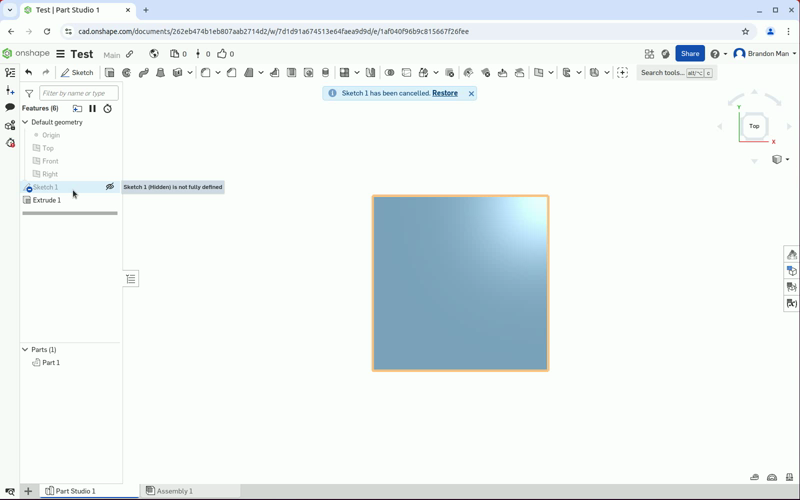
click(73, 189)
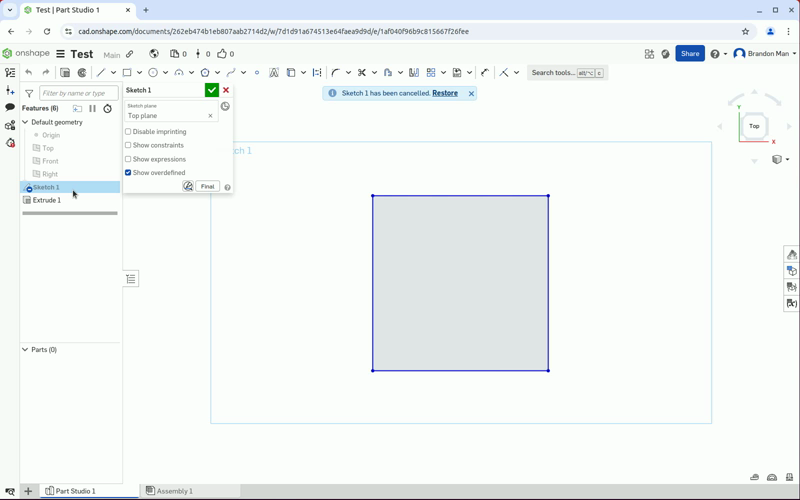
mouse_move(229, 92)
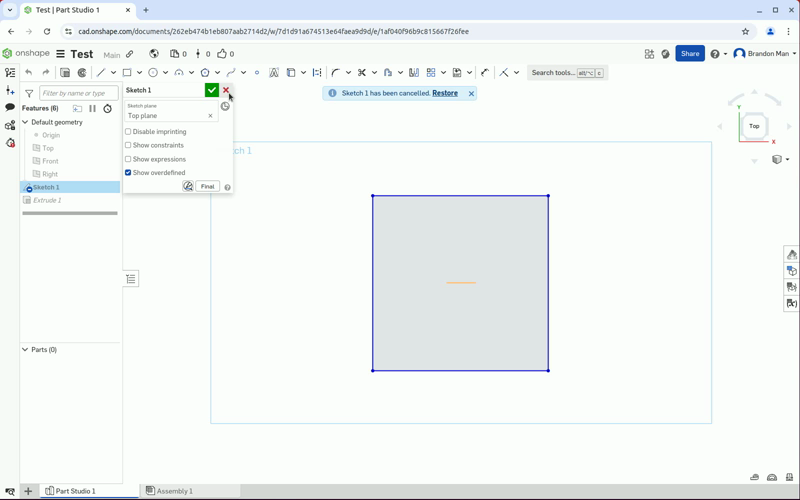
click(229, 92)
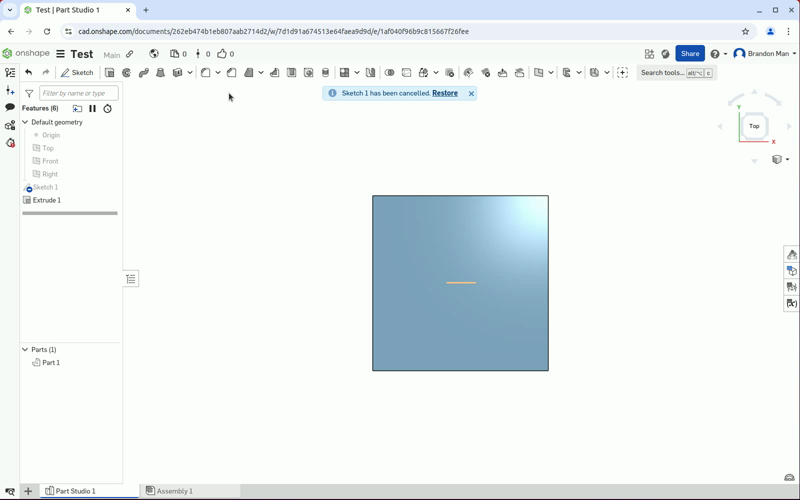
mouse_move(541, 75)
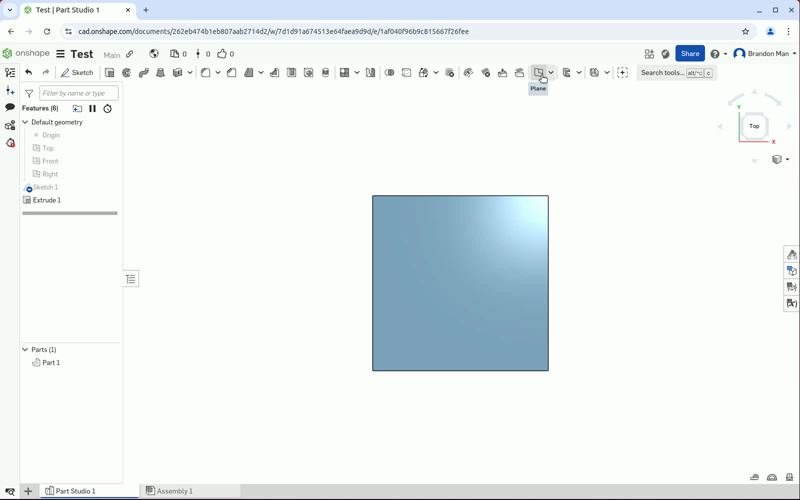
click(541, 75)
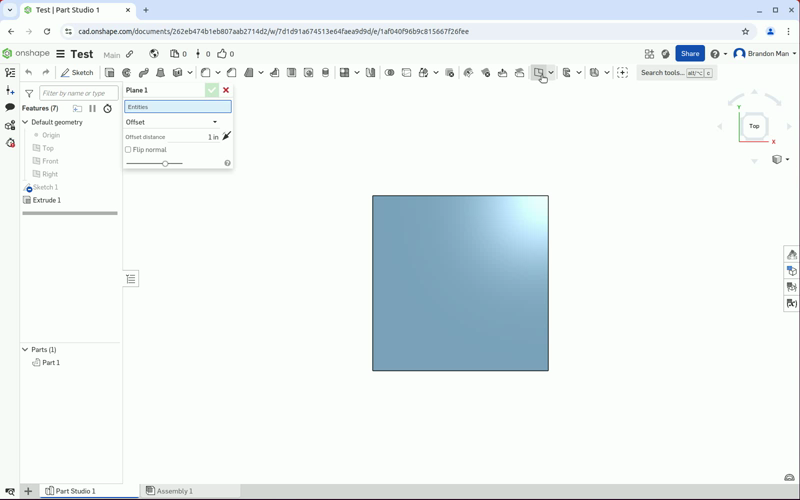
mouse_move(73, 150)
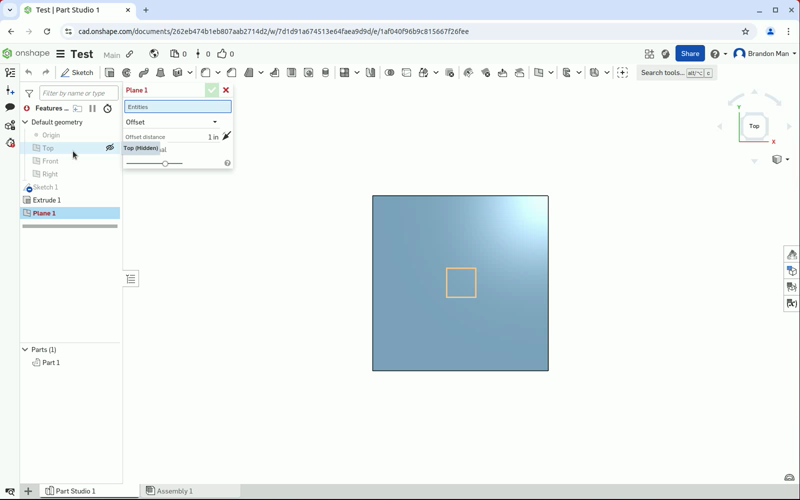
click(73, 150)
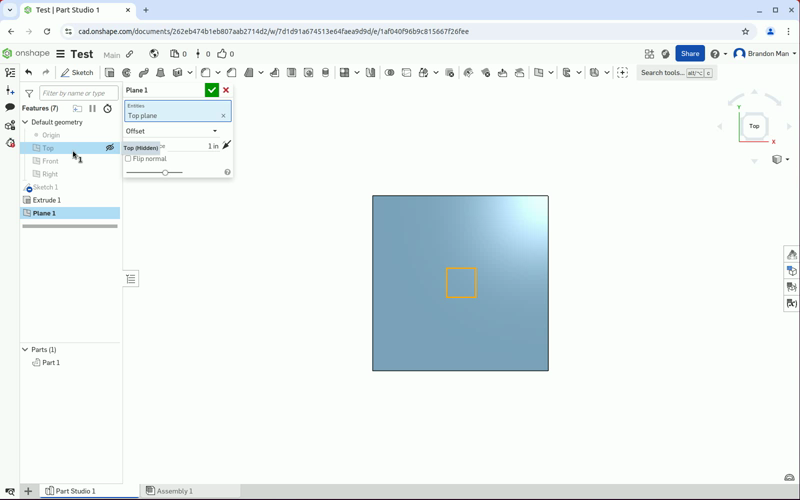
key(tab, 2)
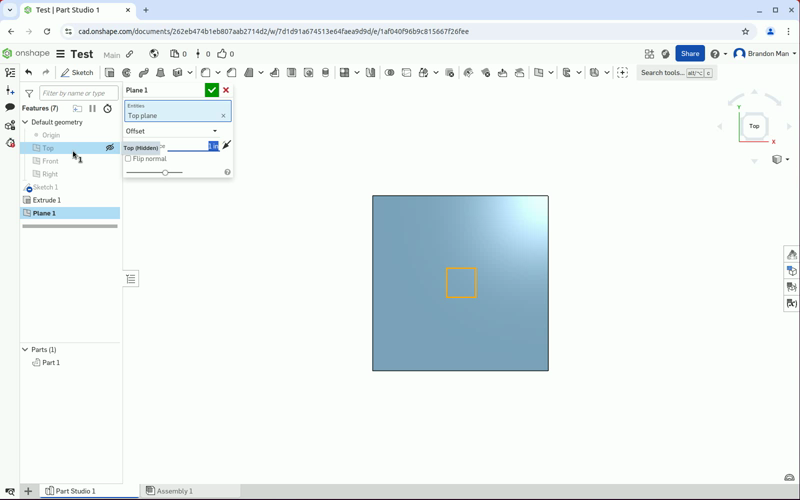
text(1.448)
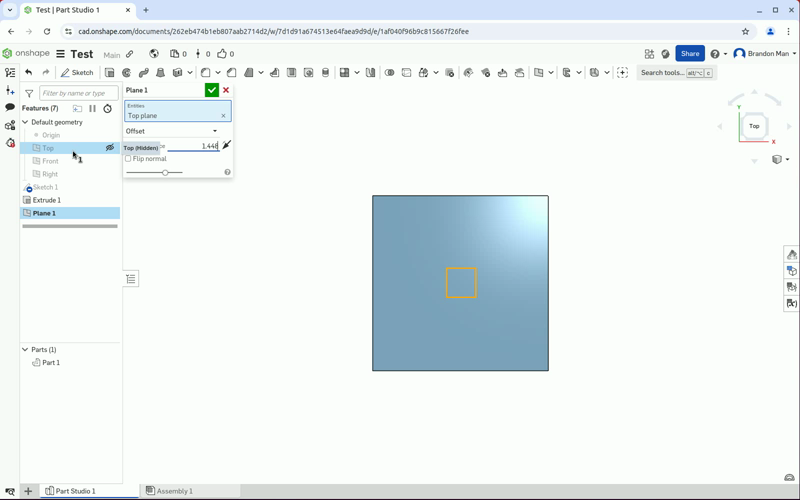
key(enter, 2)
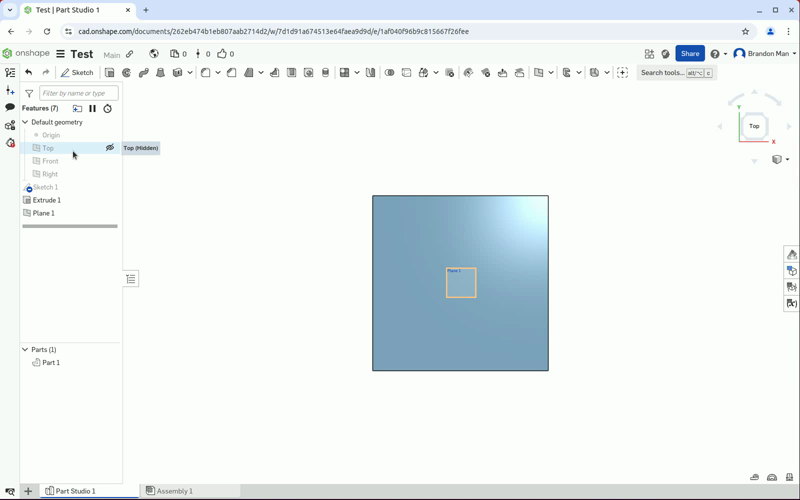
key(shift+s)
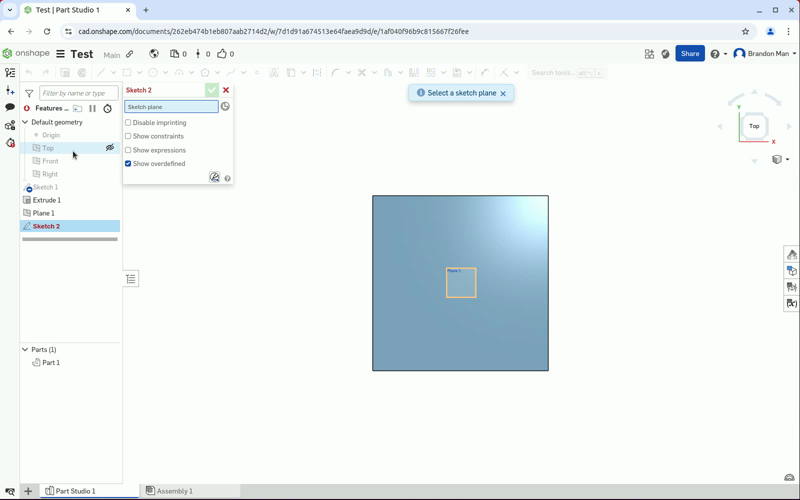
mouse_move(73, 215)
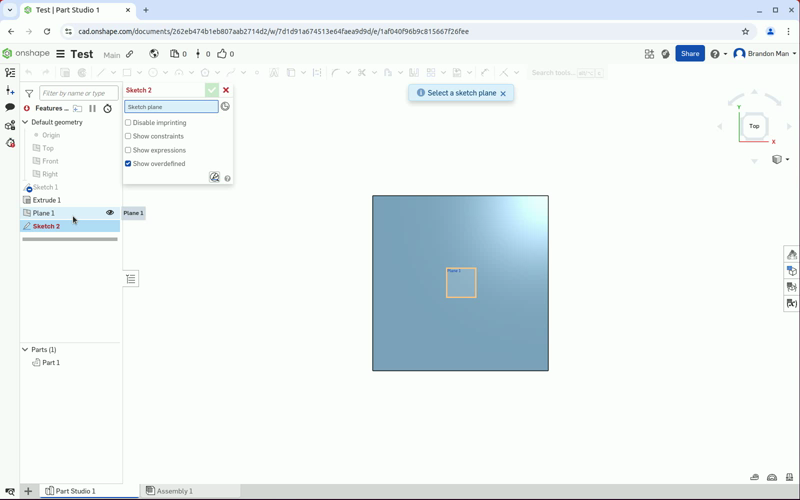
click(73, 215)
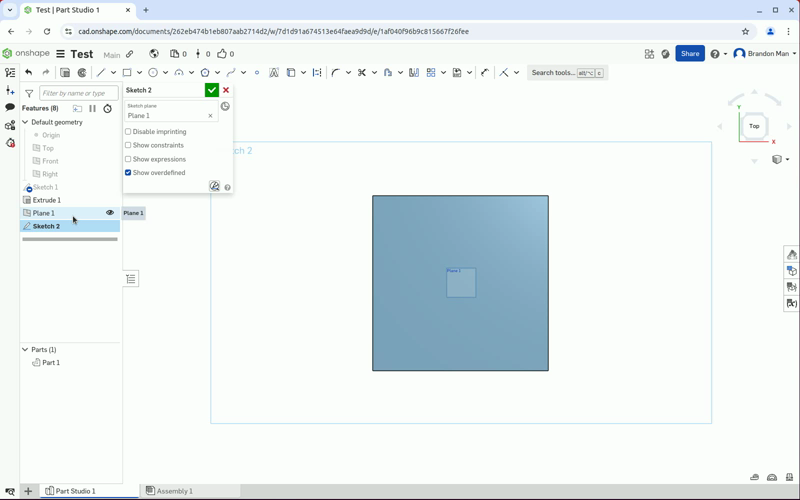
mouse_move(73, 352)
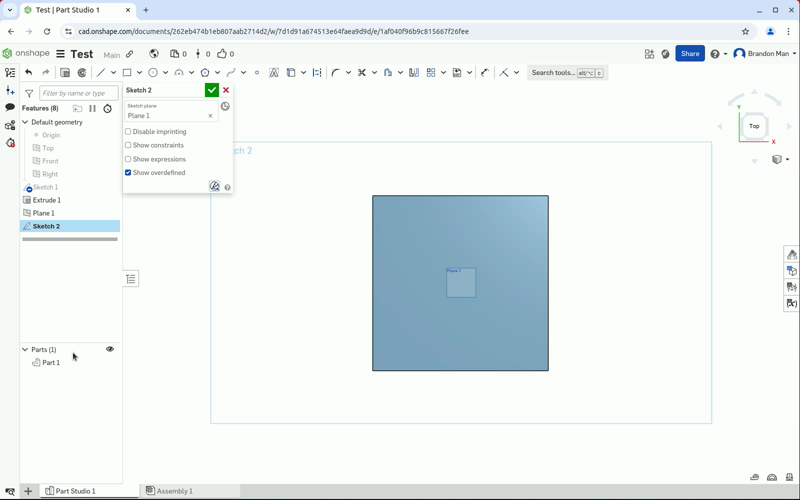
key(y)
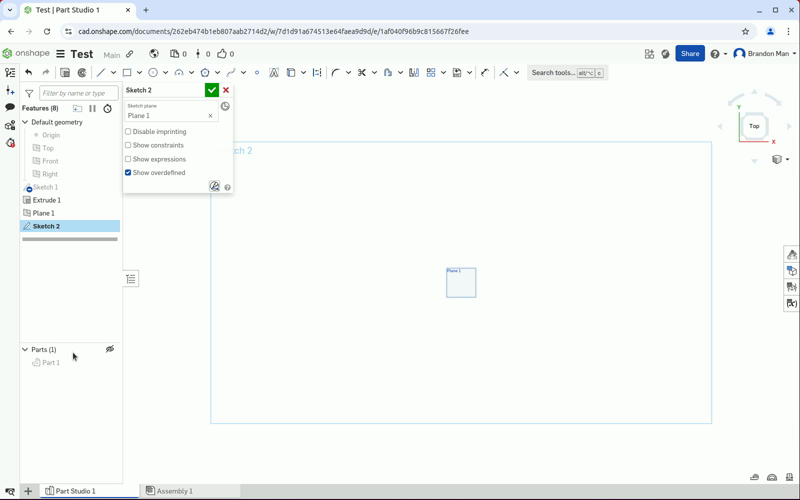
key(l)
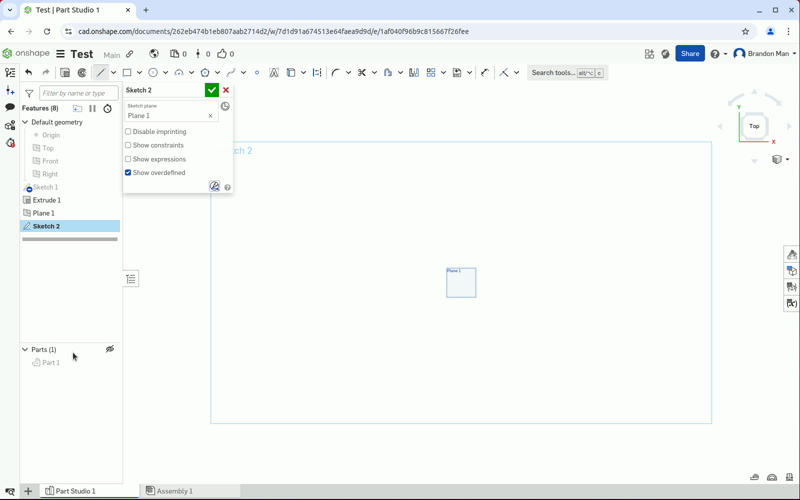
key_down(shift)
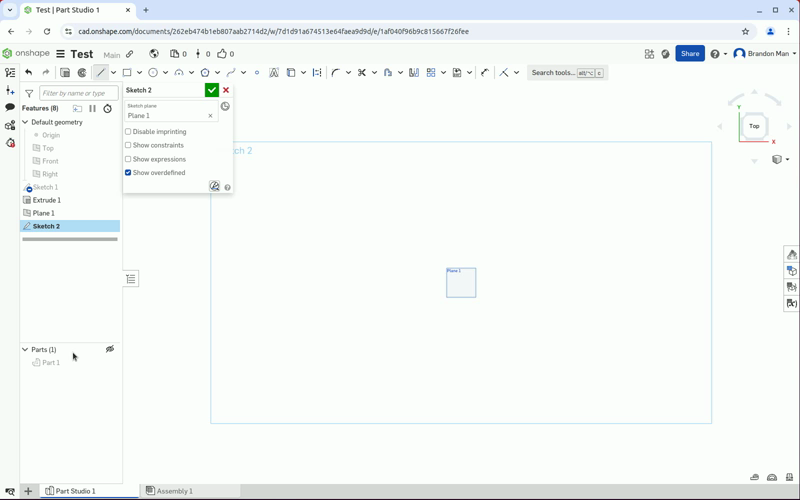
mouse_move(372, 216)
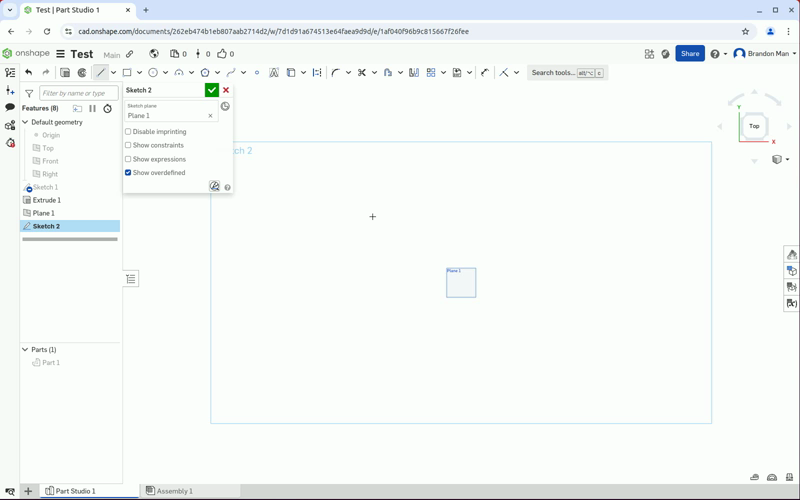
click(372, 216)
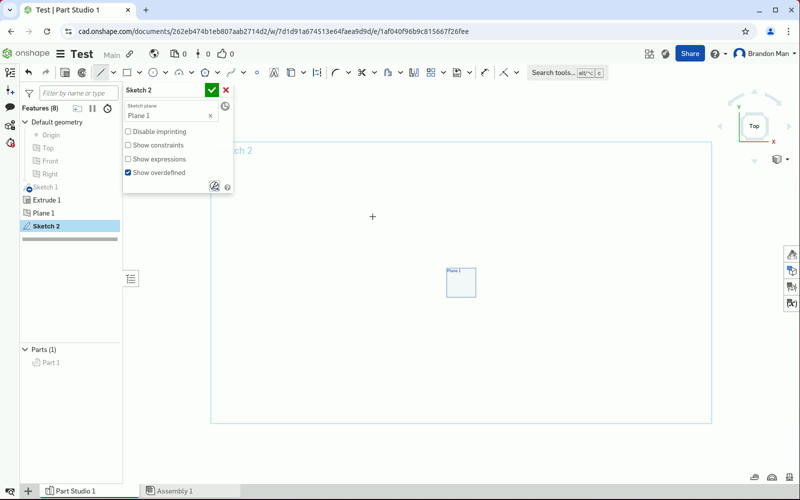
key_up(shift)
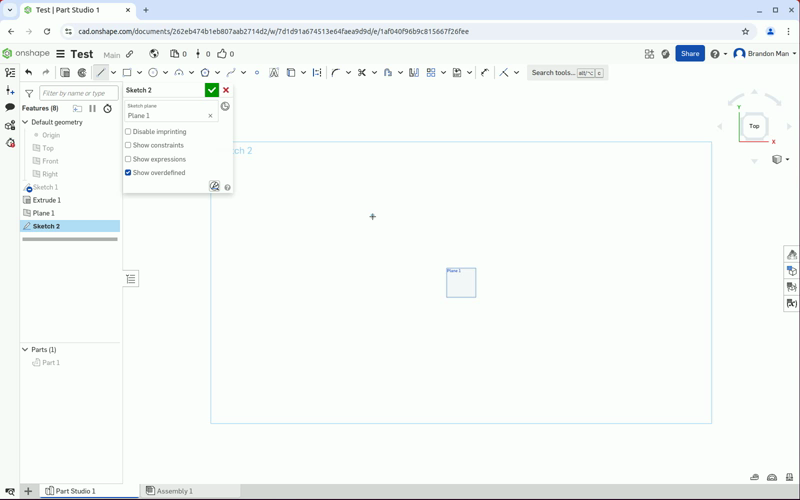
key_down(shift)
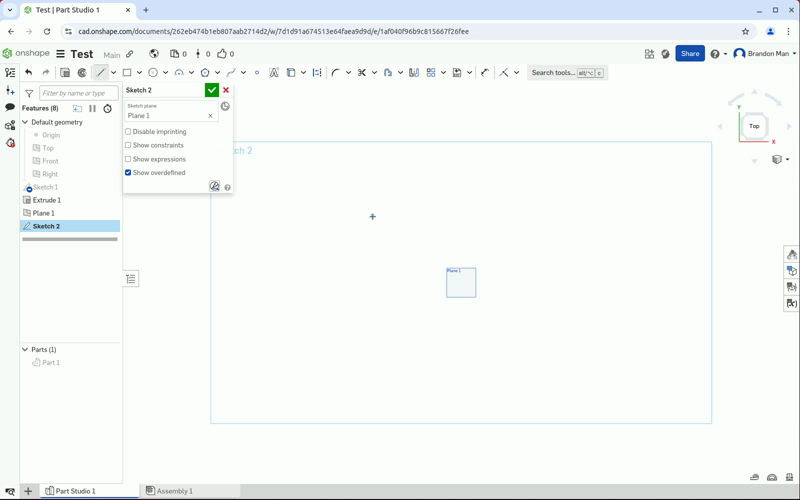
mouse_move(402, 216)
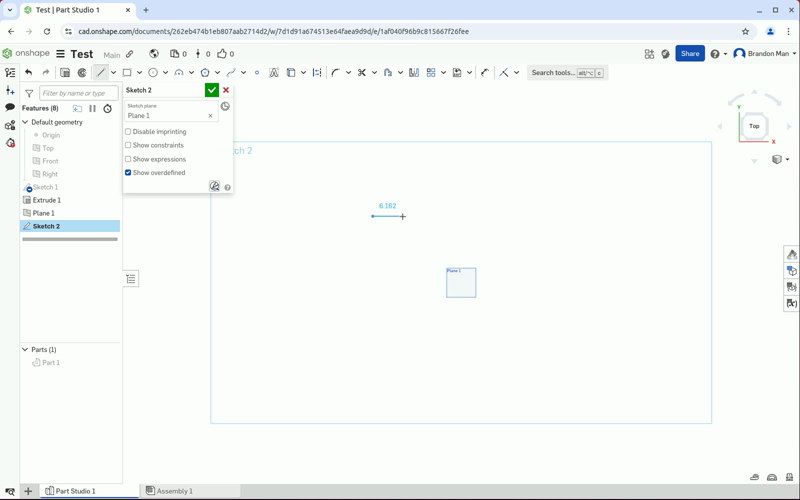
mouse_move(394, 216)
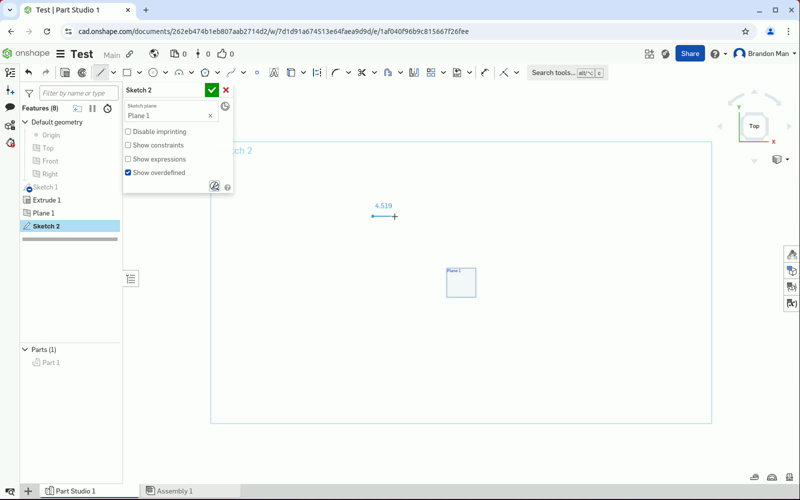
click(394, 216)
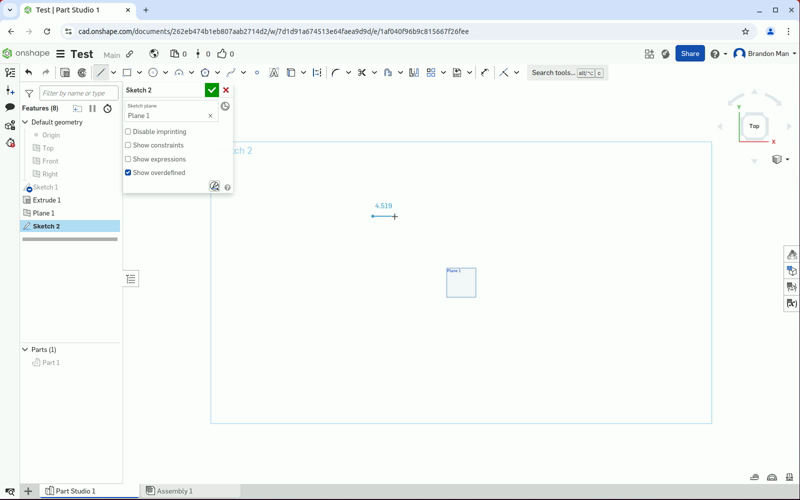
key_up(shift)
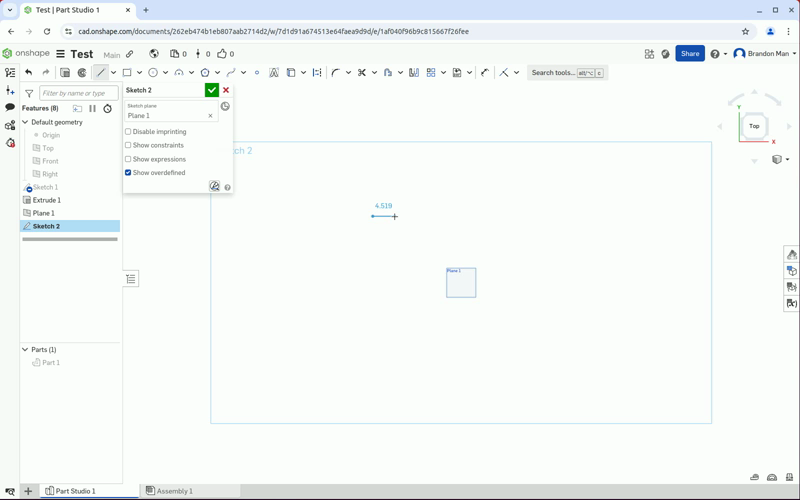
key_down(shift)
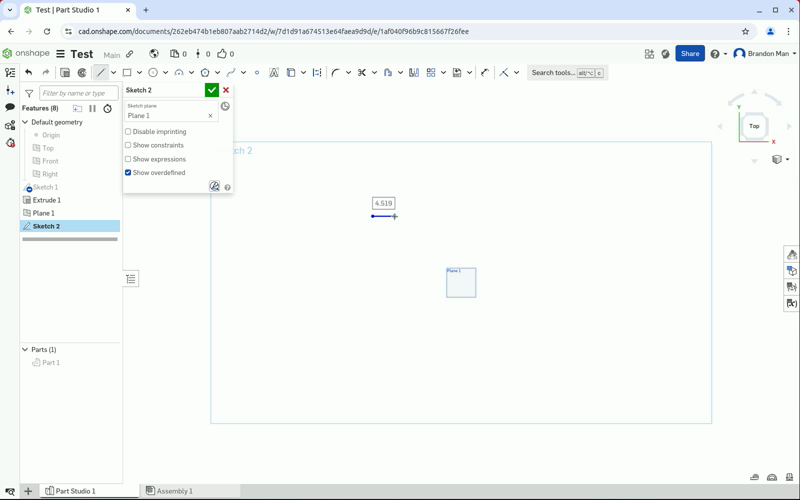
mouse_move(424, 216)
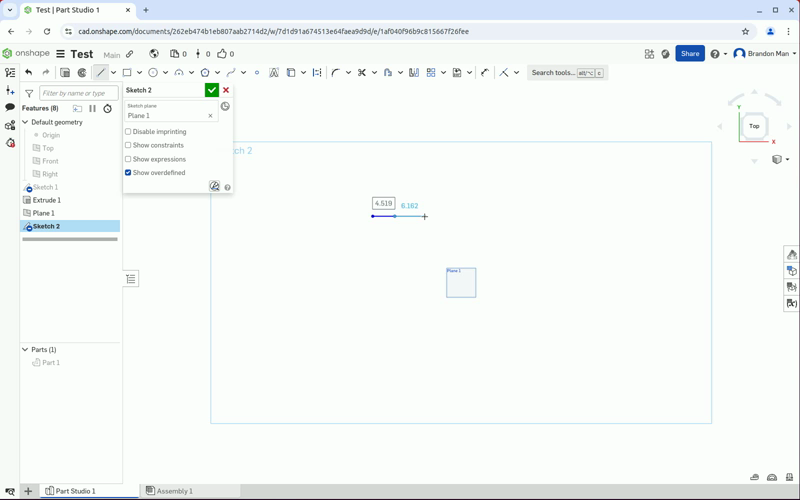
mouse_move(394, 194)
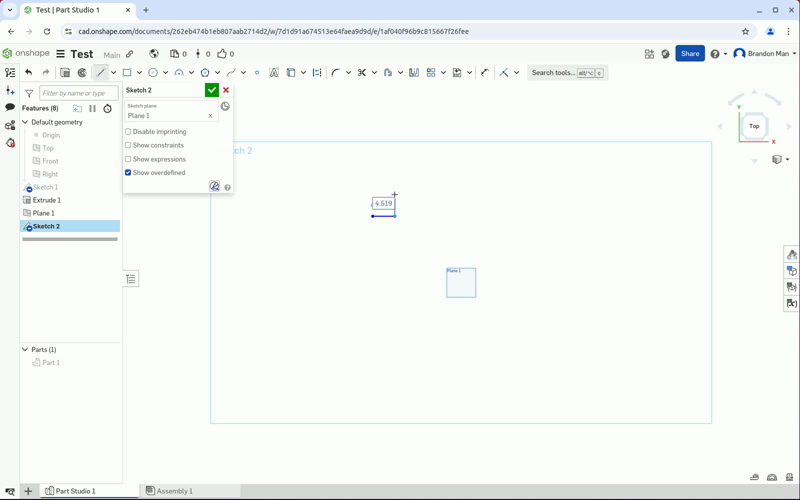
click(394, 194)
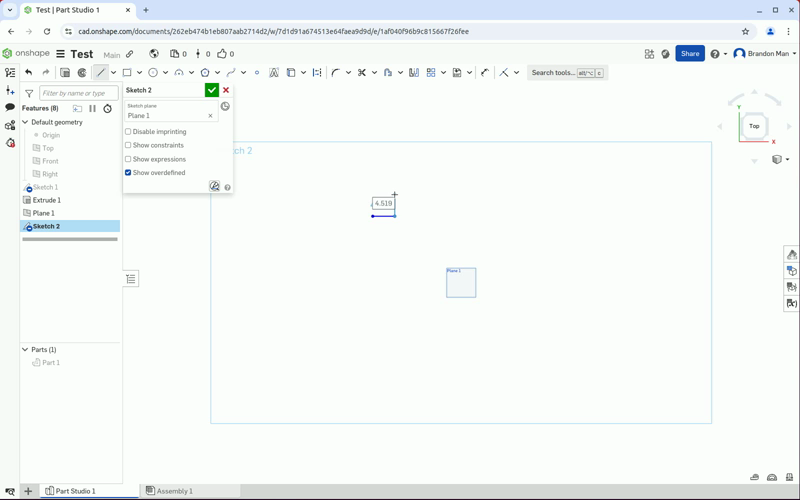
key_up(shift)
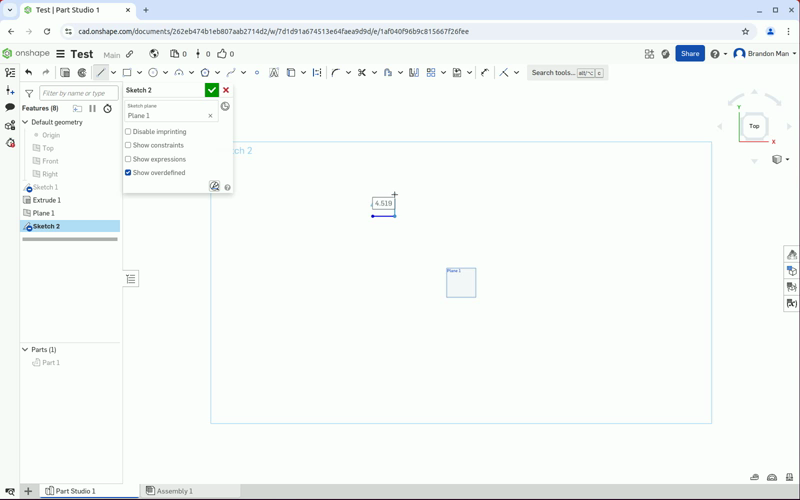
key_down(shift)
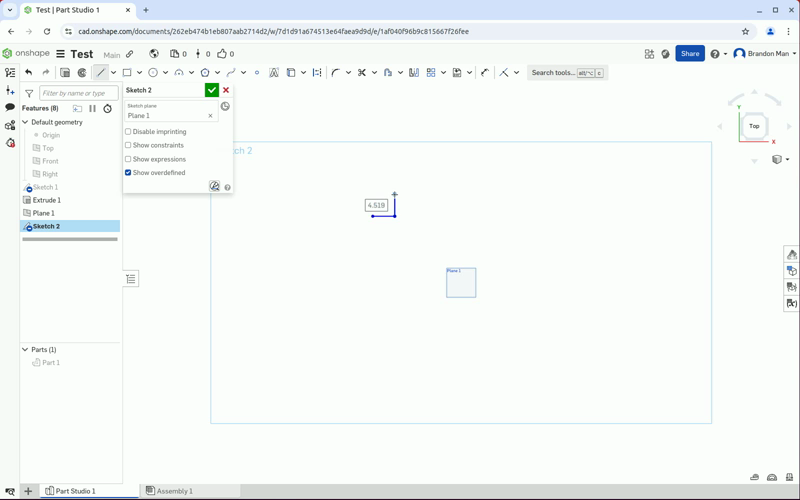
mouse_move(424, 194)
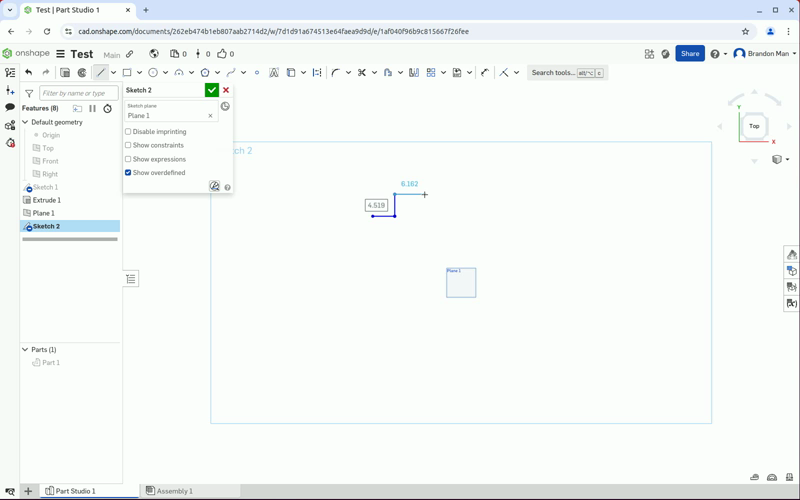
mouse_move(372, 194)
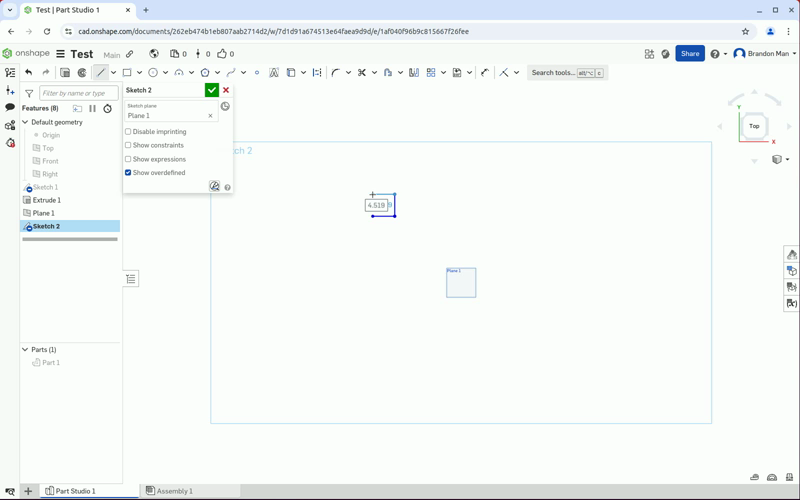
click(372, 194)
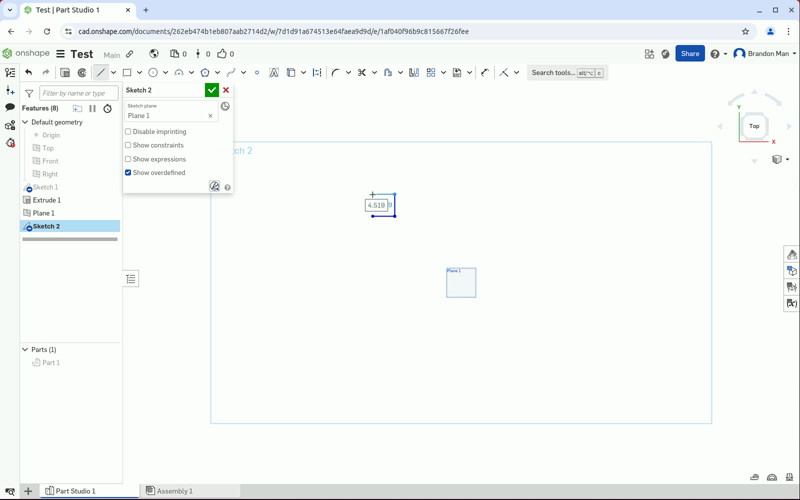
key_up(shift)
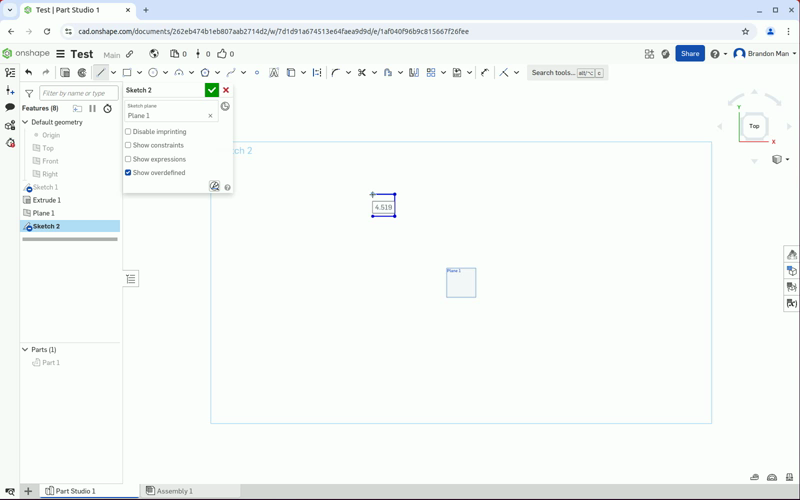
mouse_move(402, 194)
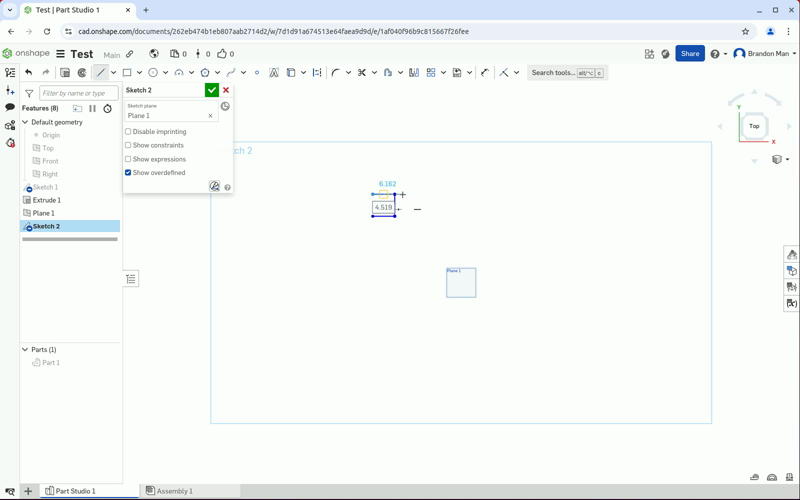
key_down(shift)
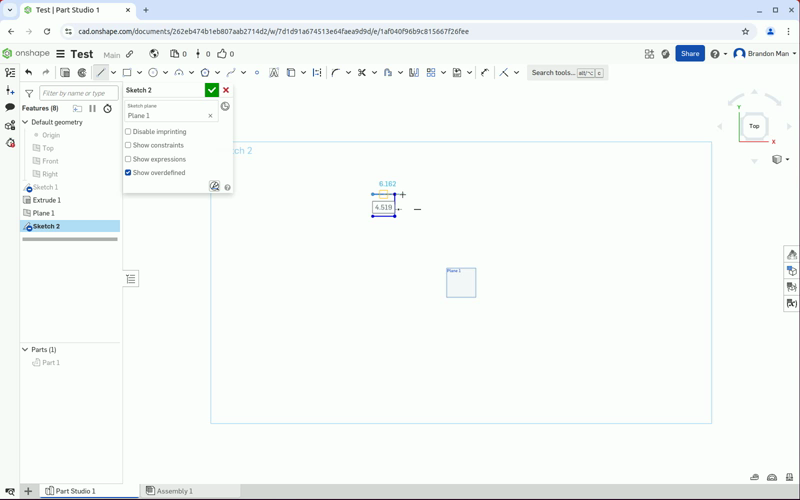
mouse_move(372, 216)
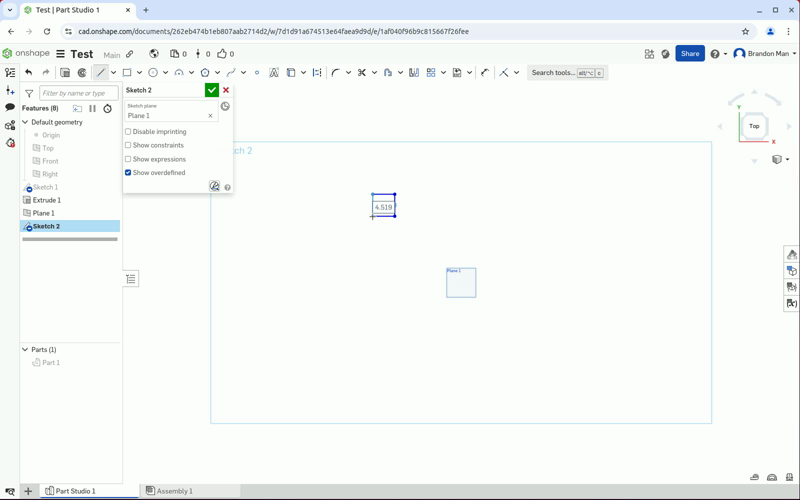
key_up(shift)
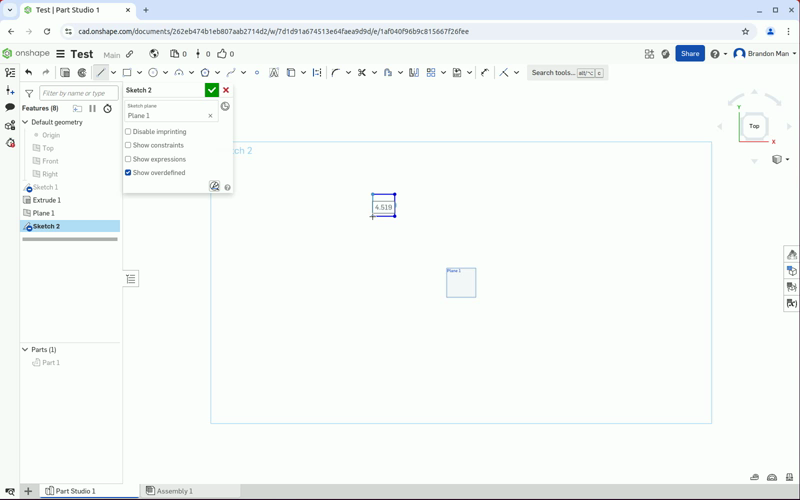
click(372, 216)
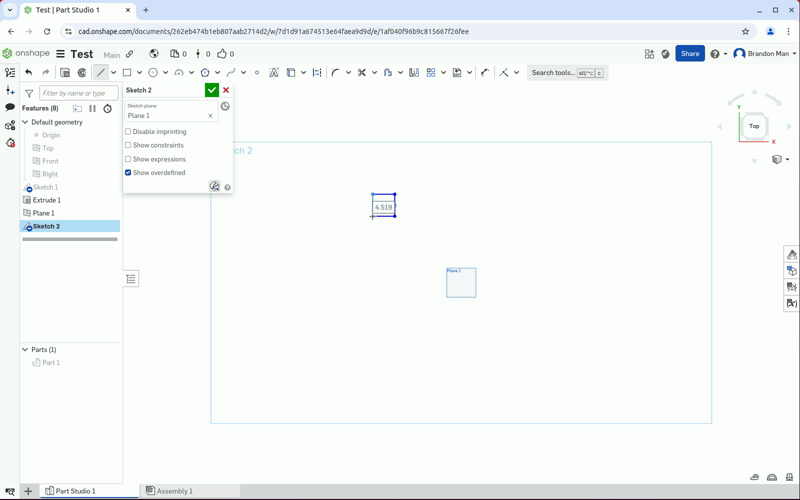
key(esc)
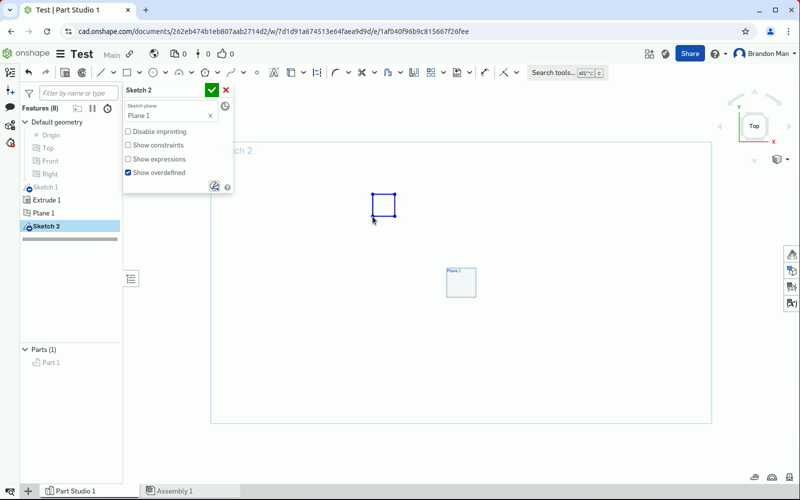
mouse_move(386, 214)
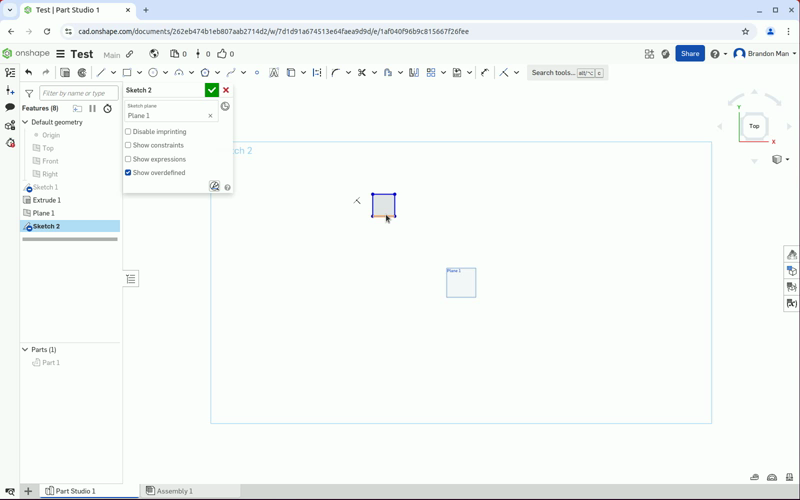
scroll(6)
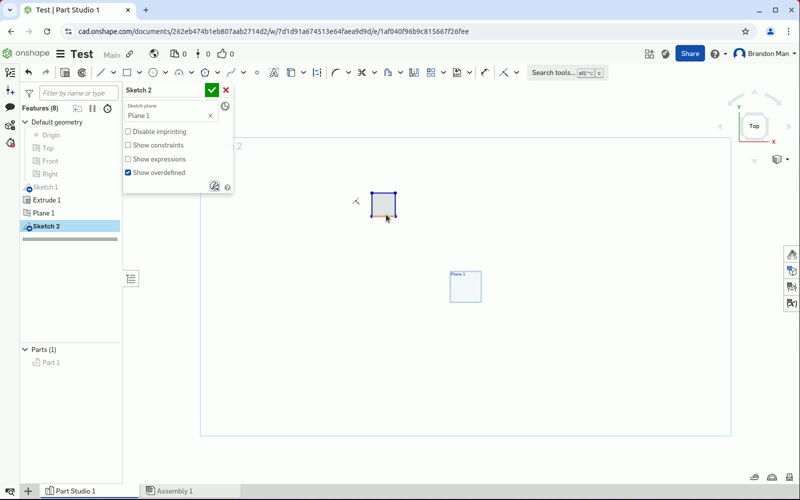
scroll(6)
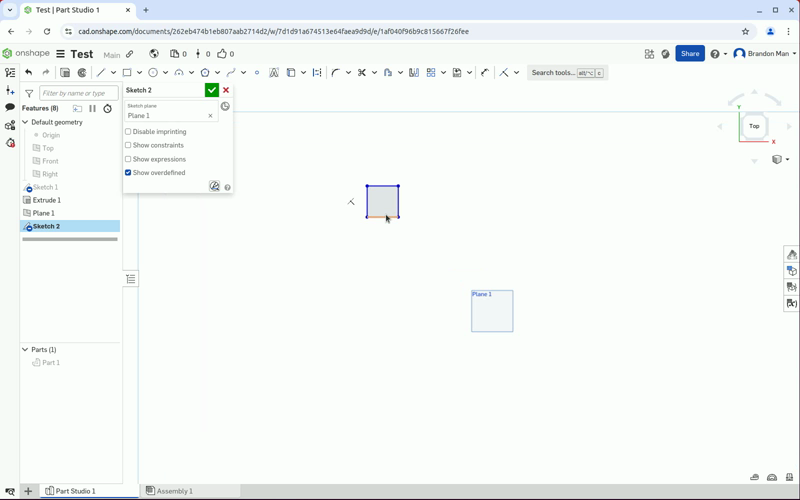
scroll(6)
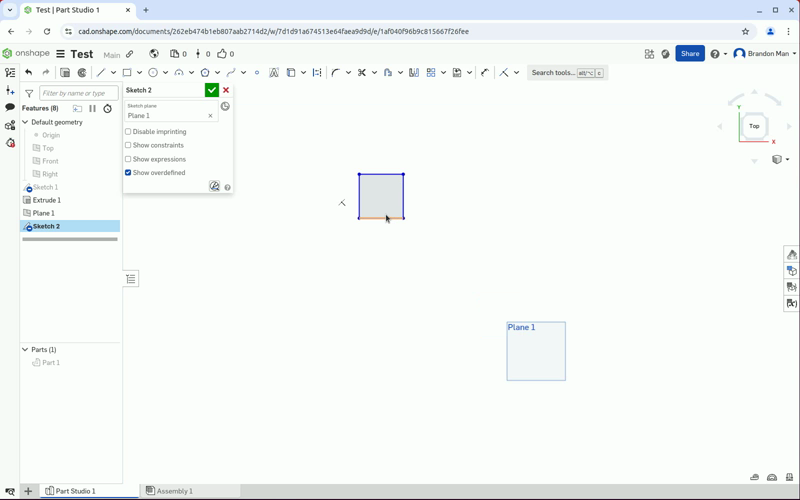
scroll(6)
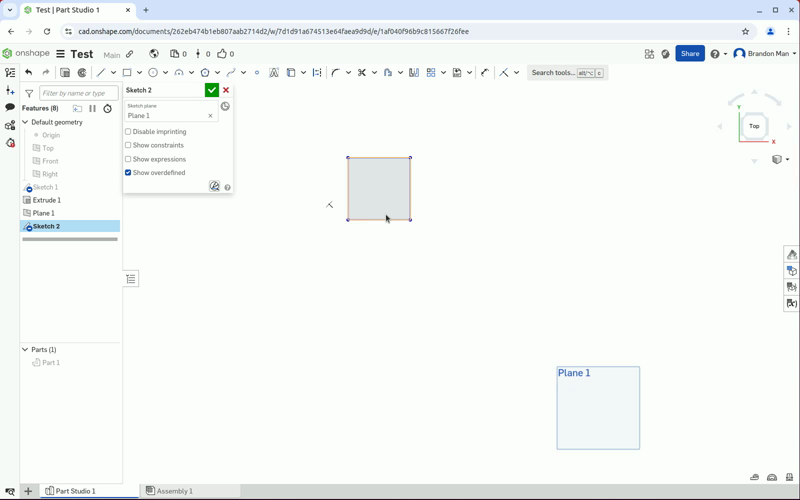
scroll(6)
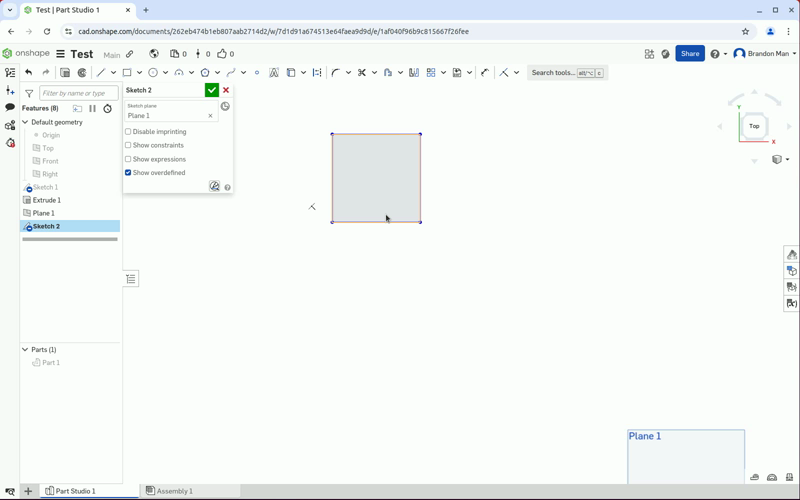
scroll(6)
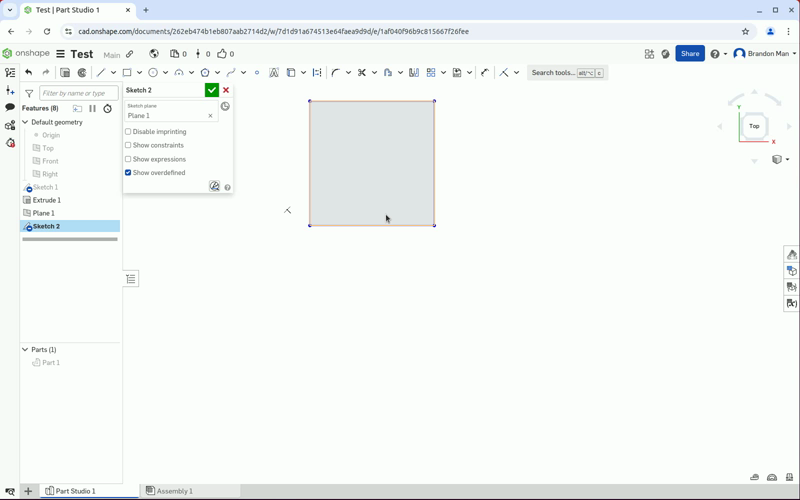
scroll(6)
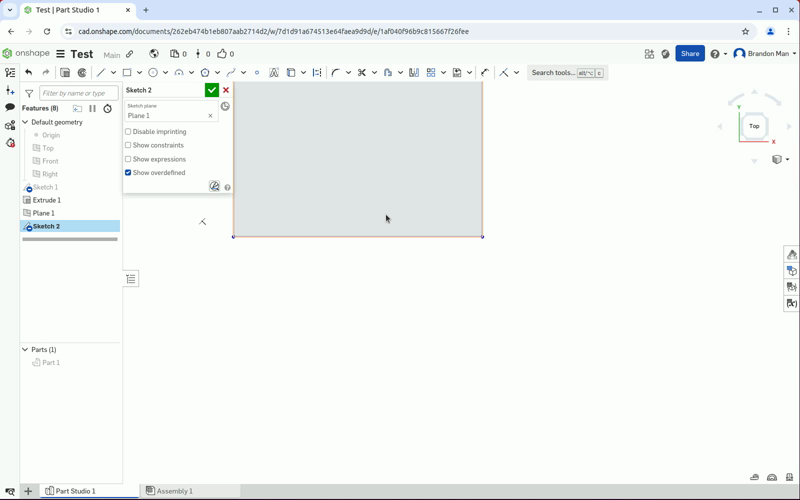
click(386, 214)
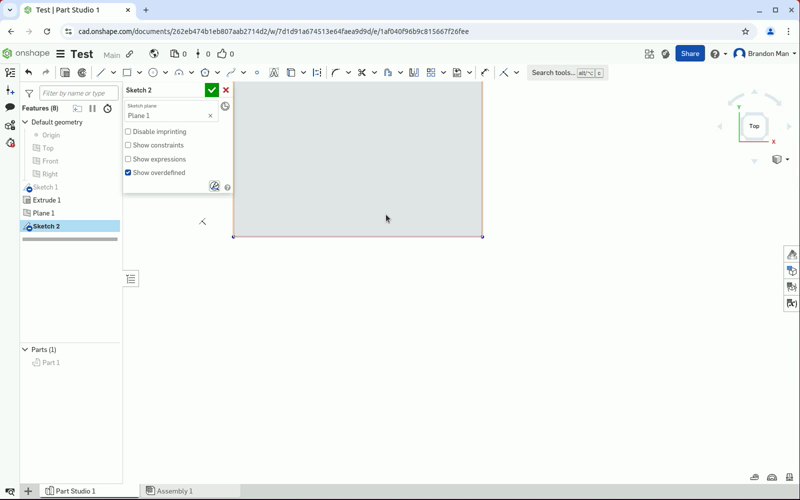
scroll(-6)
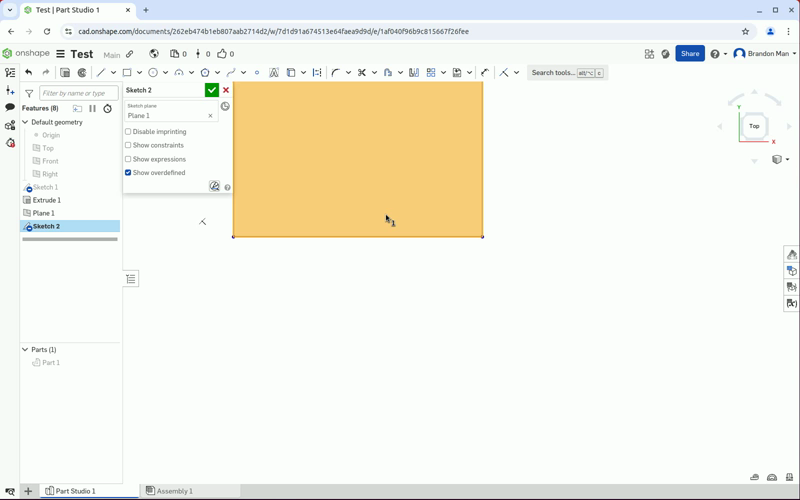
scroll(-6)
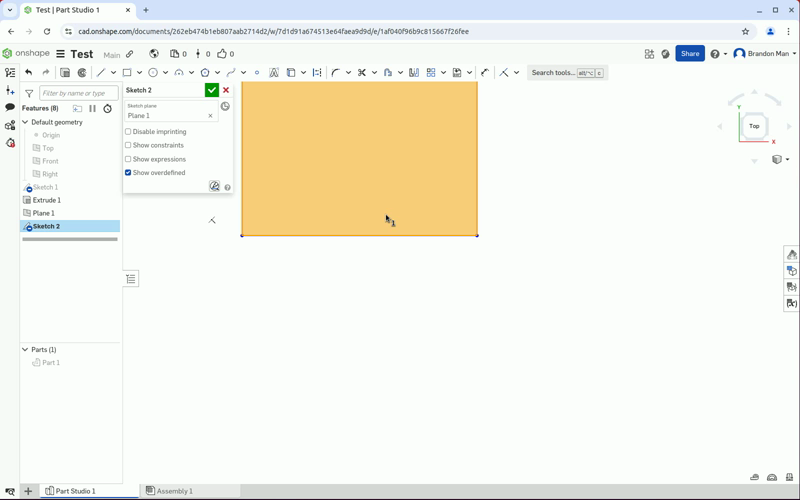
scroll(-6)
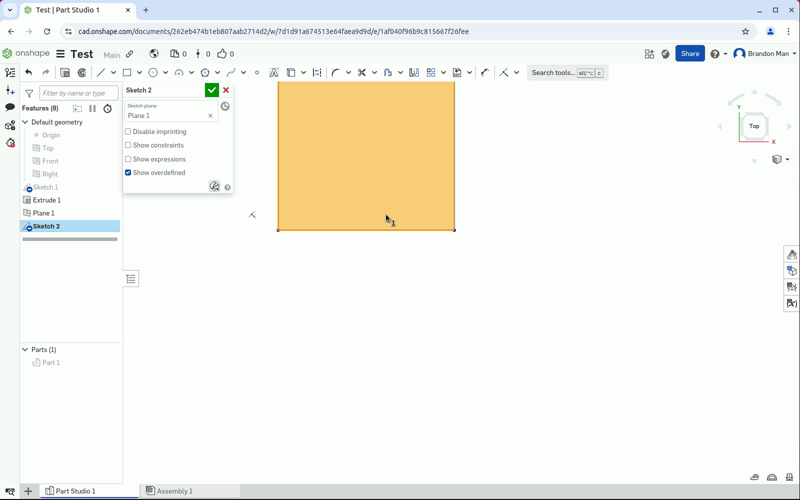
scroll(-6)
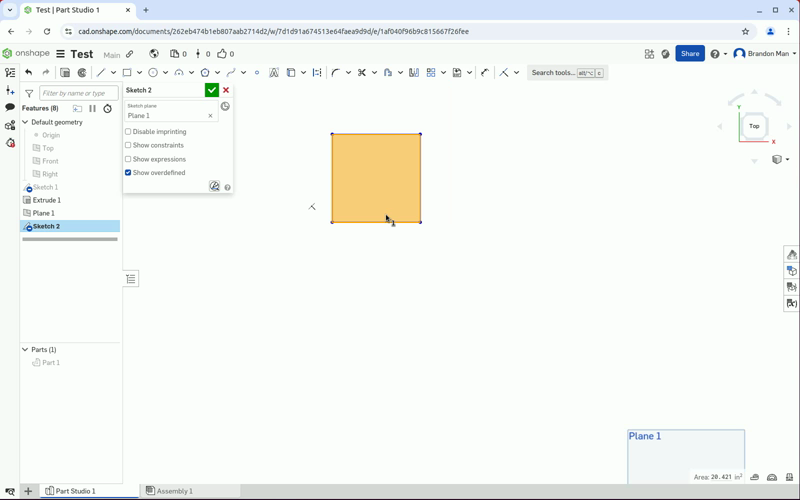
scroll(-6)
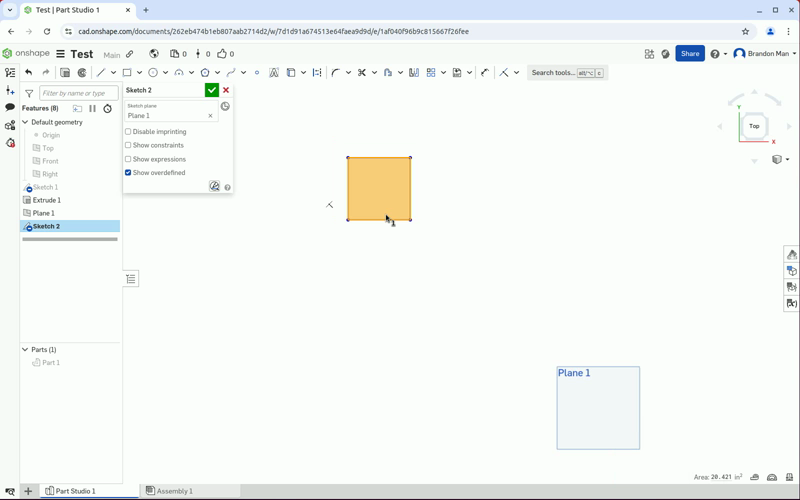
scroll(-6)
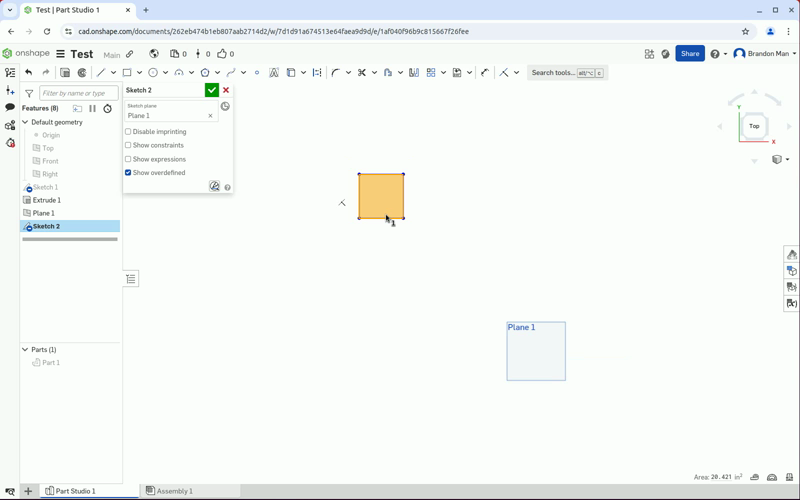
scroll(-6)
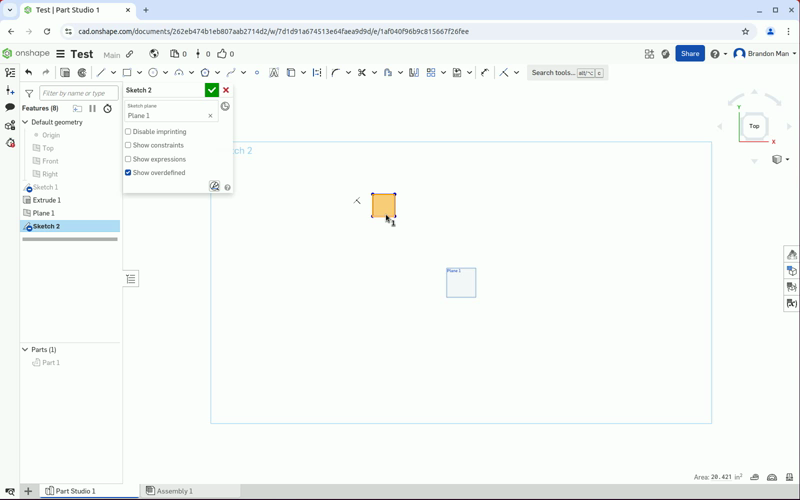
mouse_move(73, 352)
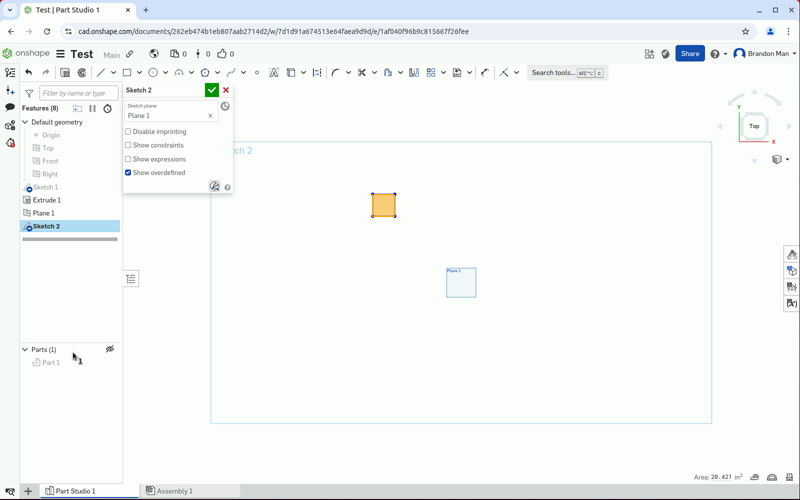
key(shift+y)
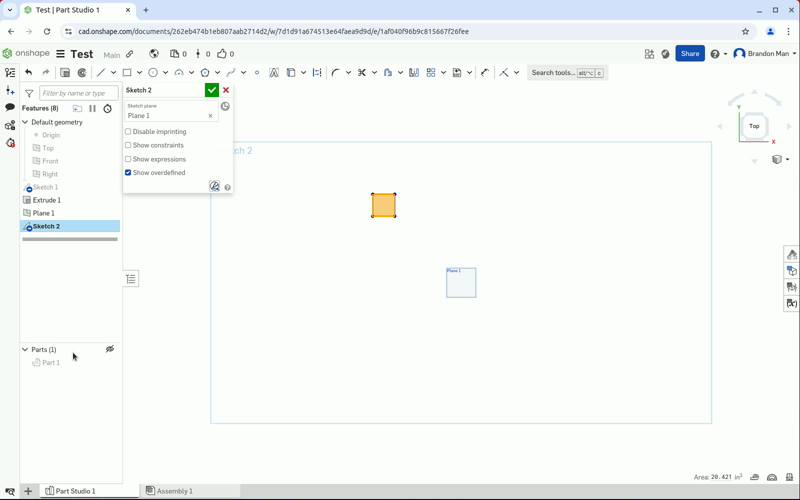
key(shift+e)
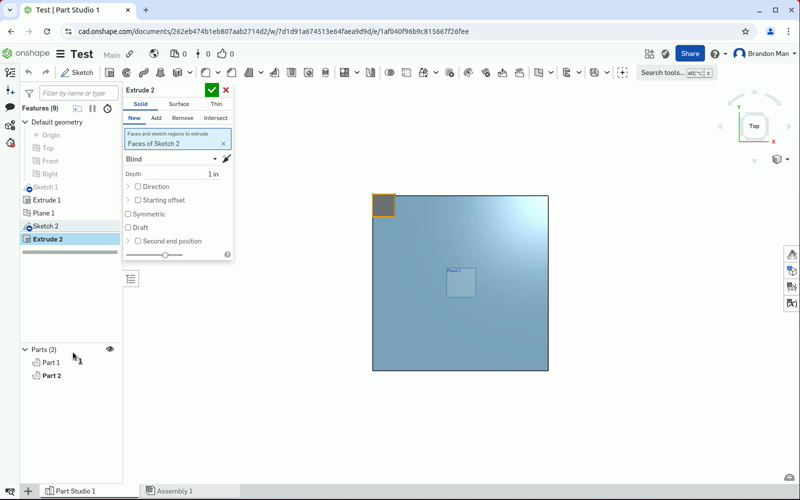
mouse_move(143, 106)
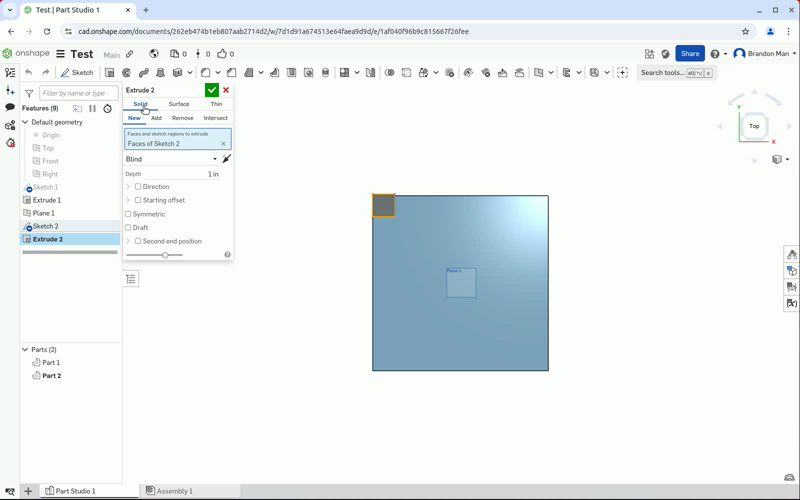
click(143, 106)
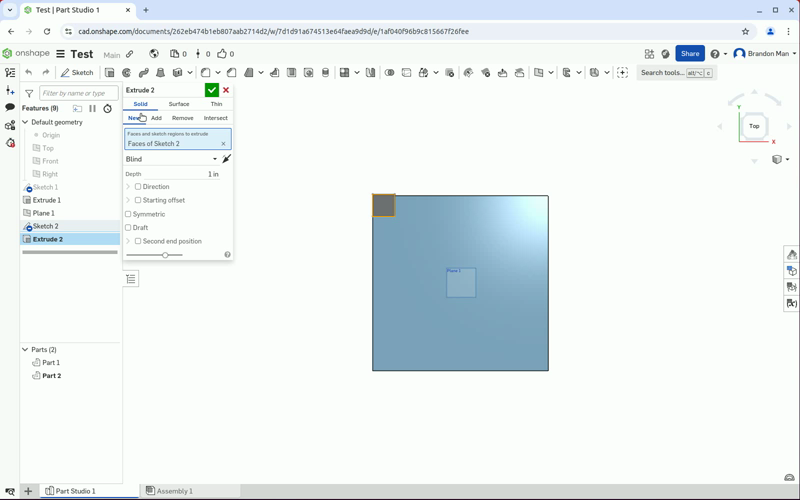
mouse_move(137, 120)
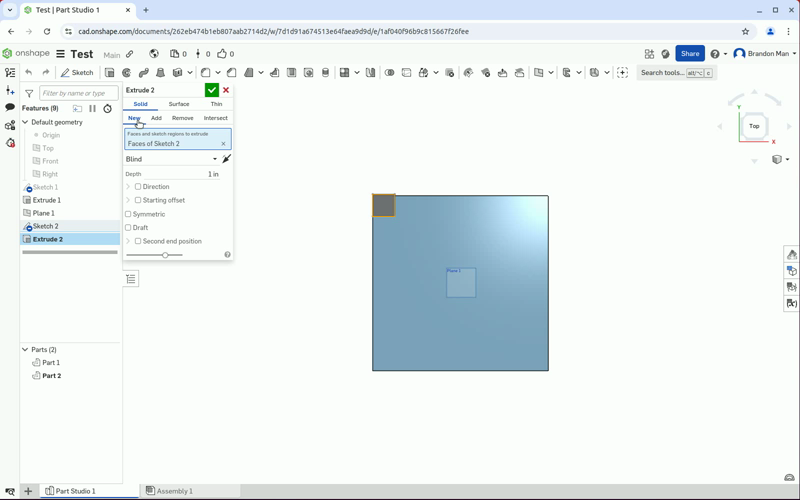
click(137, 120)
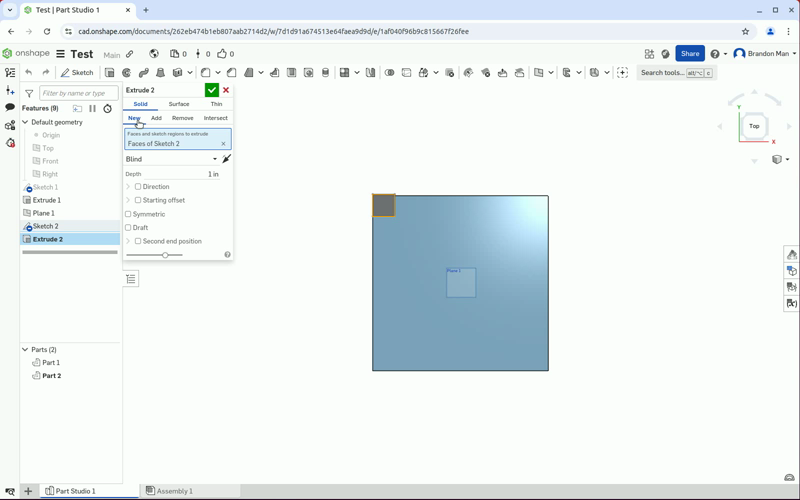
key(tab, 4)
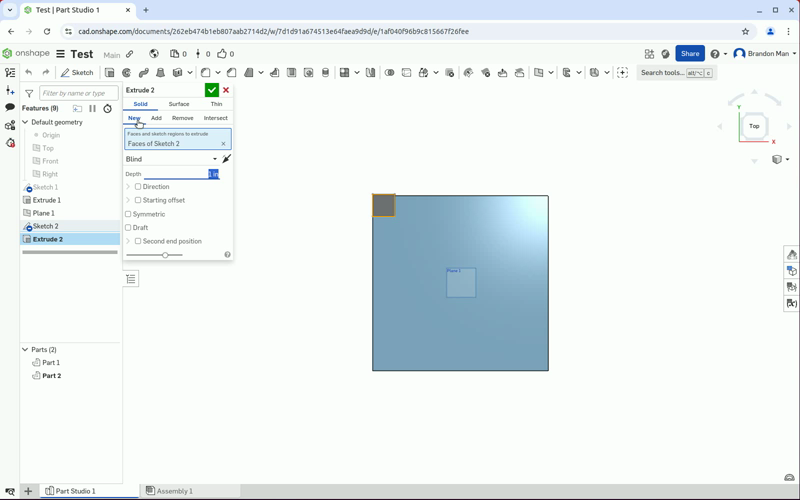
text(21.664)
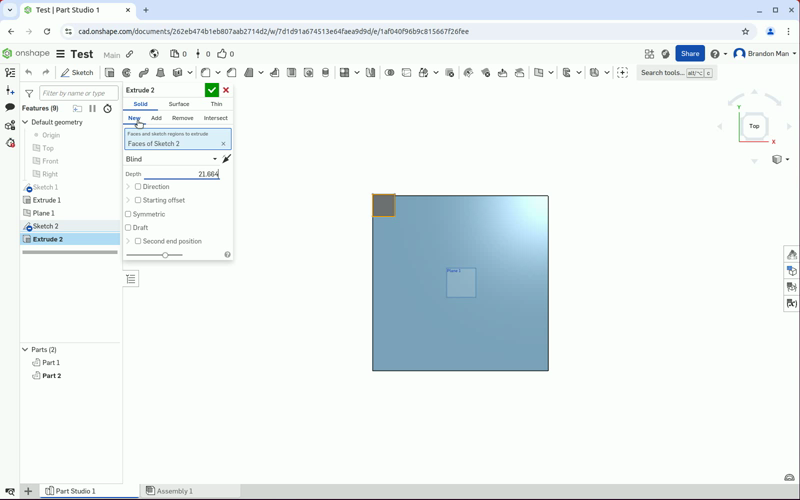
key(enter)
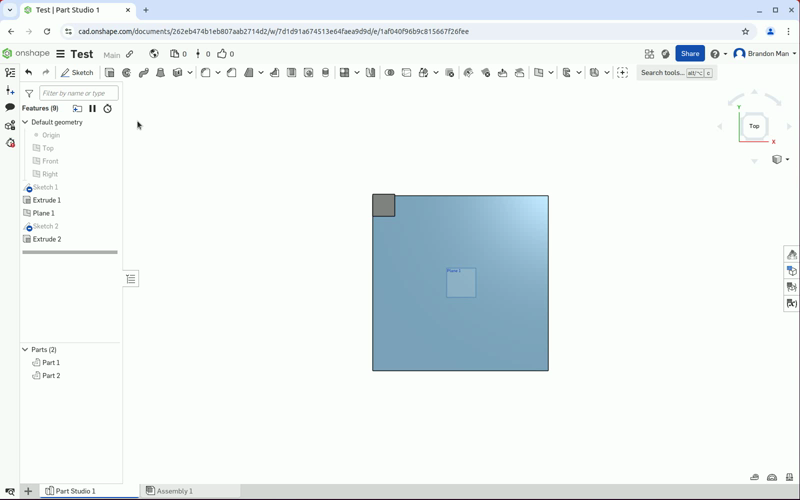
key(shift+h)
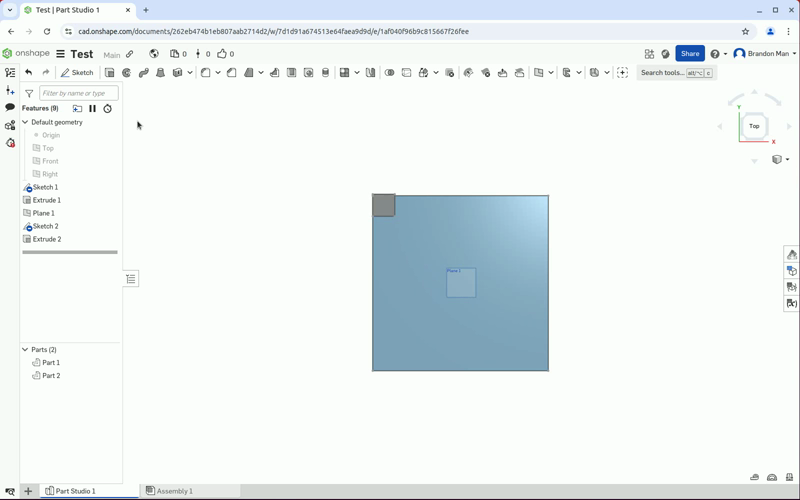
key(shift+h)
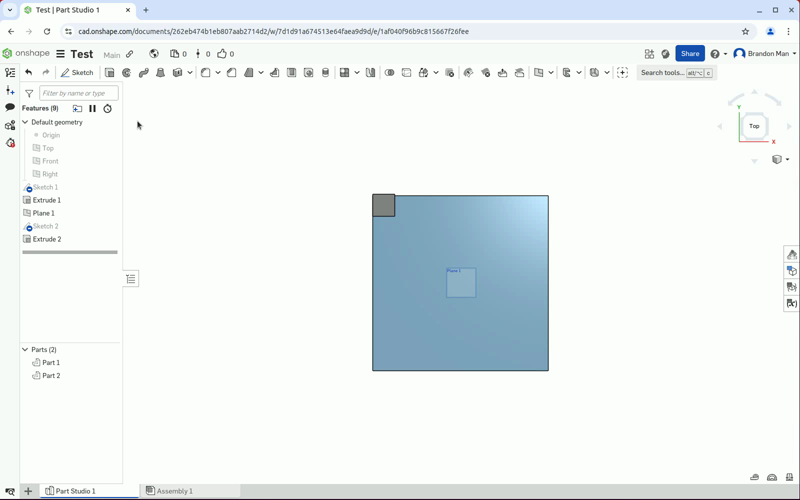
mouse_move(73, 189)
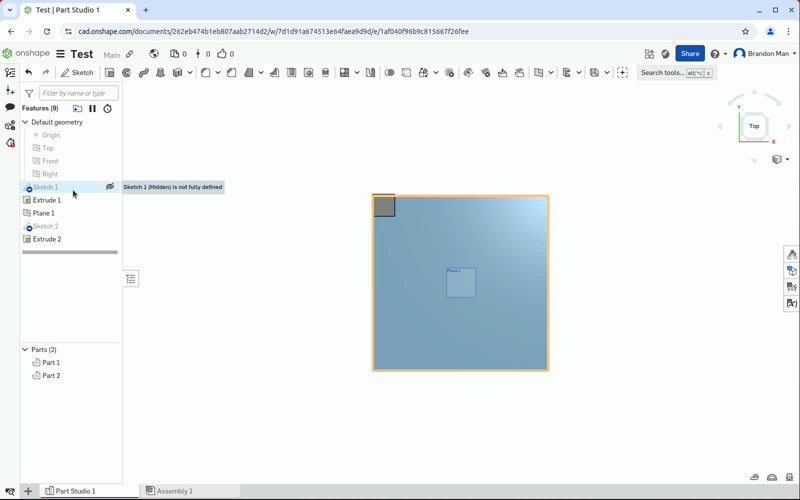
click(73, 189)
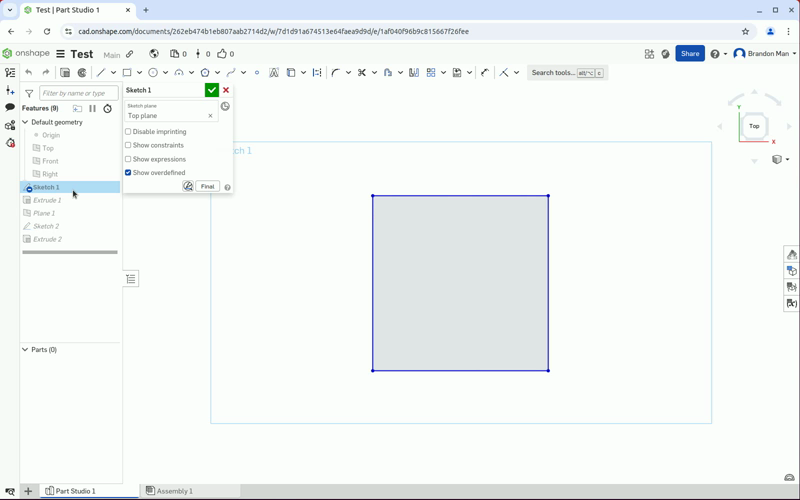
mouse_move(229, 92)
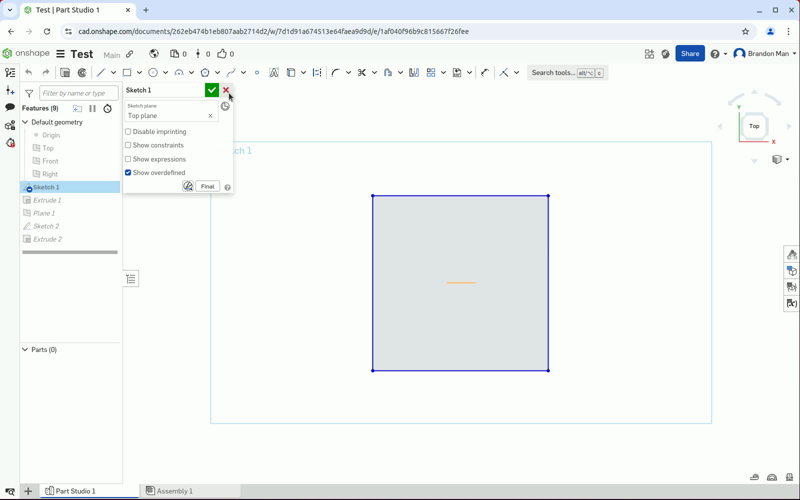
click(229, 92)
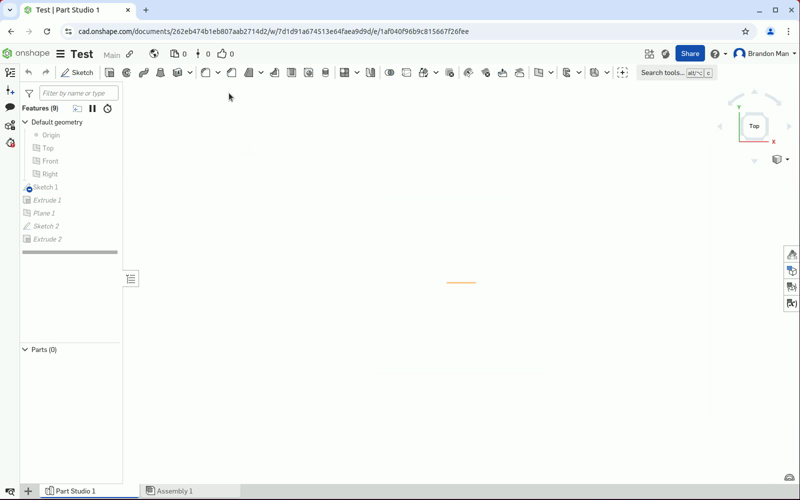
key(shift+s)
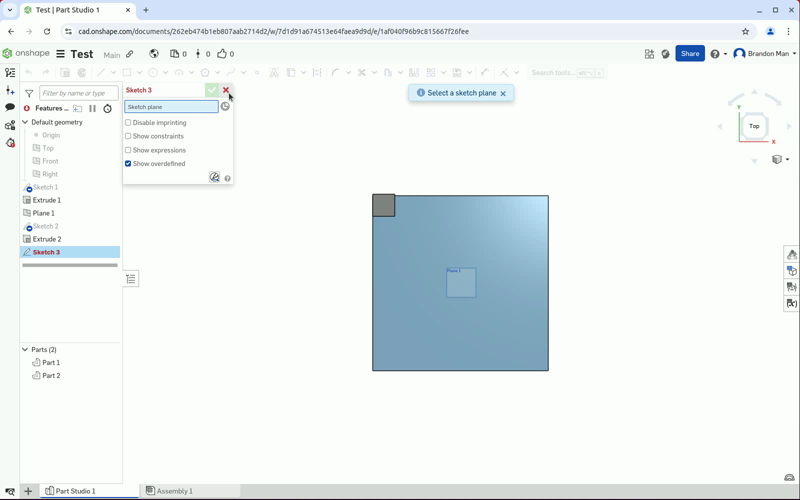
mouse_move(73, 215)
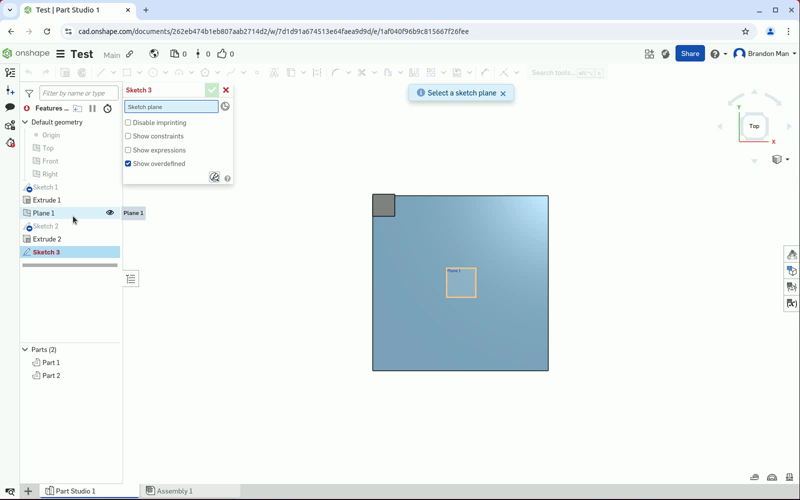
click(73, 215)
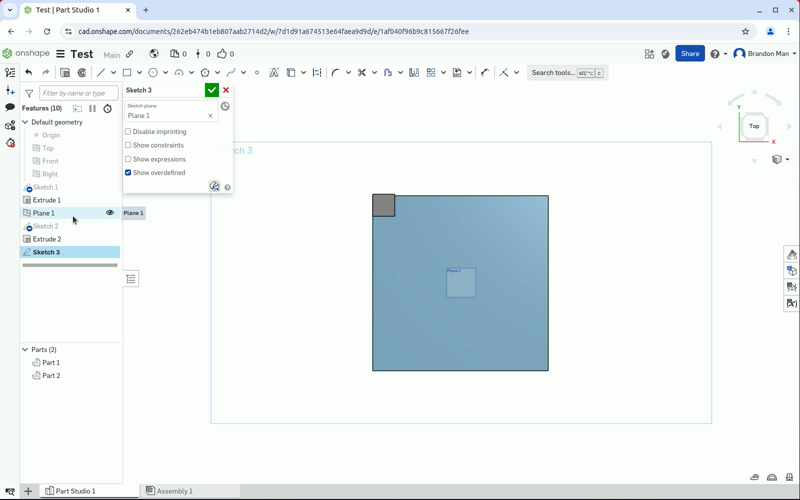
mouse_move(73, 352)
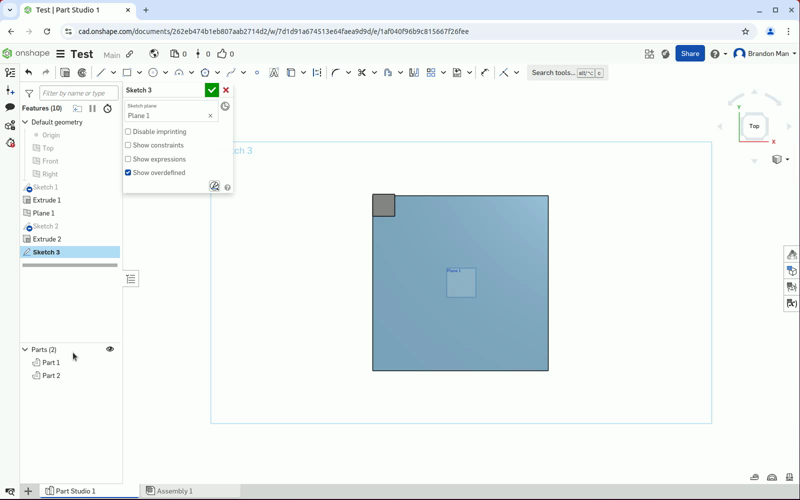
key(y)
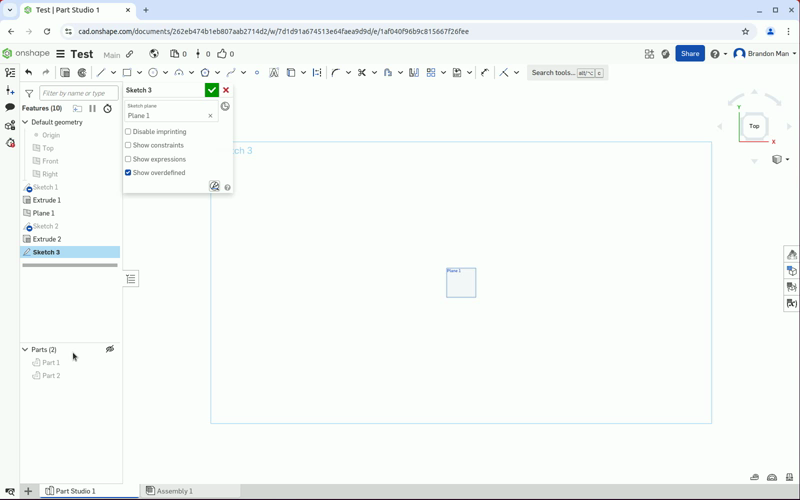
key(l)
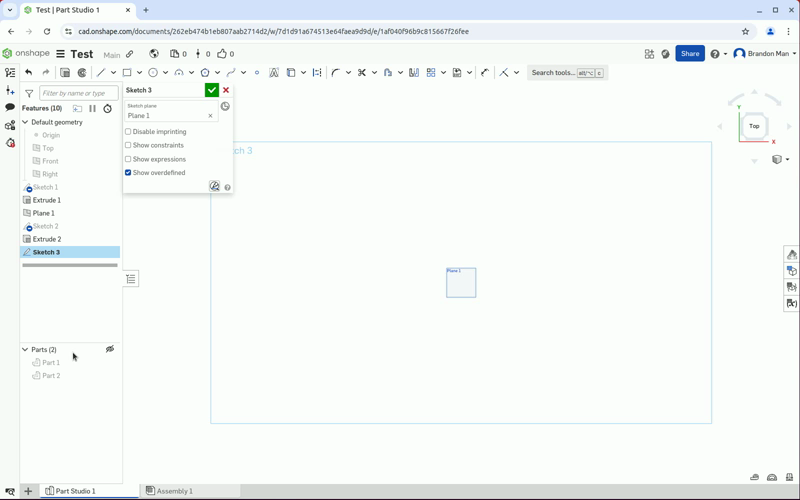
key_down(shift)
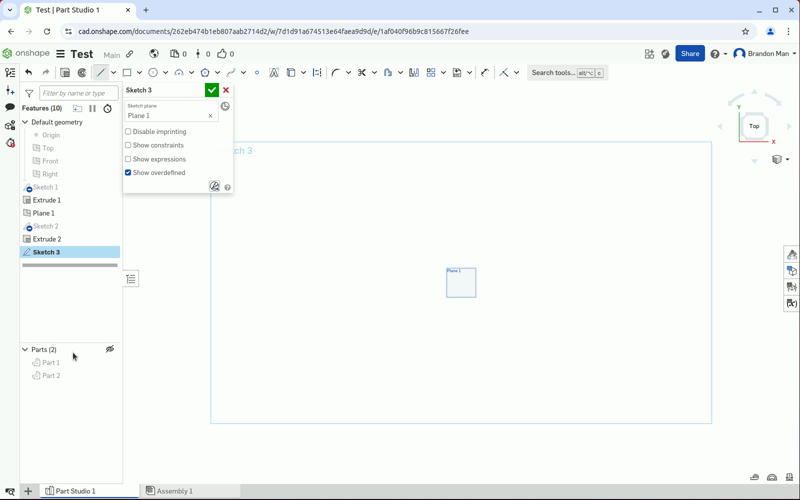
mouse_move(527, 216)
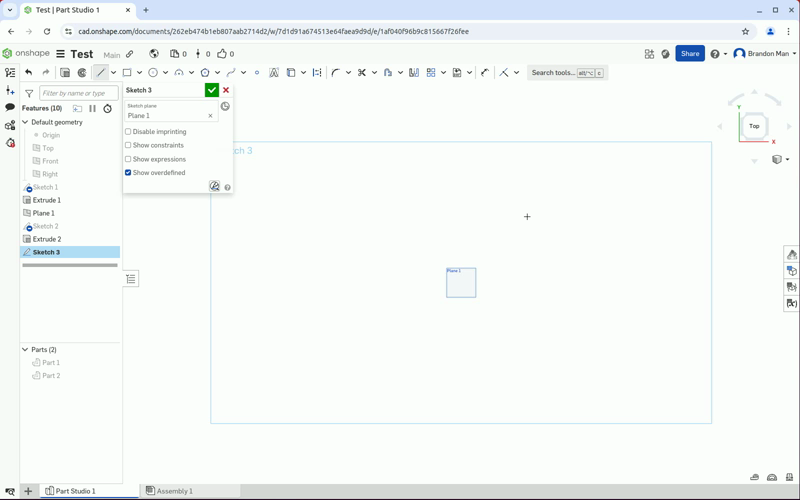
click(527, 216)
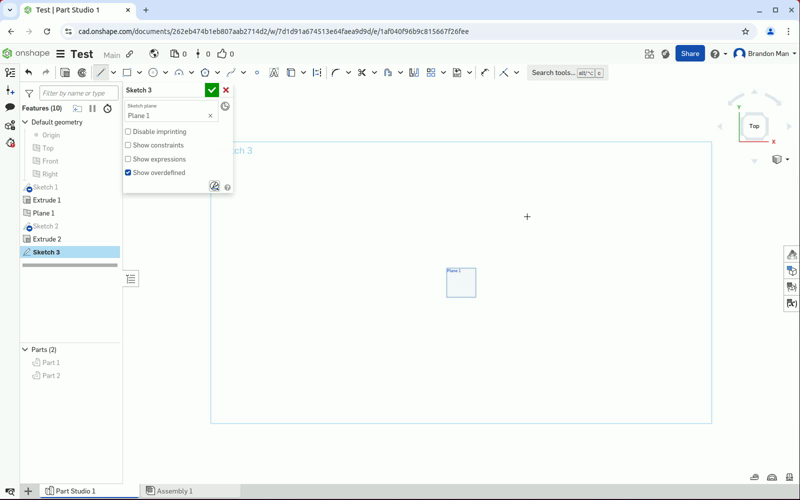
key_up(shift)
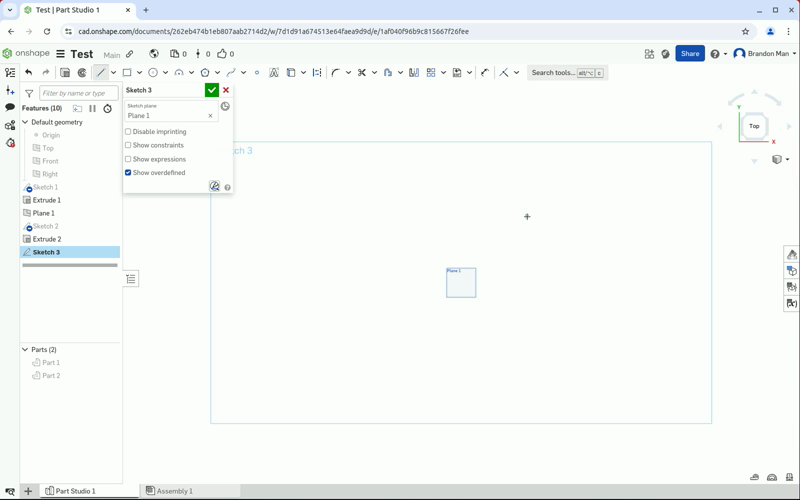
key_down(shift)
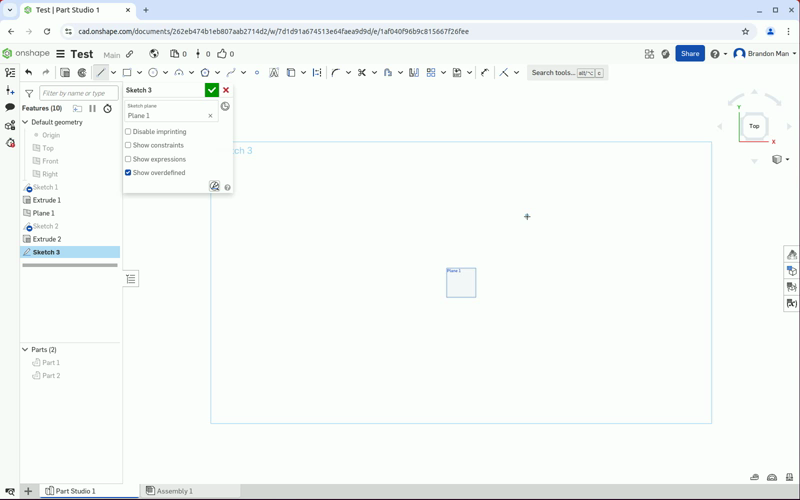
mouse_move(557, 216)
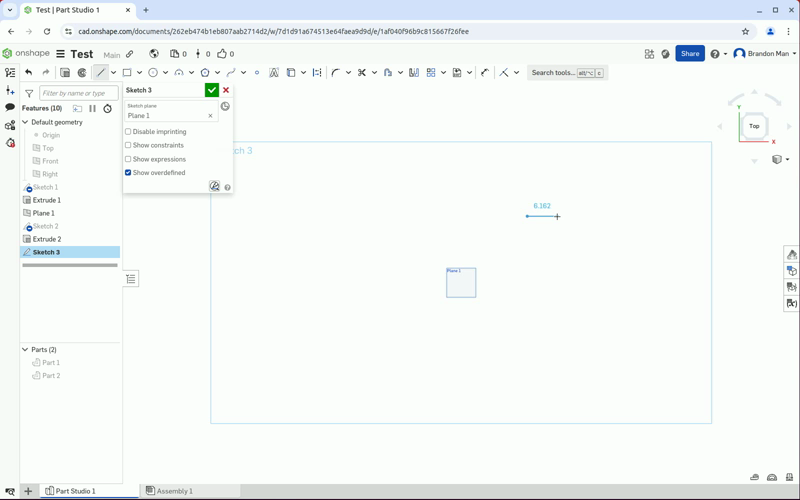
mouse_move(549, 216)
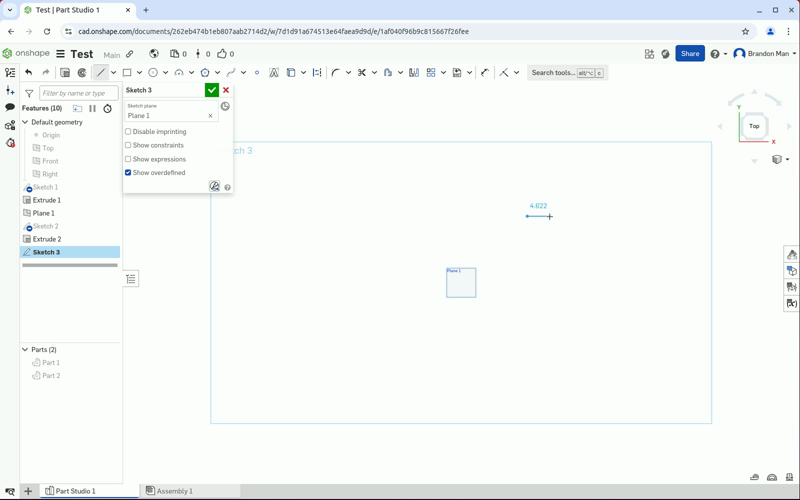
click(549, 216)
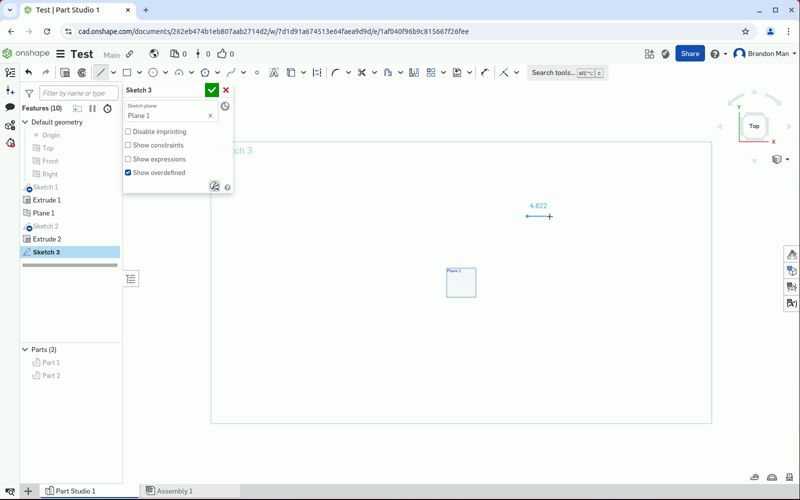
key_up(shift)
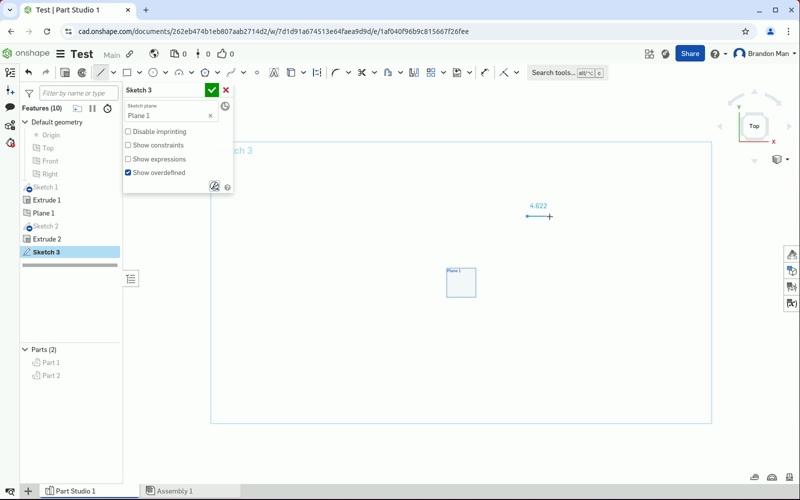
key_down(shift)
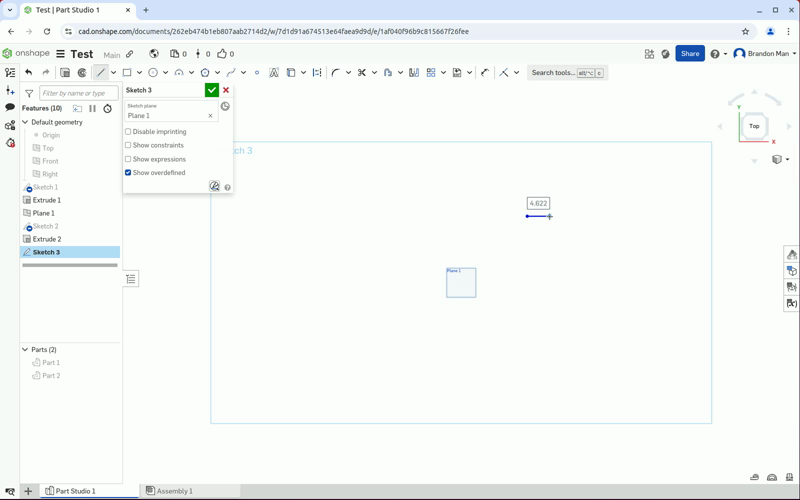
mouse_move(579, 216)
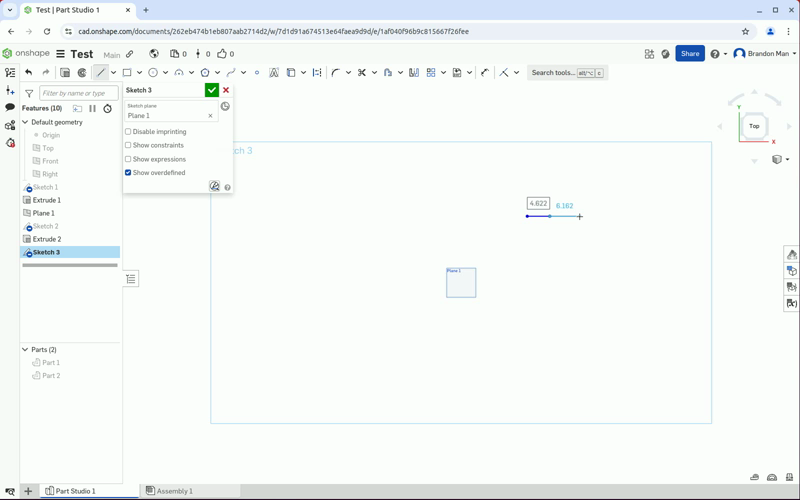
mouse_move(549, 194)
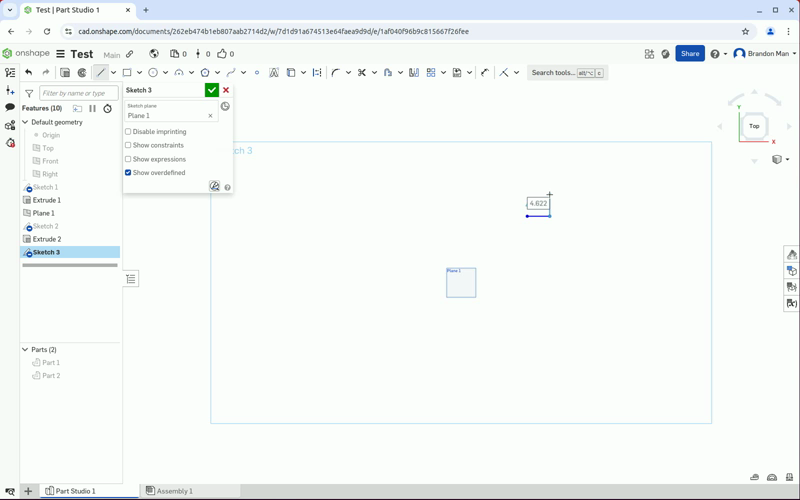
click(549, 194)
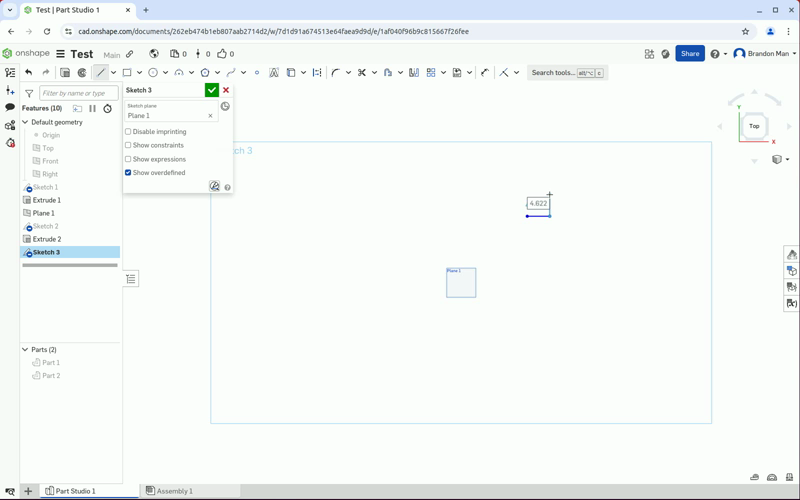
key_up(shift)
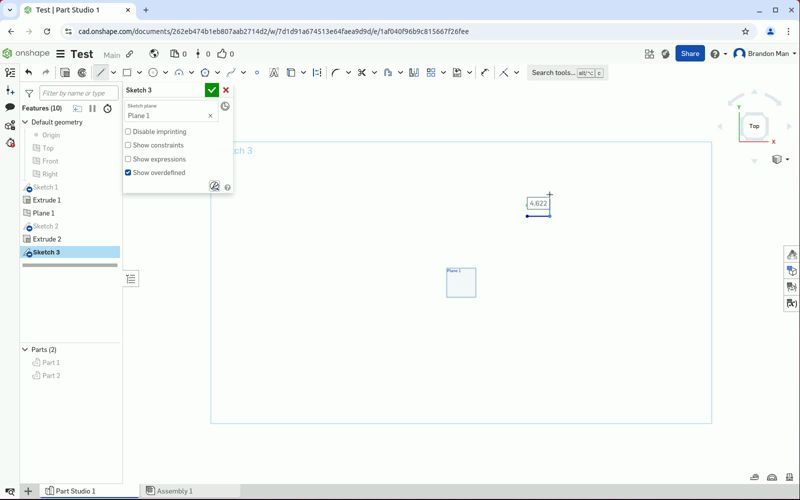
key_down(shift)
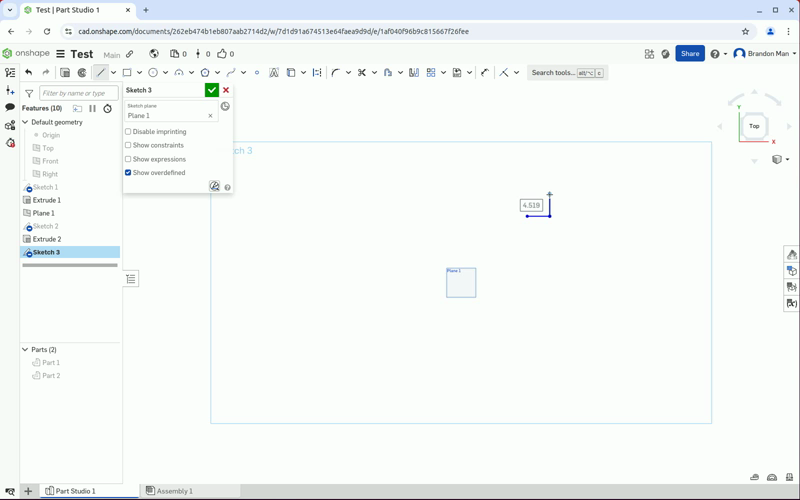
mouse_move(579, 194)
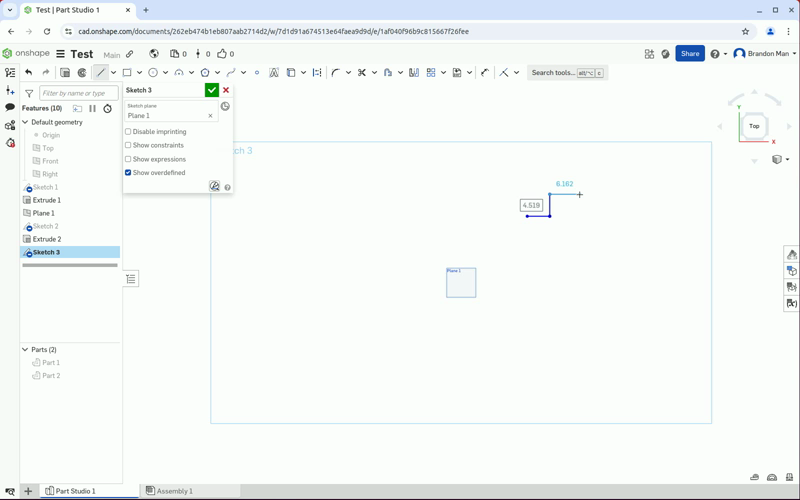
mouse_move(527, 194)
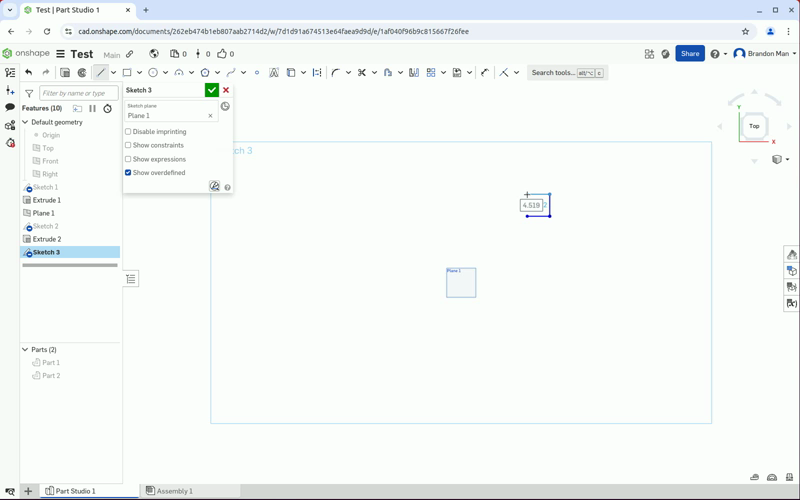
click(527, 194)
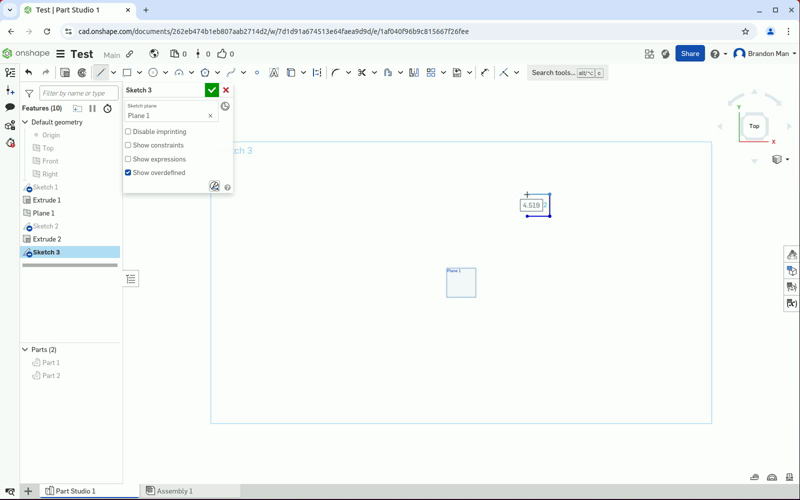
key_up(shift)
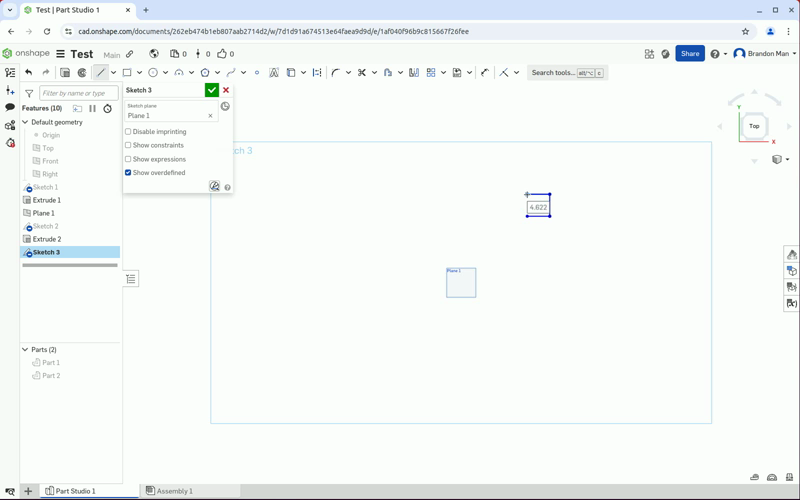
mouse_move(557, 194)
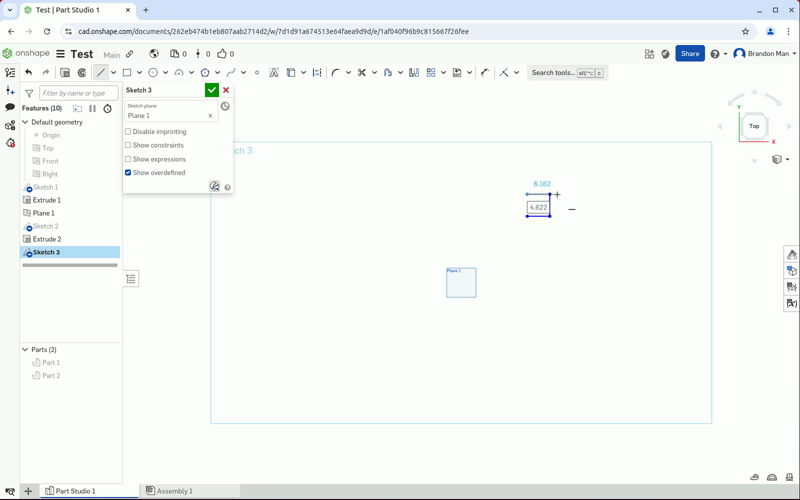
key_down(shift)
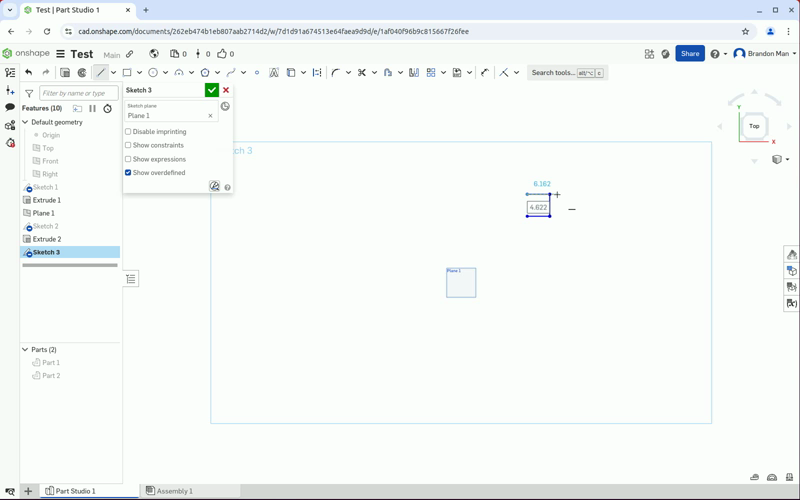
mouse_move(527, 216)
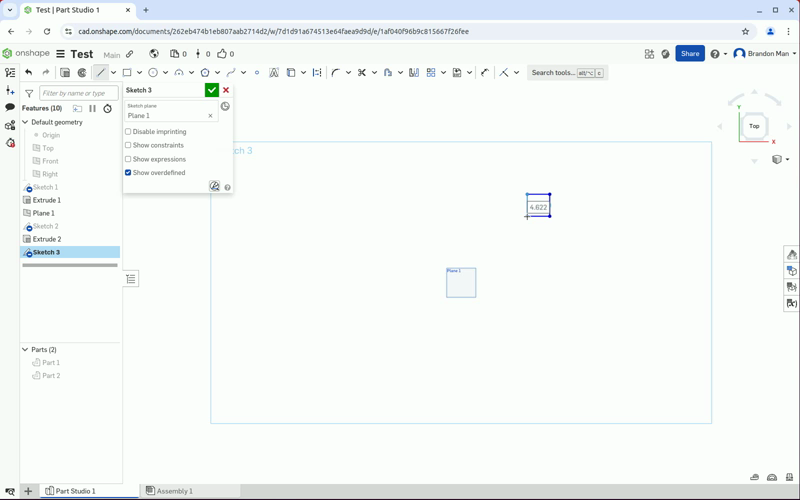
key_up(shift)
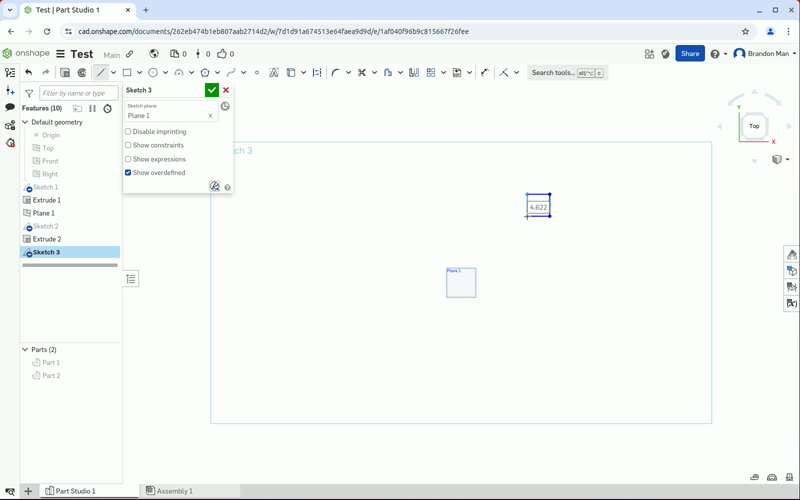
click(527, 216)
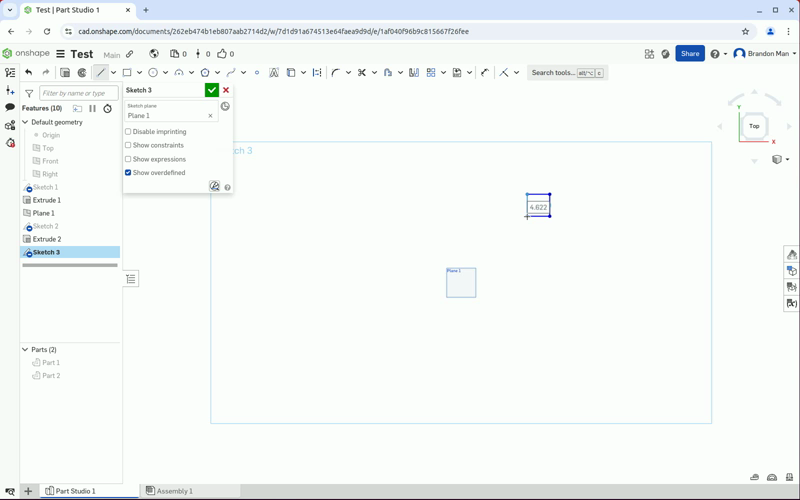
key(esc)
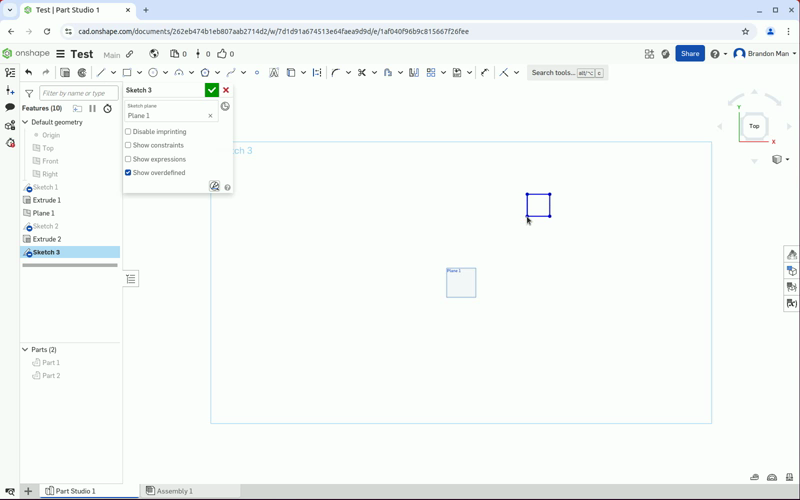
mouse_move(546, 215)
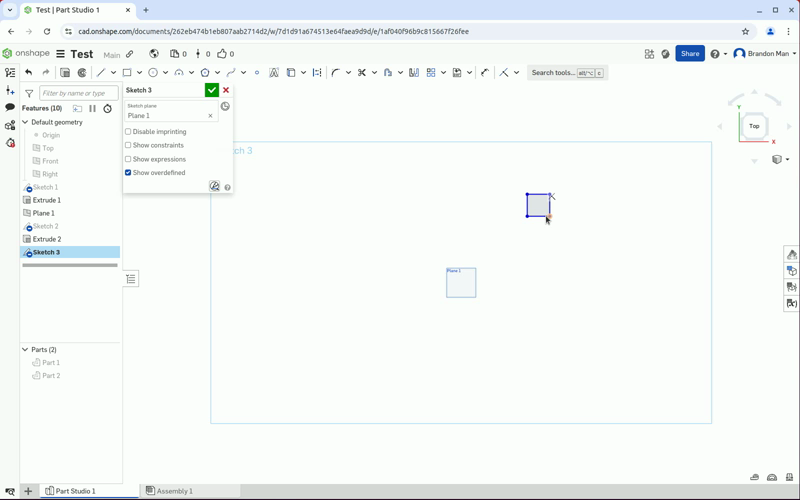
scroll(6)
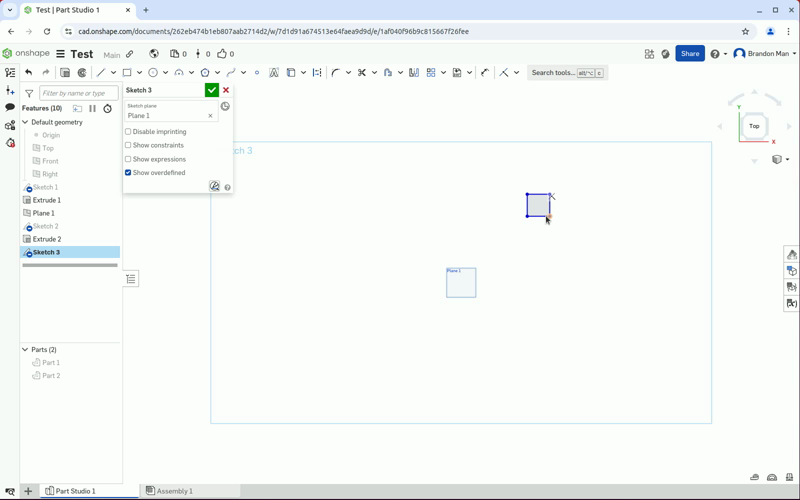
scroll(6)
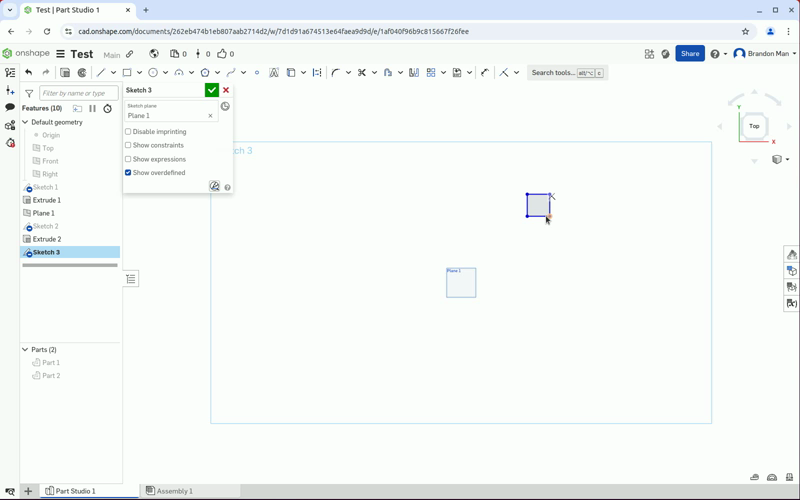
scroll(6)
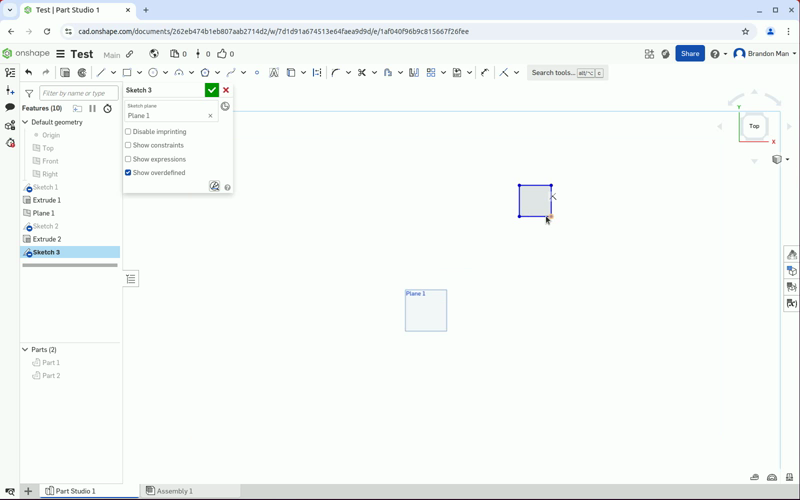
scroll(6)
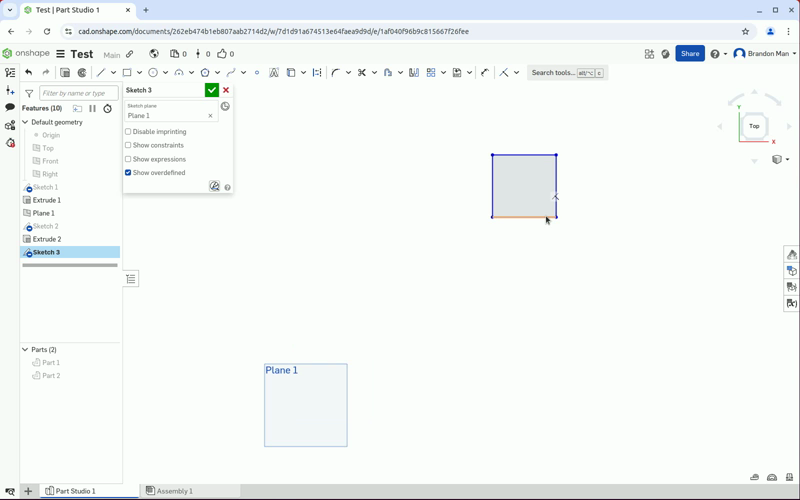
scroll(6)
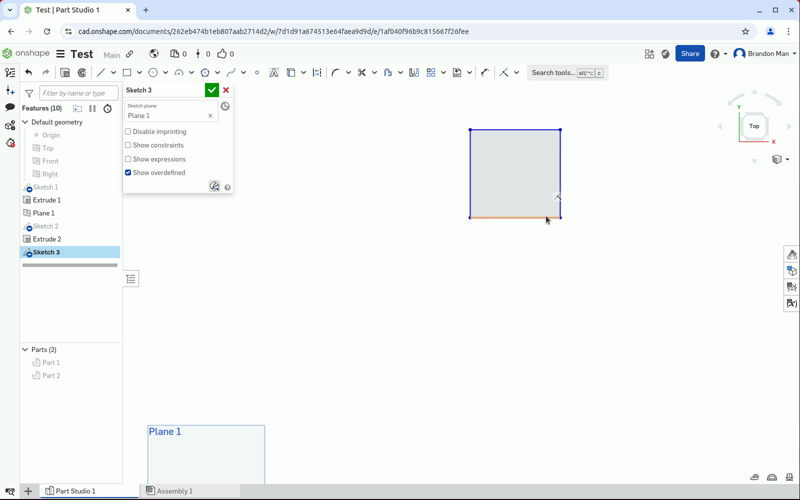
scroll(6)
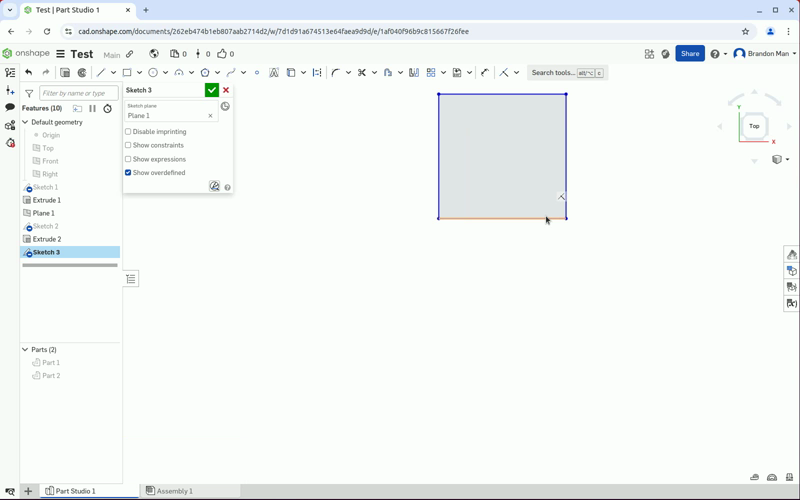
scroll(6)
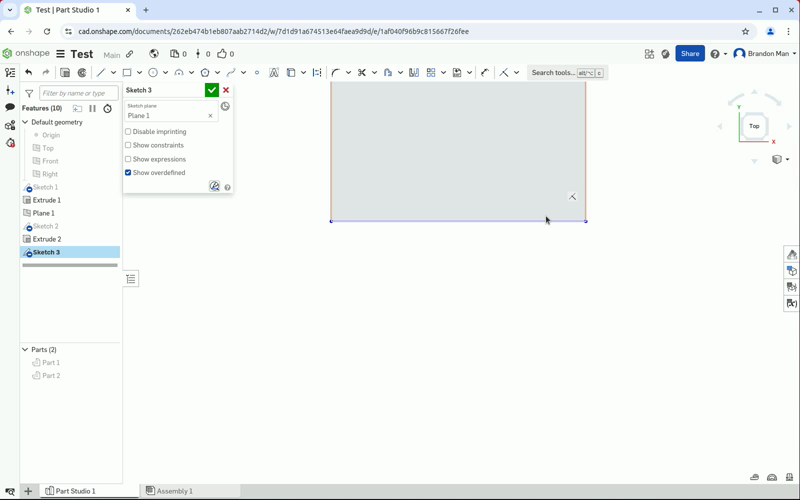
click(546, 215)
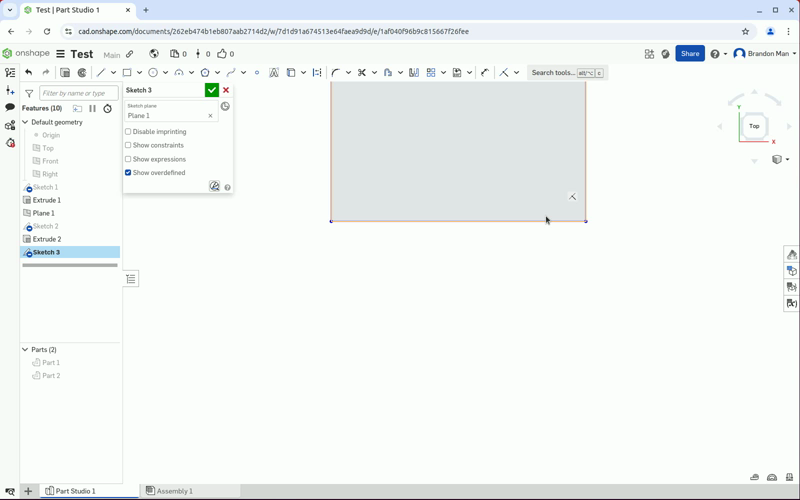
scroll(-6)
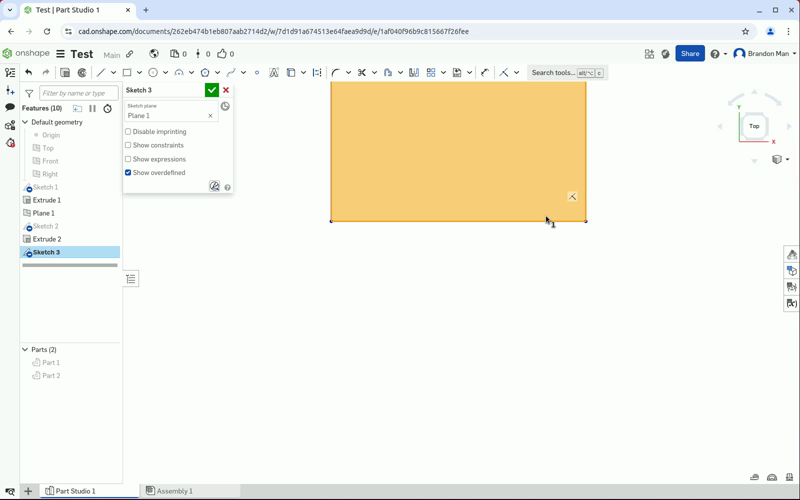
scroll(-6)
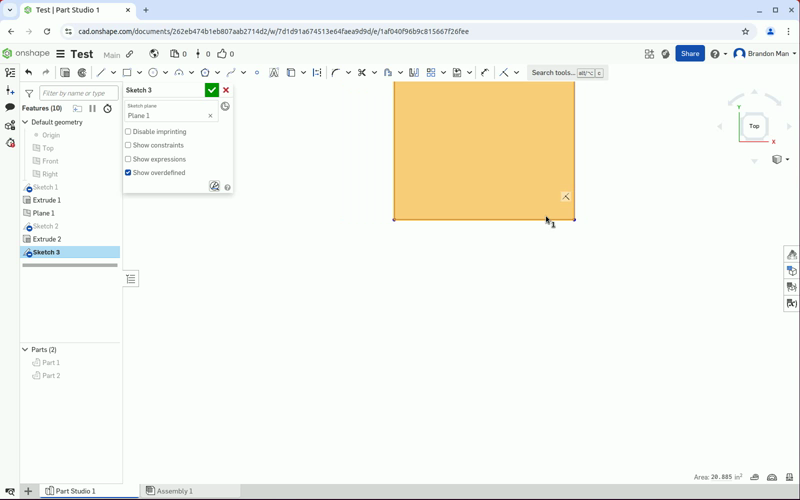
scroll(-6)
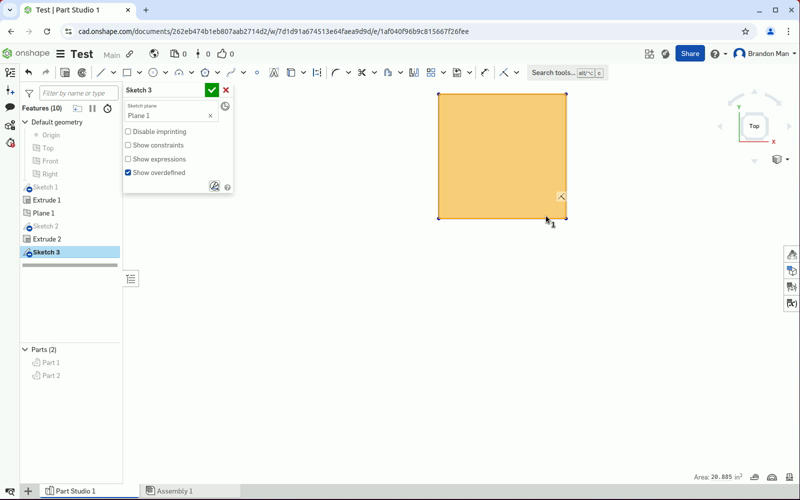
scroll(-6)
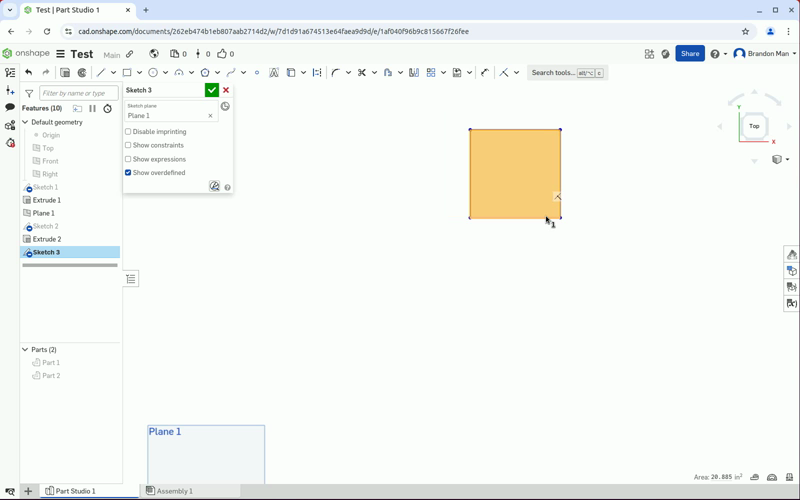
scroll(-6)
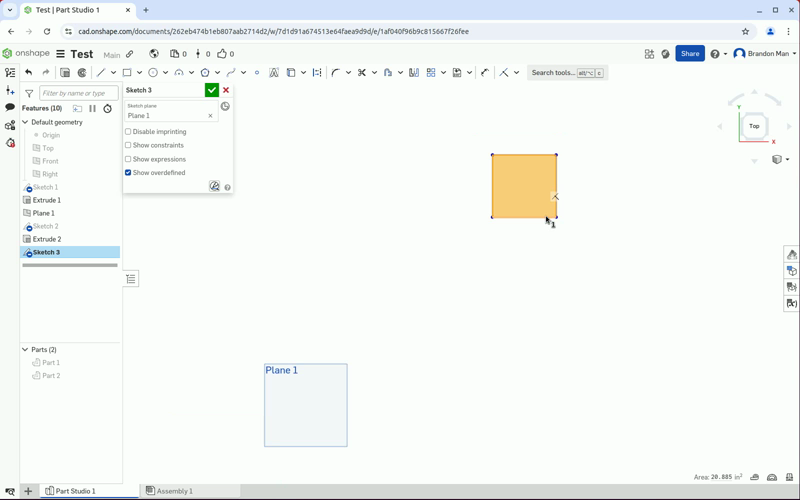
scroll(-6)
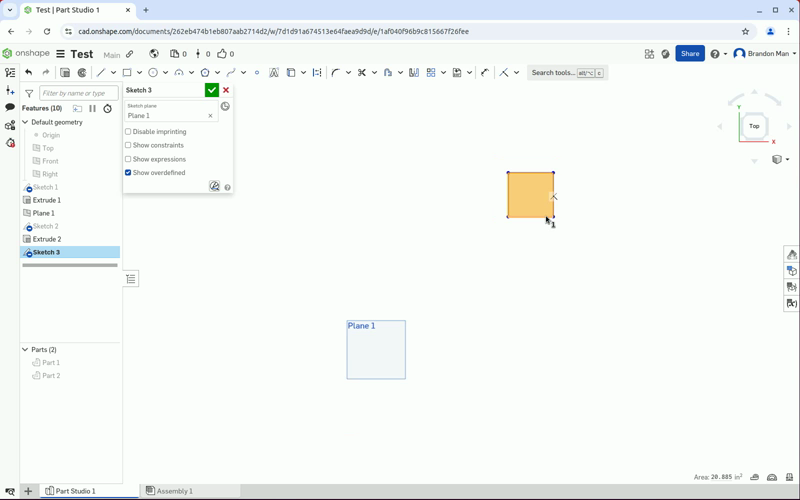
scroll(-6)
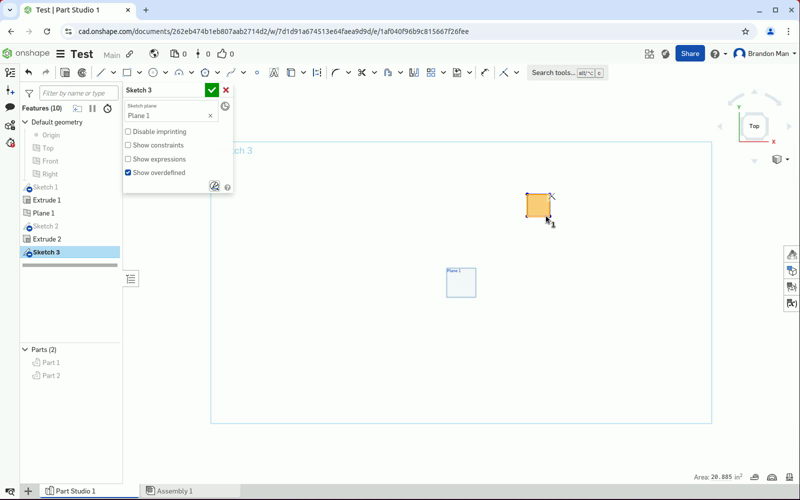
mouse_move(73, 352)
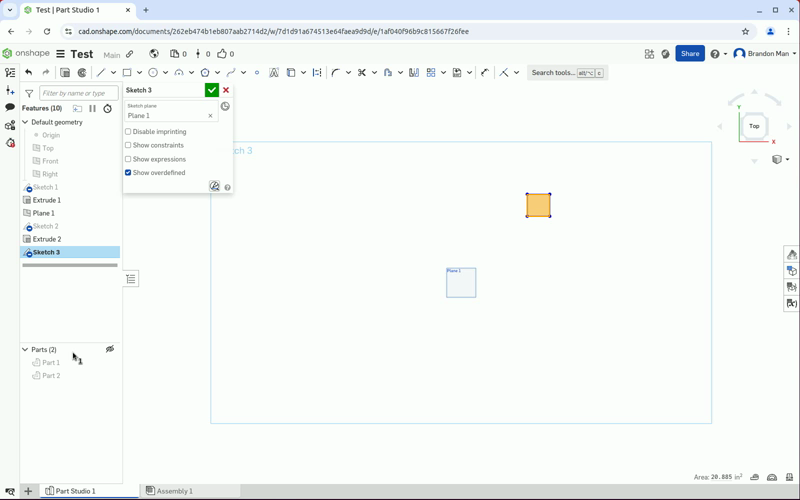
key(shift+y)
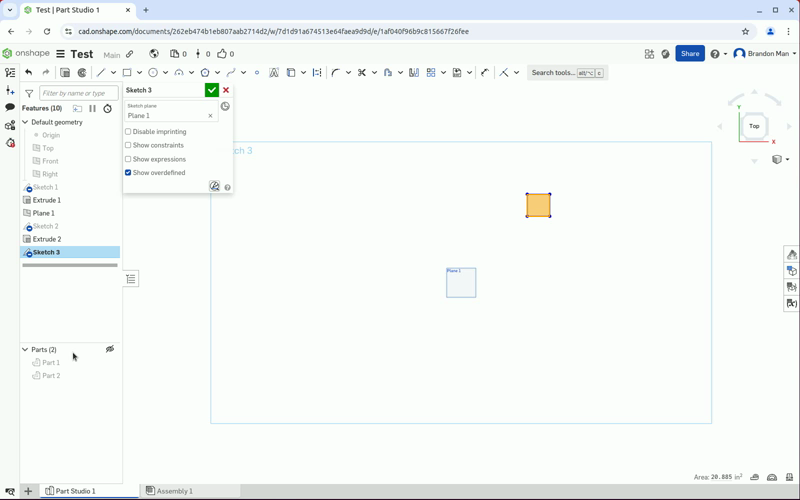
key(shift+e)
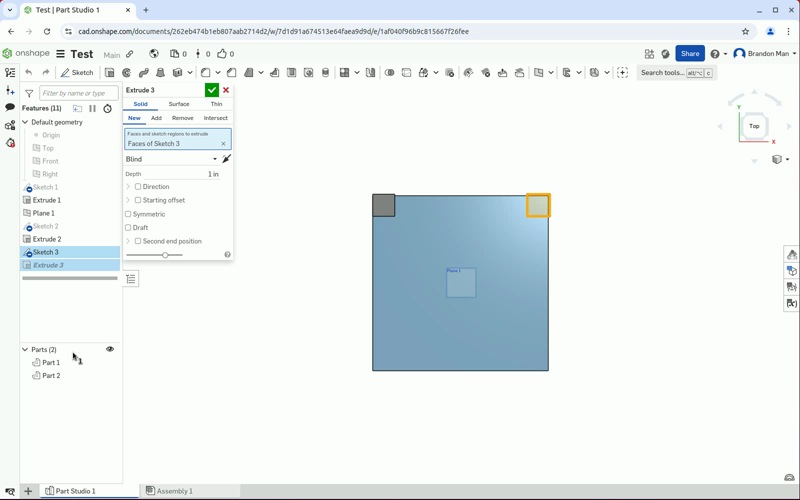
mouse_move(143, 106)
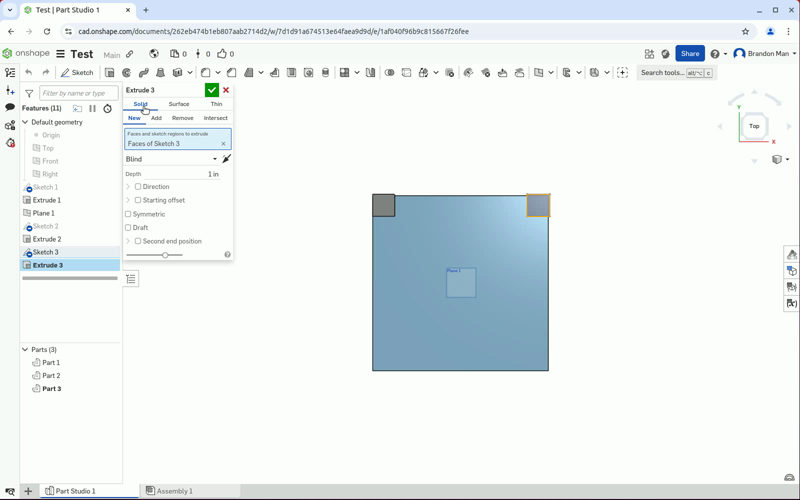
click(143, 106)
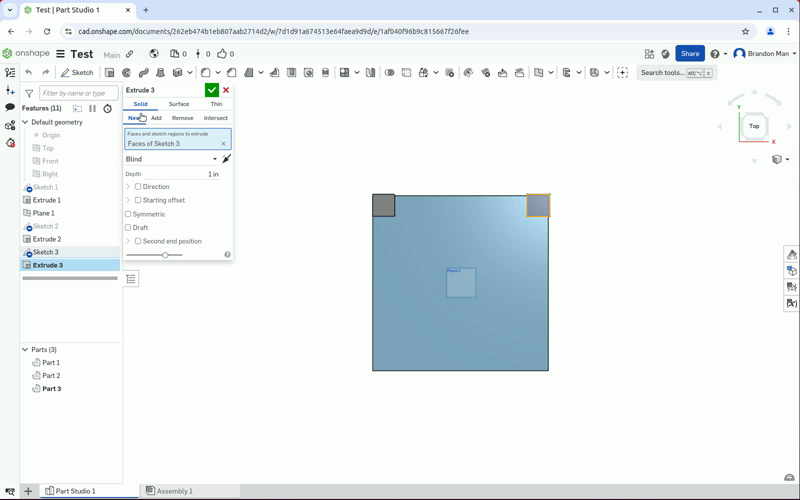
mouse_move(137, 120)
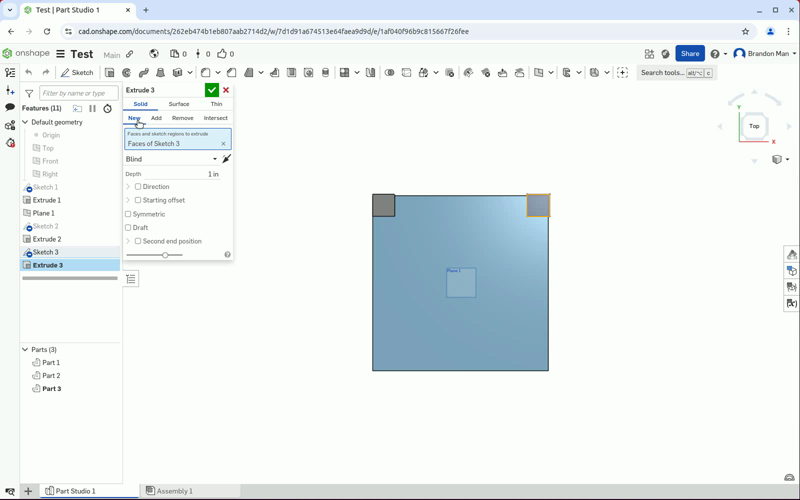
click(137, 120)
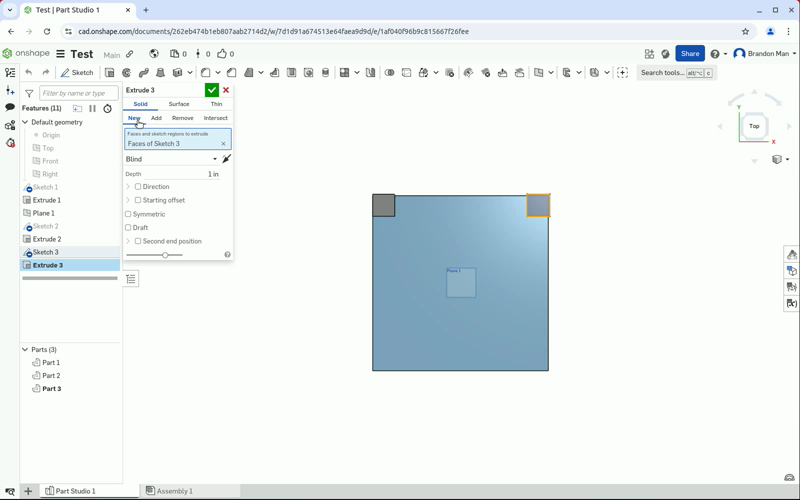
key(tab, 4)
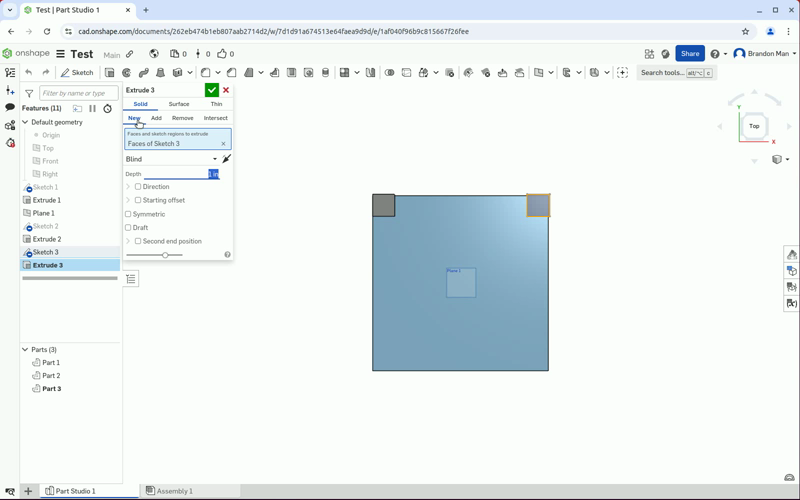
text(21.664)
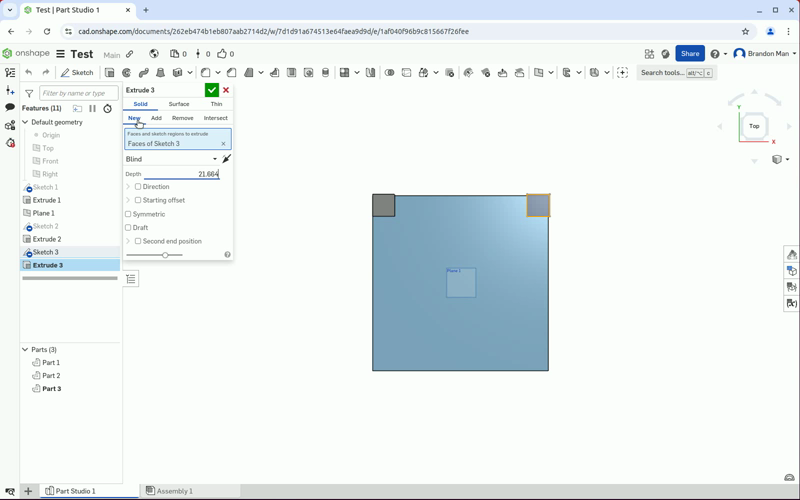
key(enter)
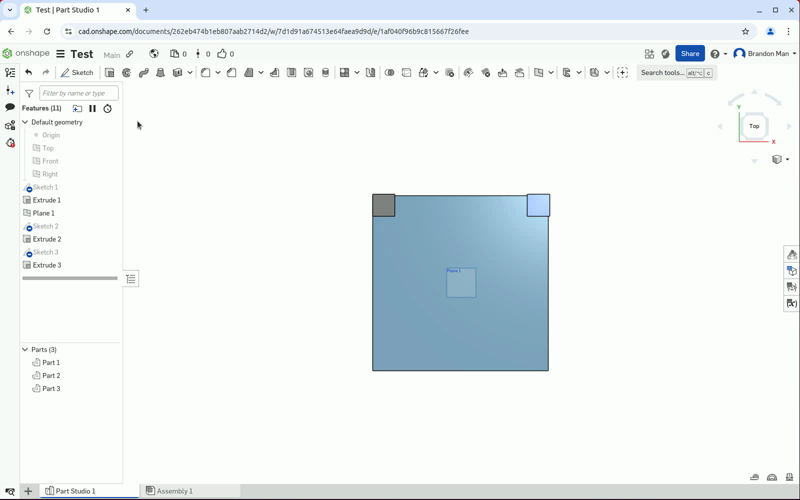
key(shift+h)
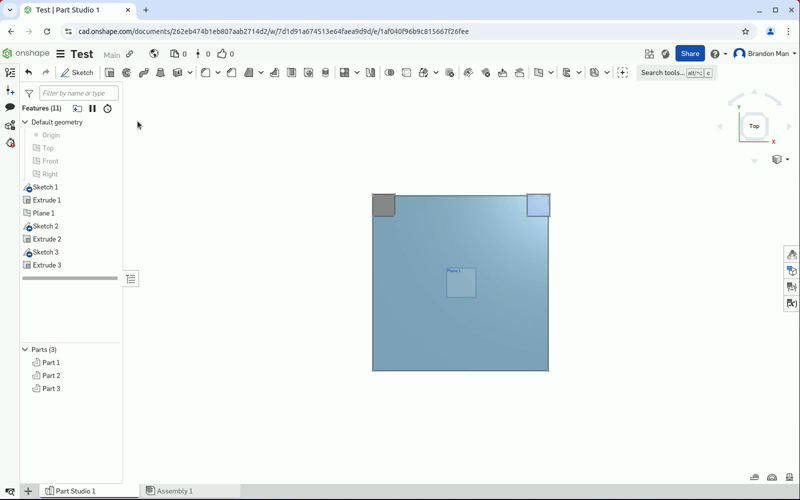
key(shift+h)
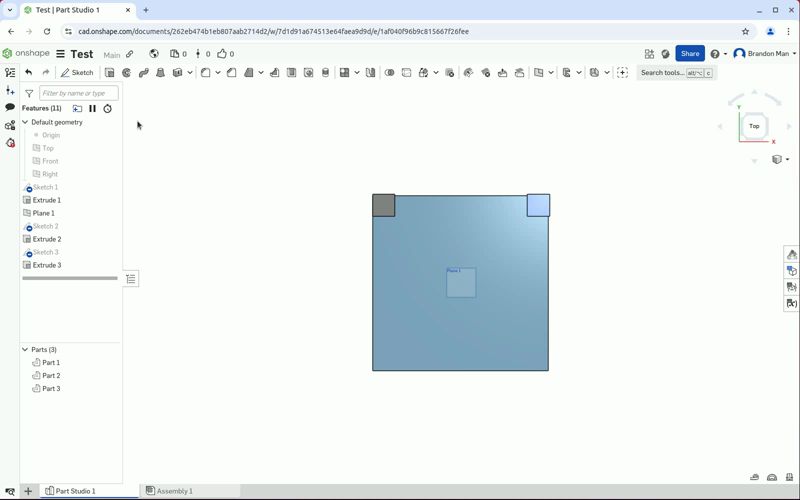
mouse_move(73, 189)
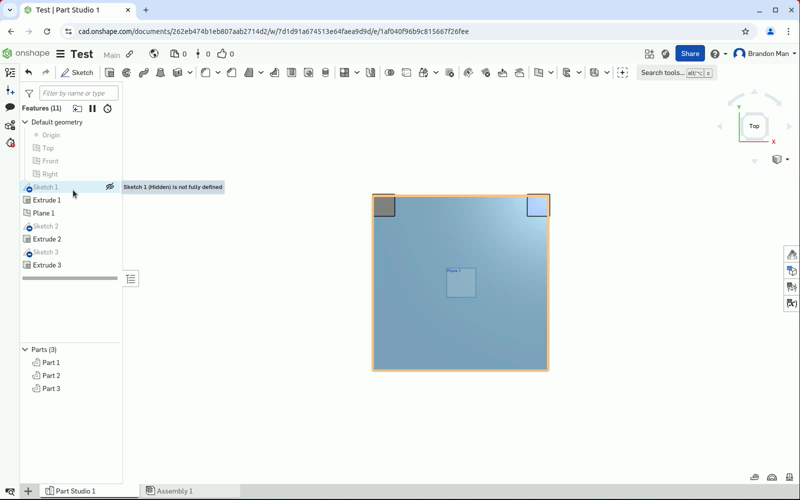
click(73, 189)
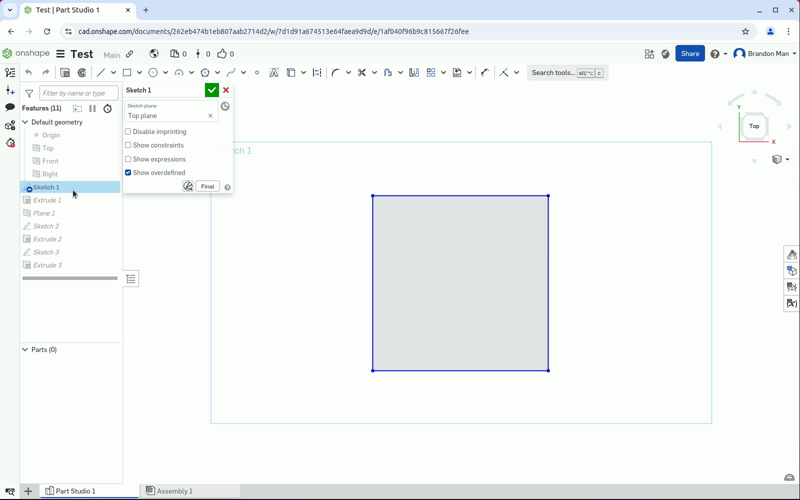
mouse_move(229, 92)
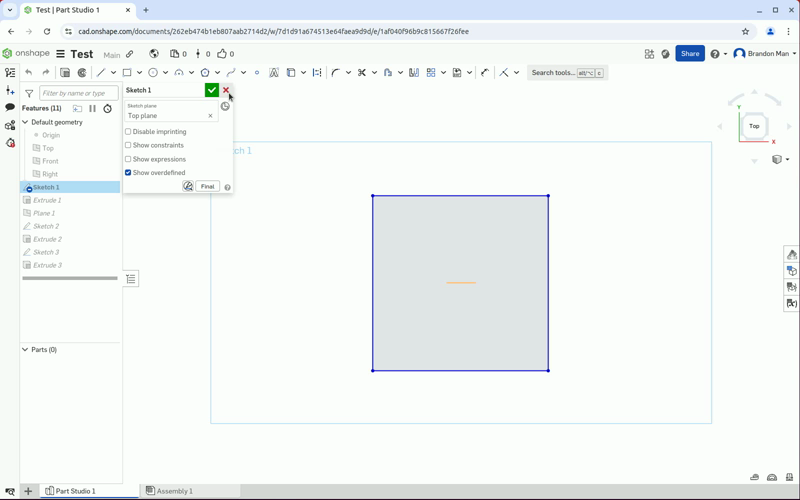
click(229, 92)
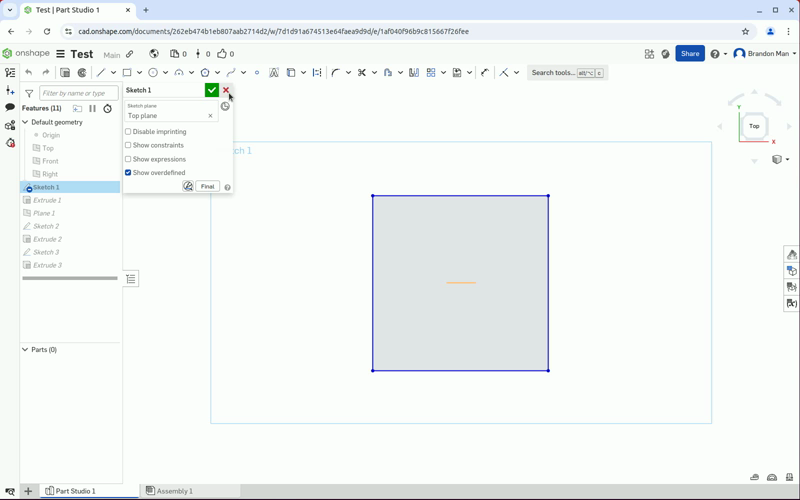
key(shift+s)
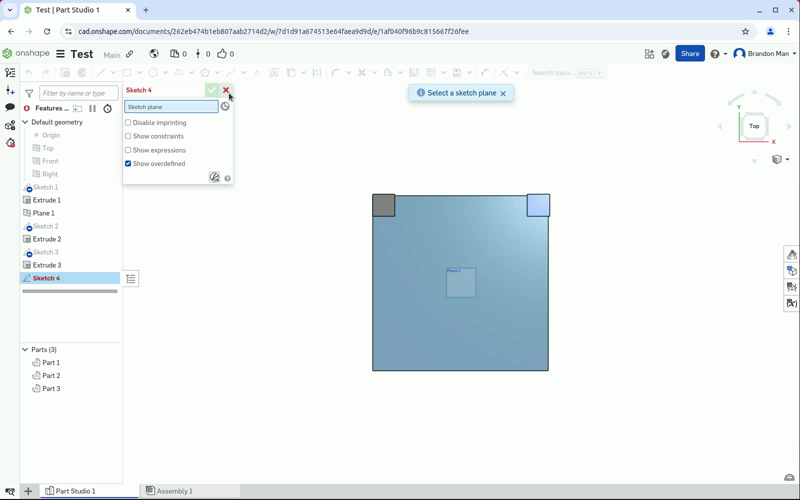
mouse_move(73, 215)
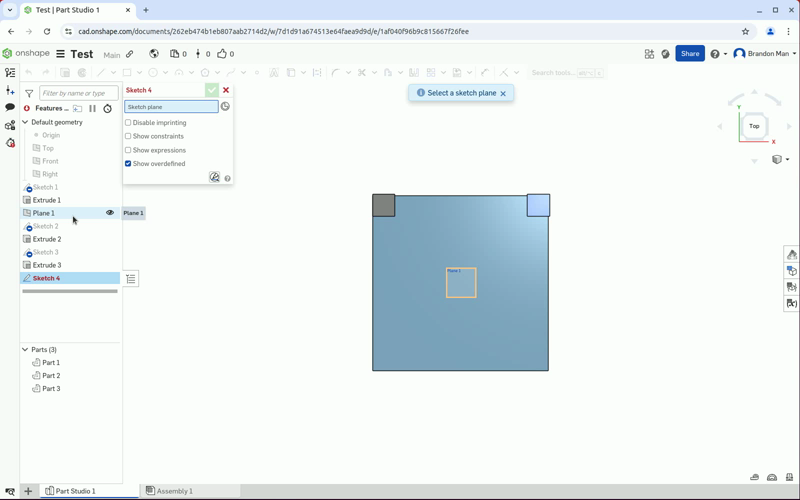
click(73, 215)
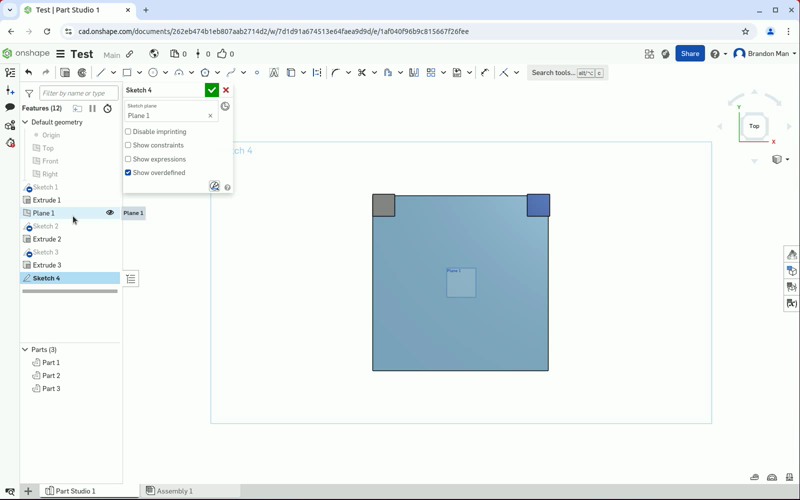
mouse_move(73, 352)
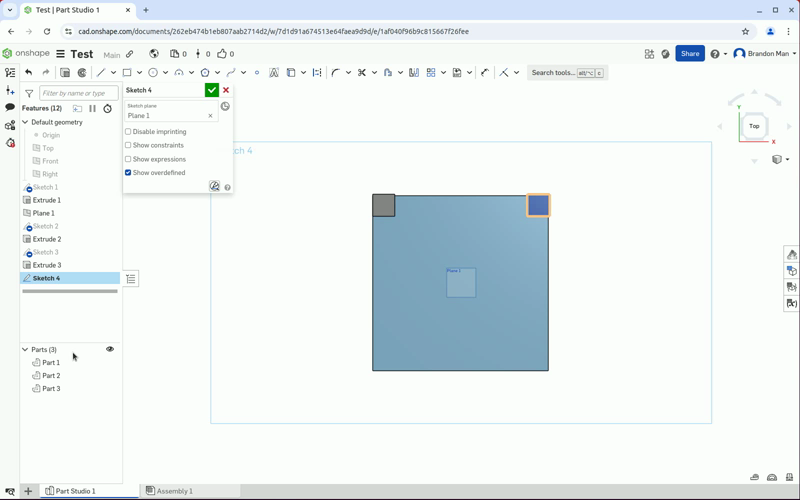
key(y)
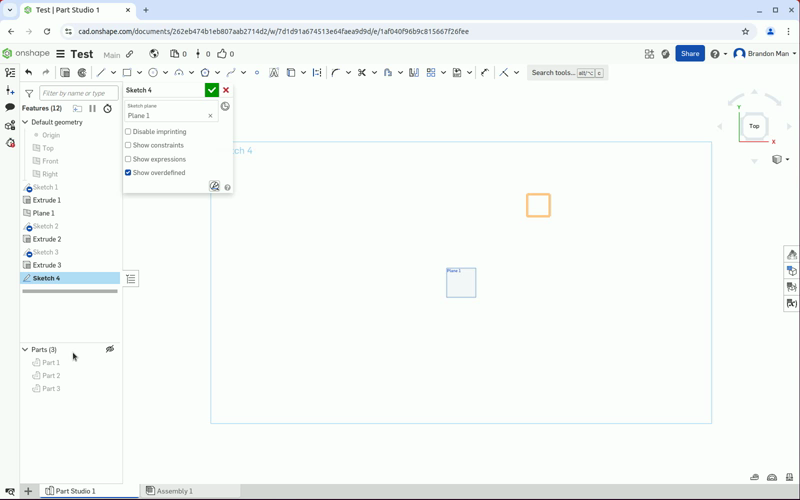
key(l)
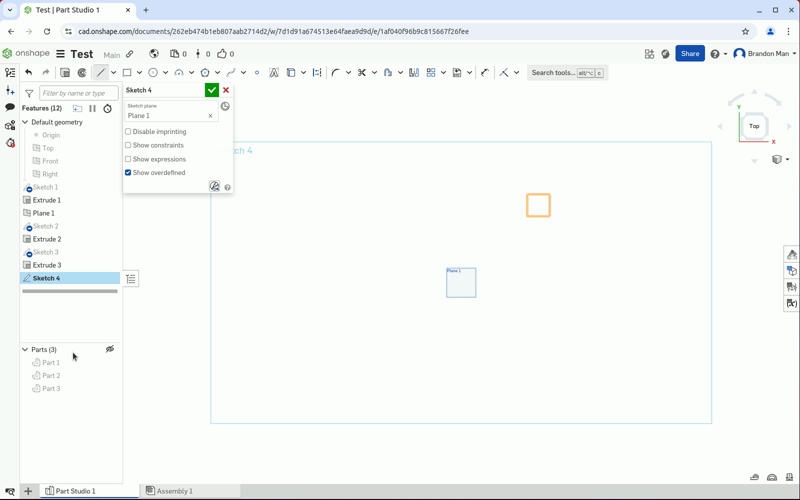
key_down(shift)
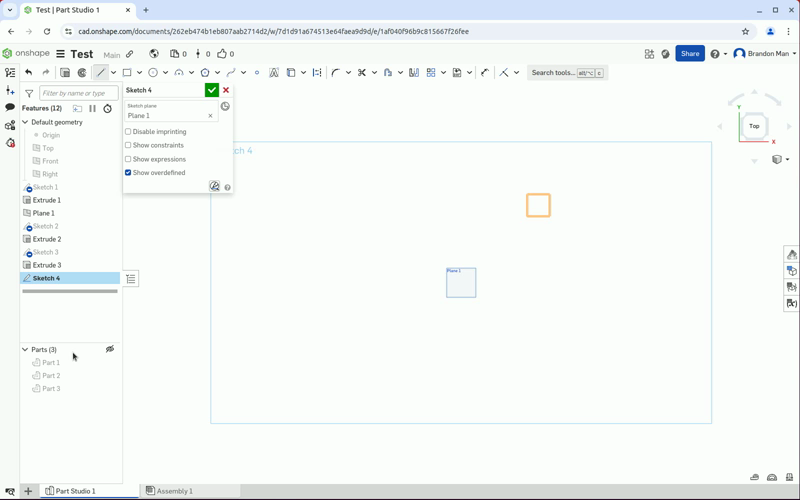
mouse_move(527, 370)
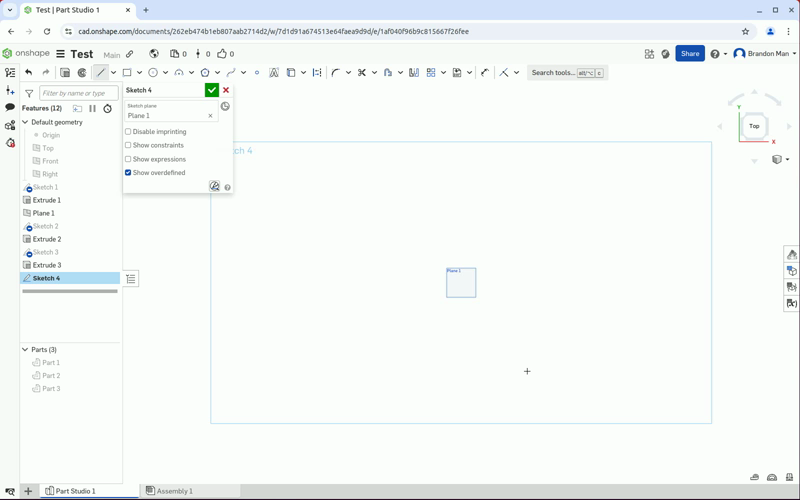
click(527, 370)
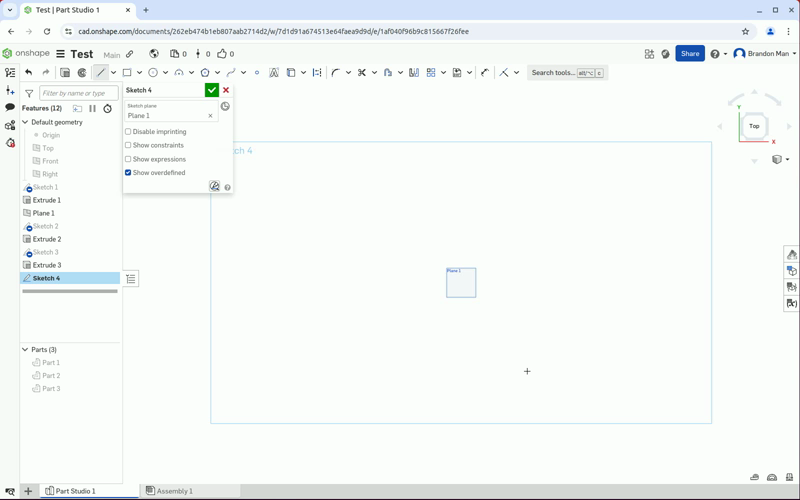
key_up(shift)
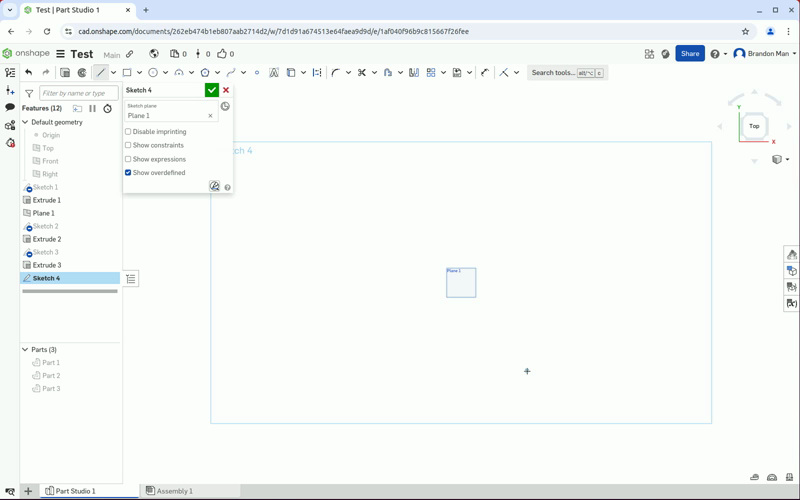
key_down(shift)
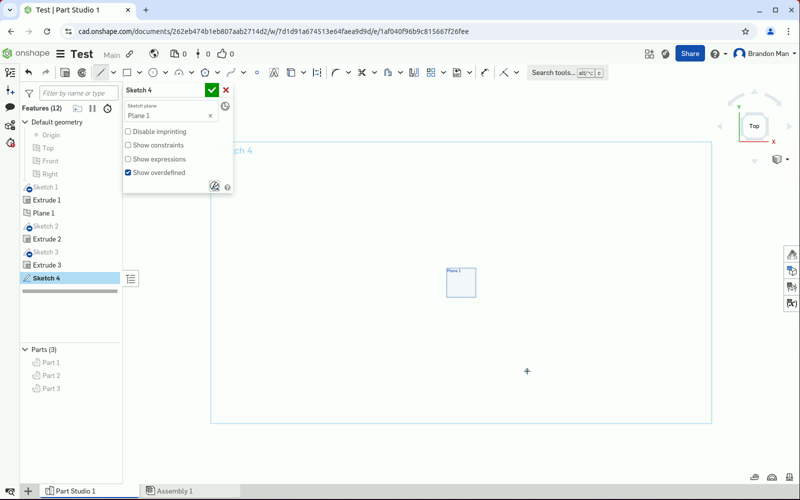
mouse_move(557, 370)
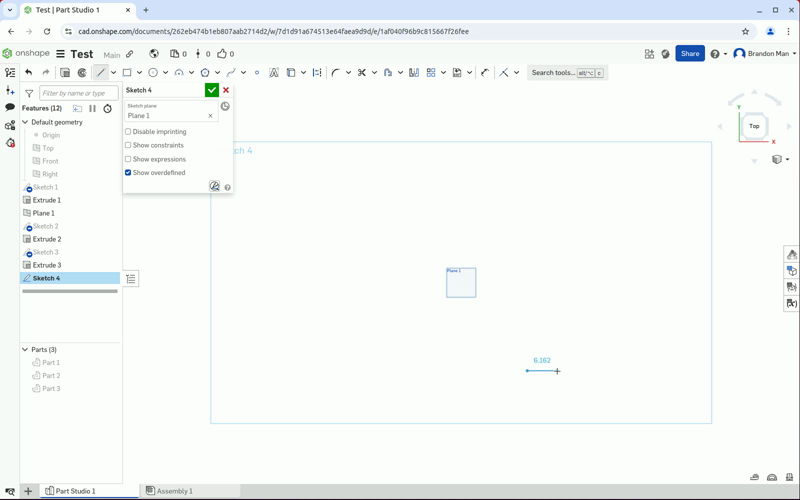
mouse_move(549, 370)
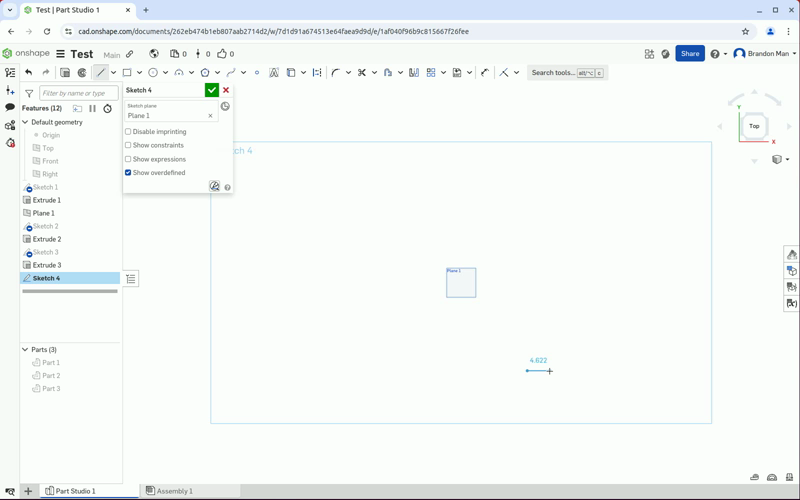
click(549, 370)
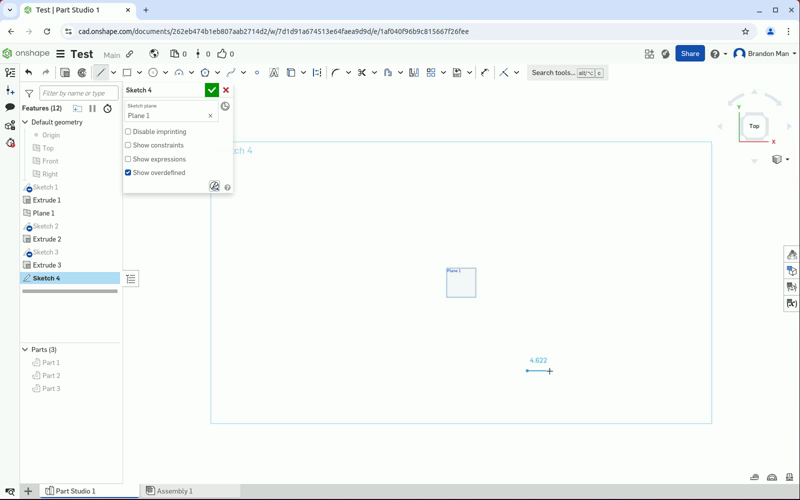
key_up(shift)
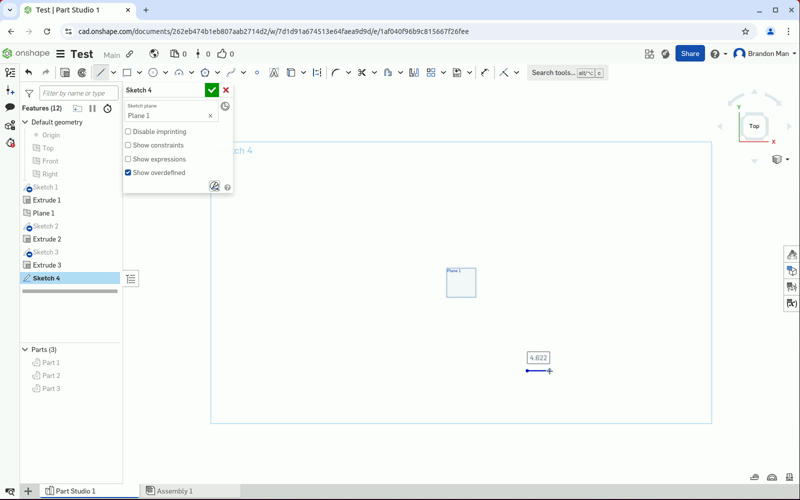
key_down(shift)
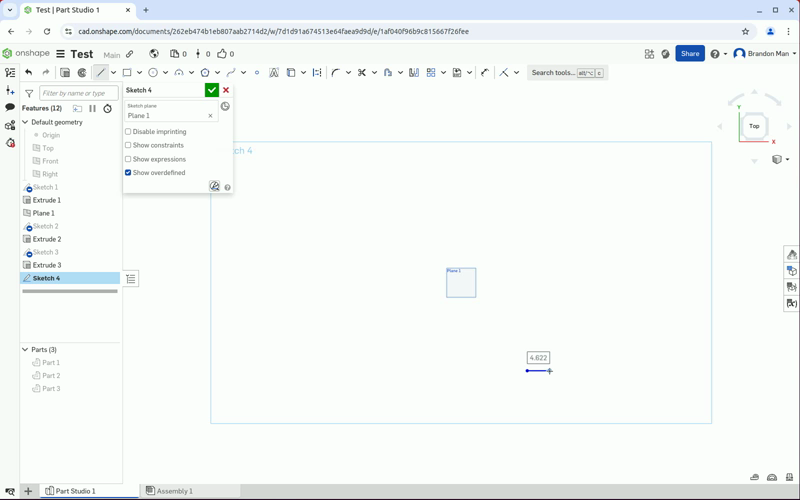
mouse_move(579, 370)
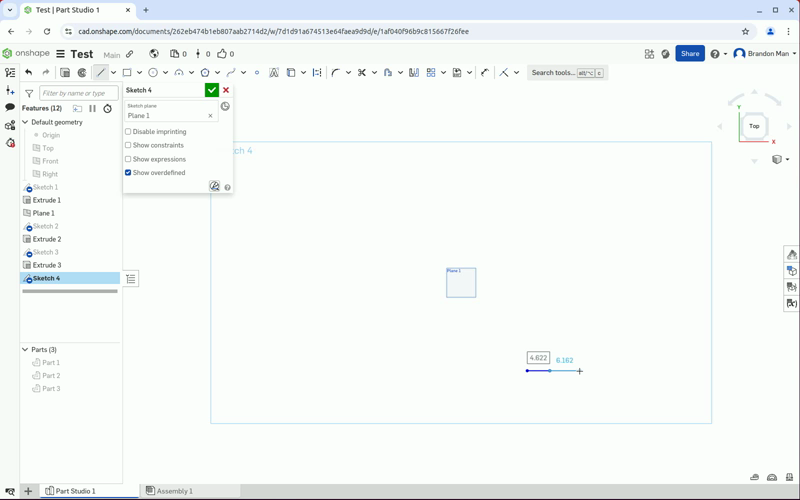
mouse_move(549, 348)
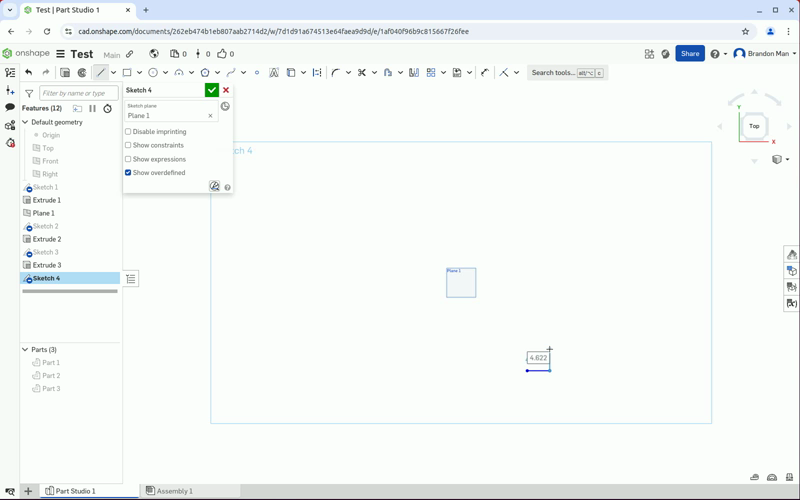
click(549, 348)
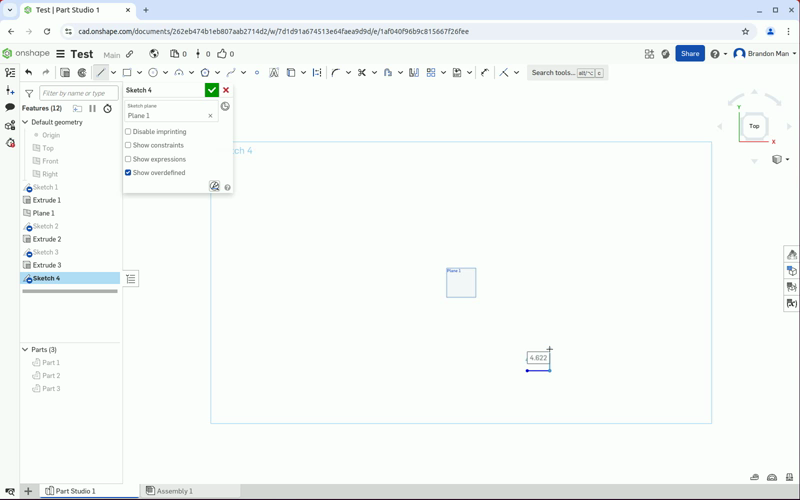
key_up(shift)
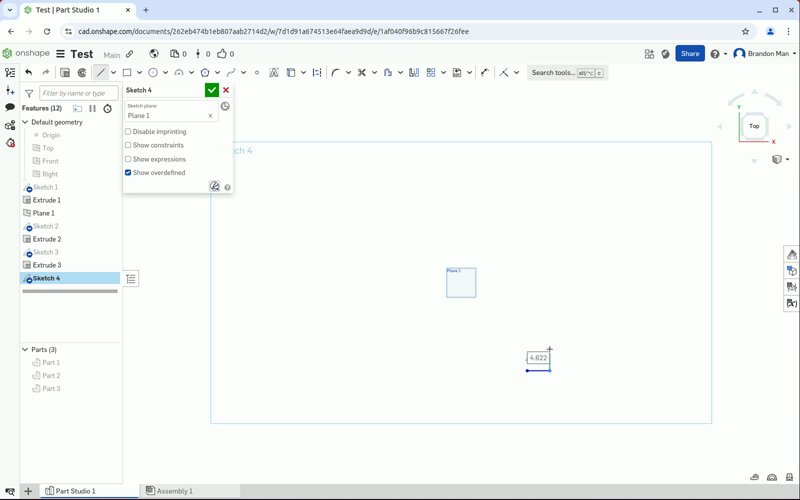
key_down(shift)
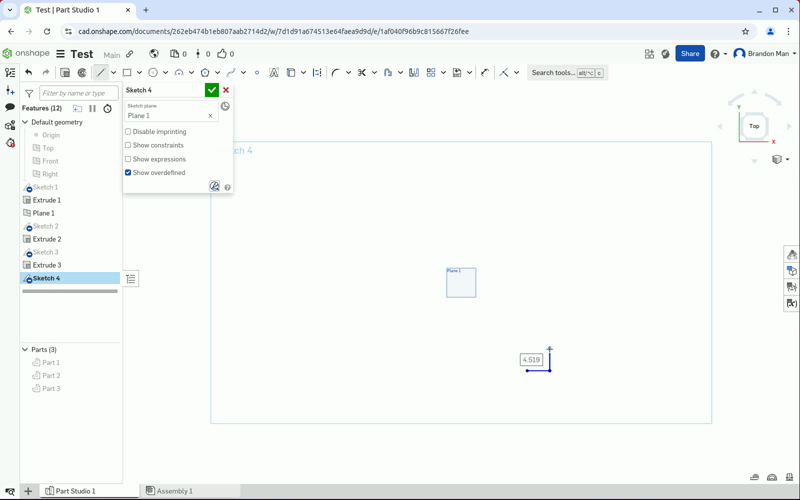
mouse_move(579, 348)
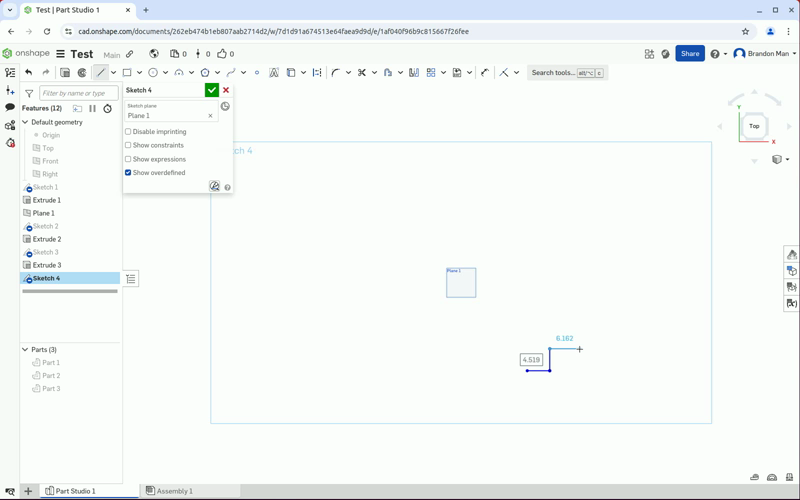
mouse_move(527, 348)
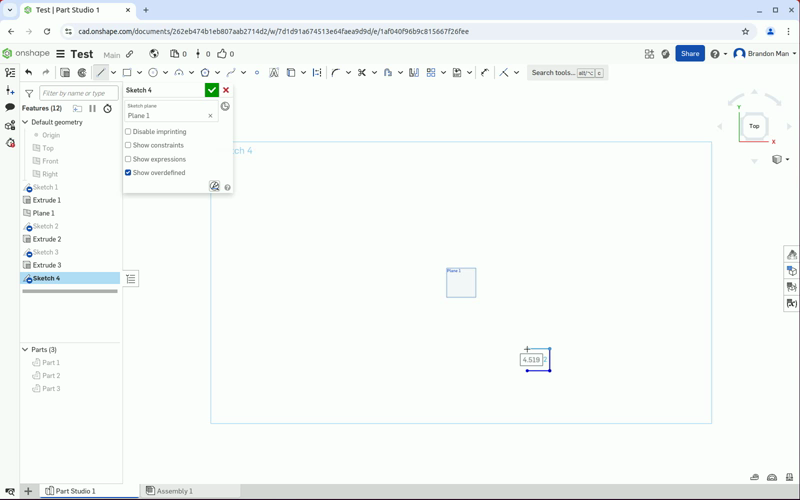
click(527, 348)
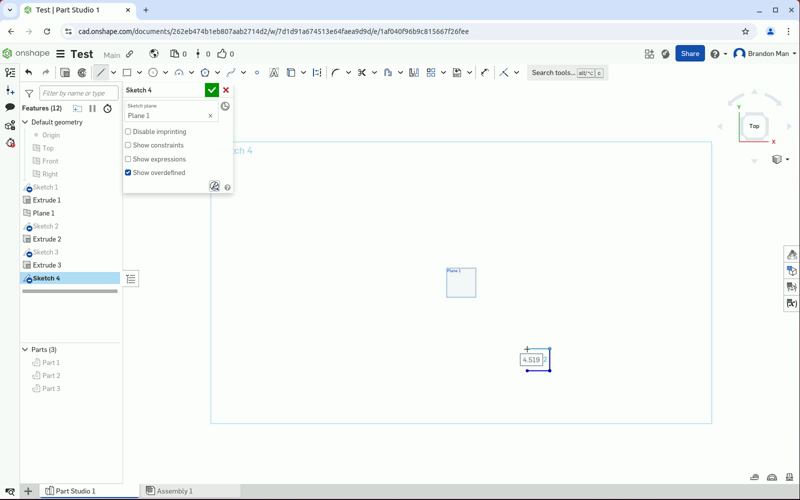
key_up(shift)
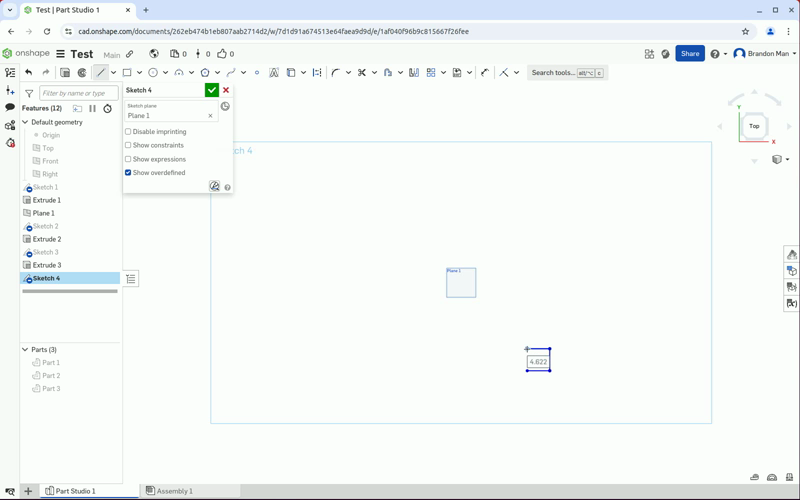
mouse_move(557, 348)
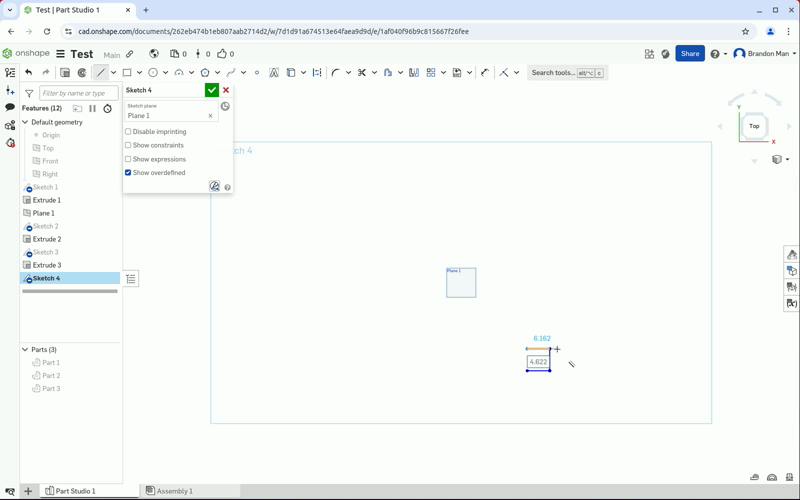
key_down(shift)
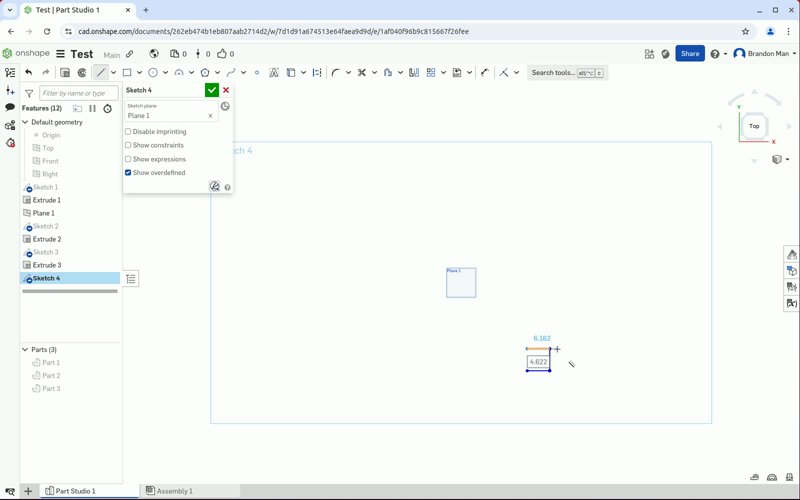
mouse_move(527, 370)
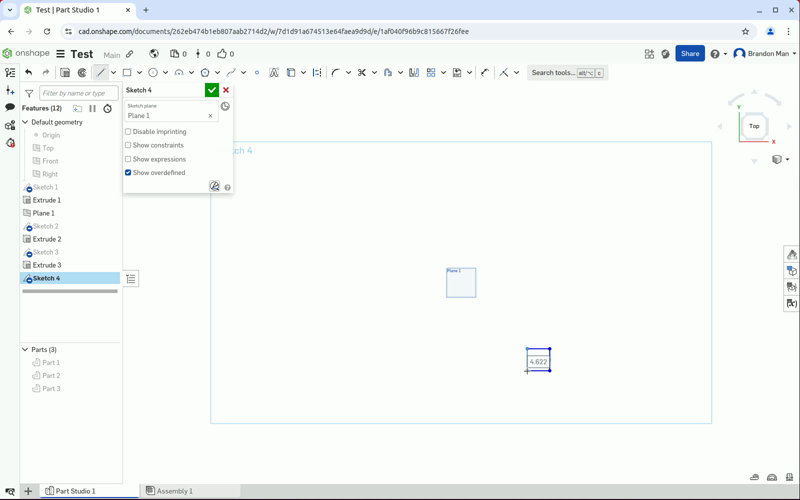
key_up(shift)
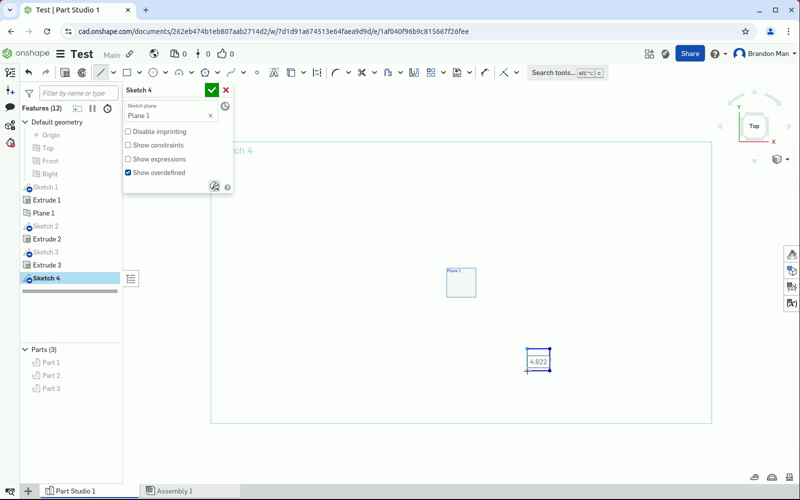
click(527, 370)
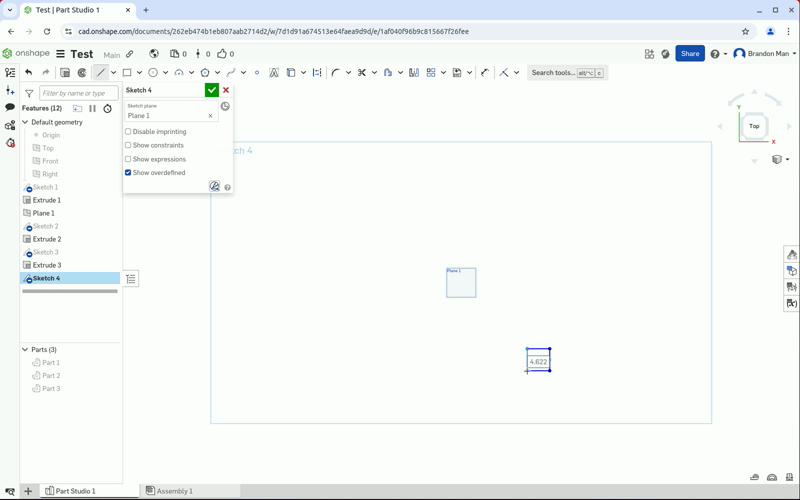
key(esc)
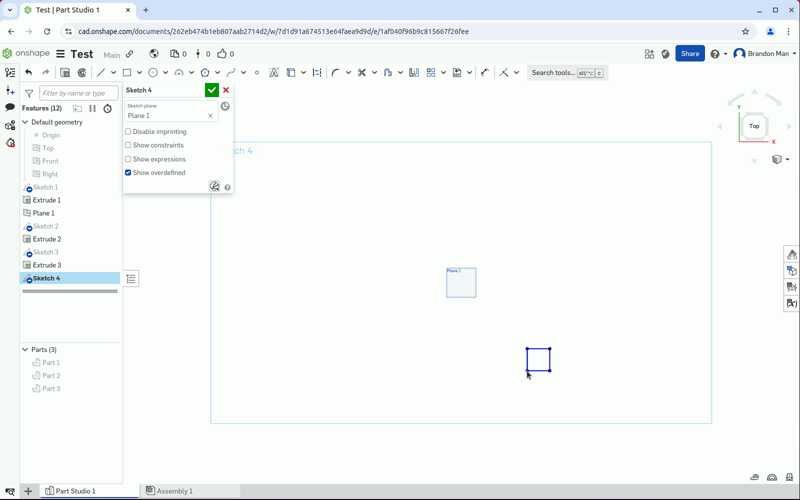
mouse_move(537, 364)
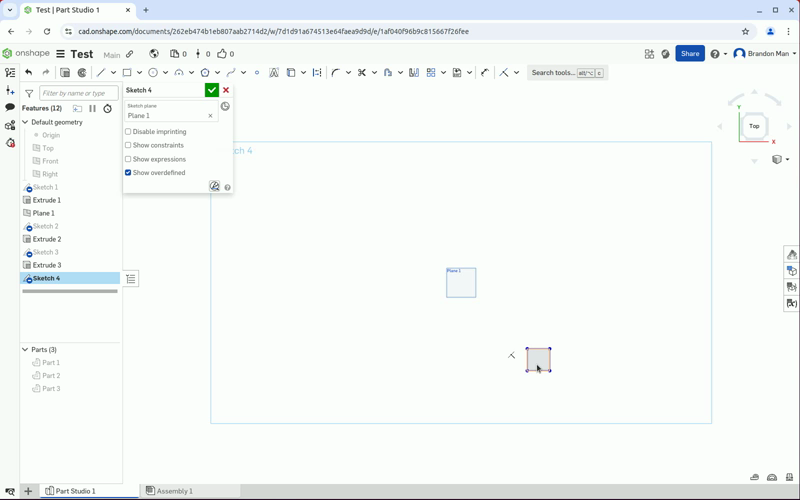
scroll(6)
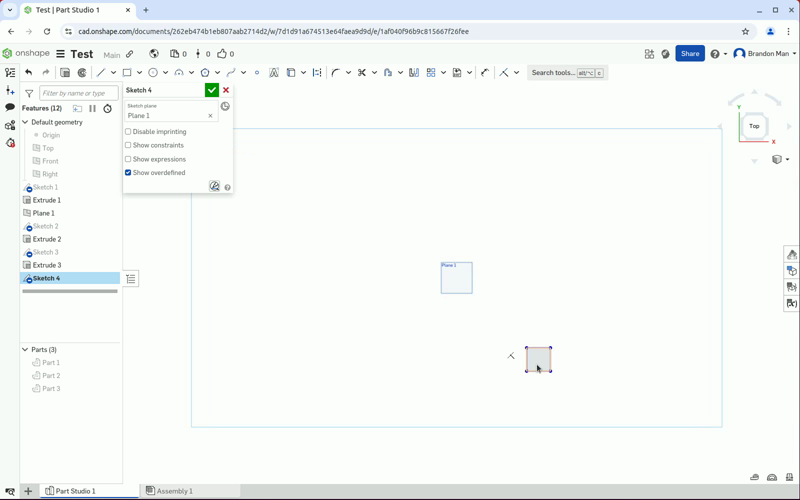
scroll(6)
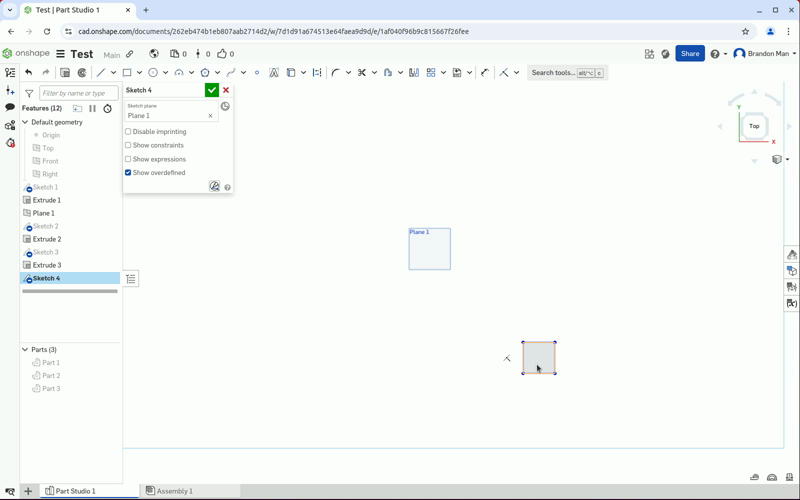
scroll(6)
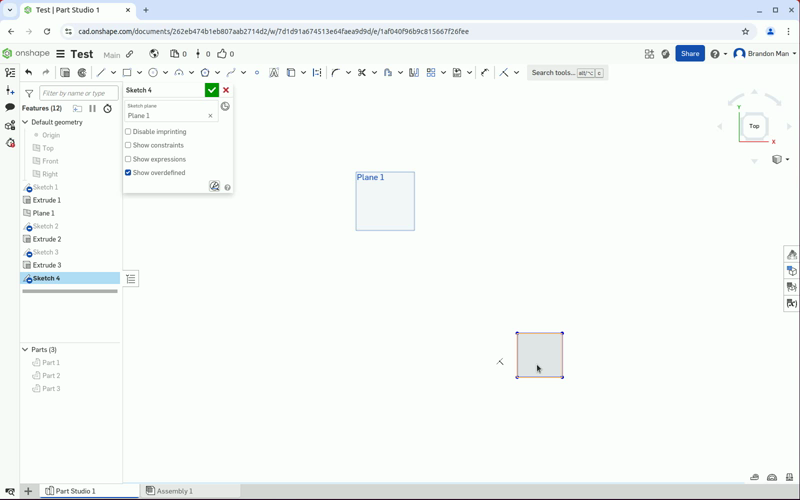
scroll(6)
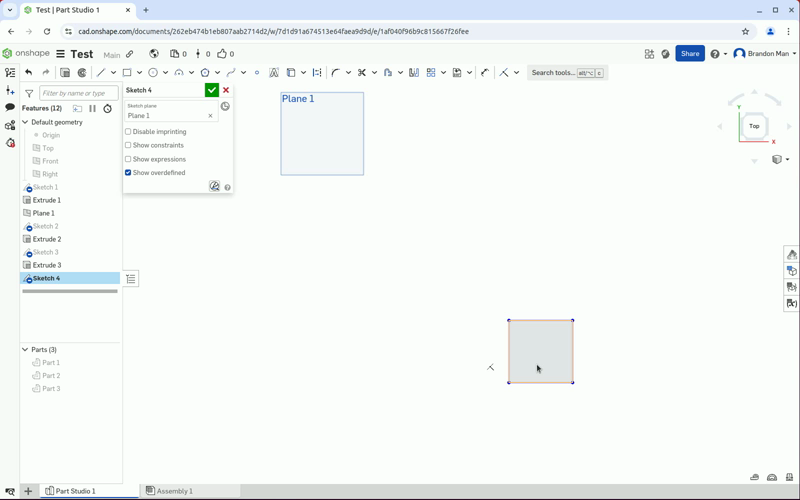
scroll(6)
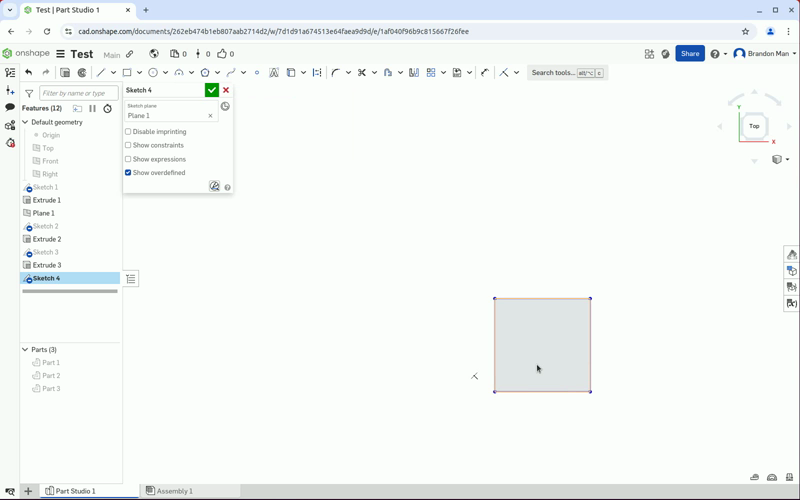
scroll(6)
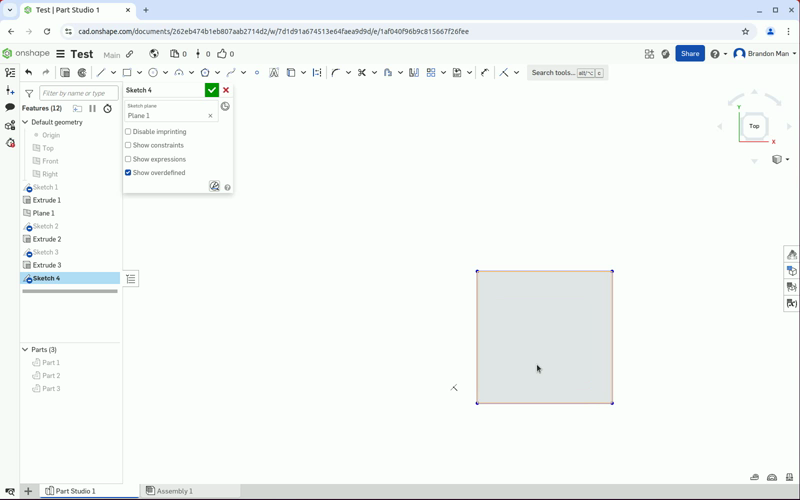
scroll(6)
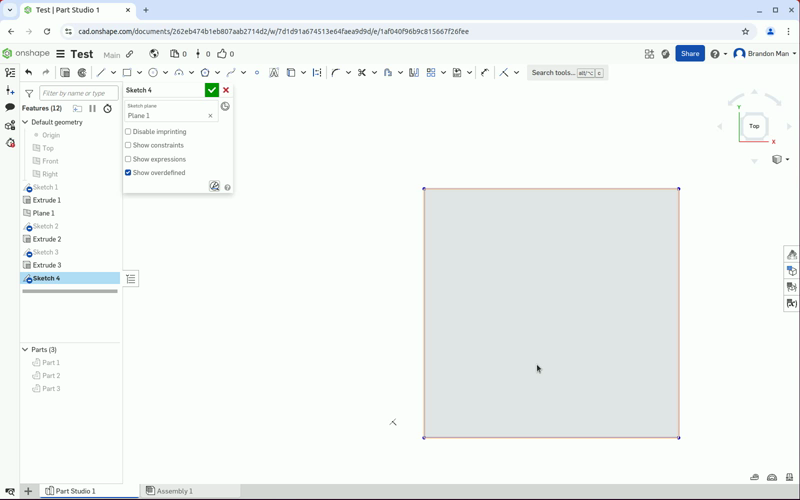
click(537, 364)
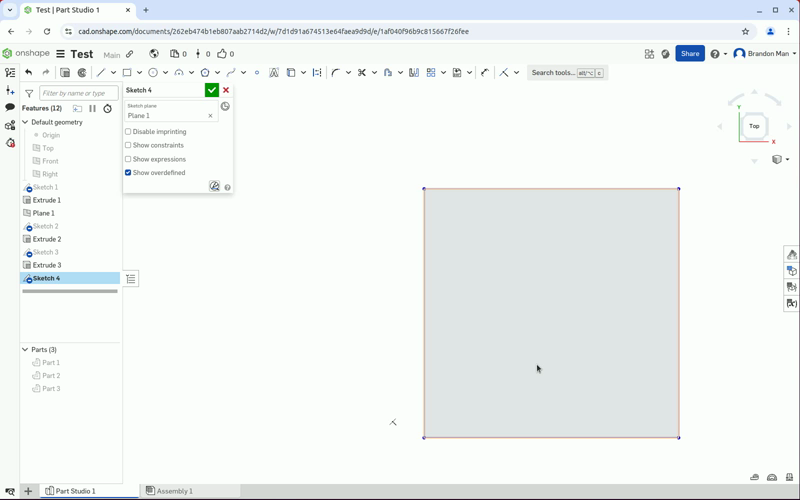
scroll(-6)
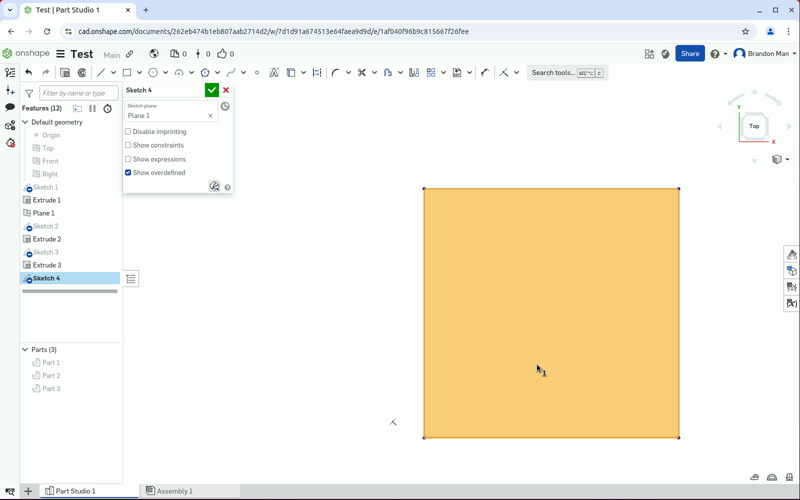
scroll(-6)
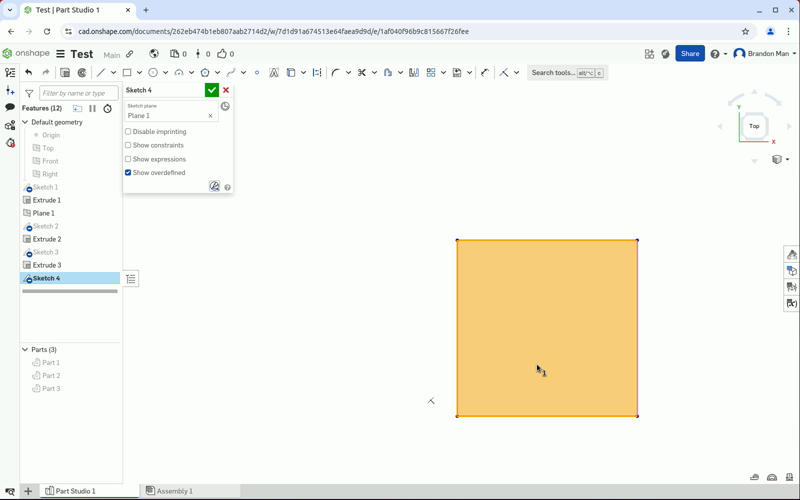
scroll(-6)
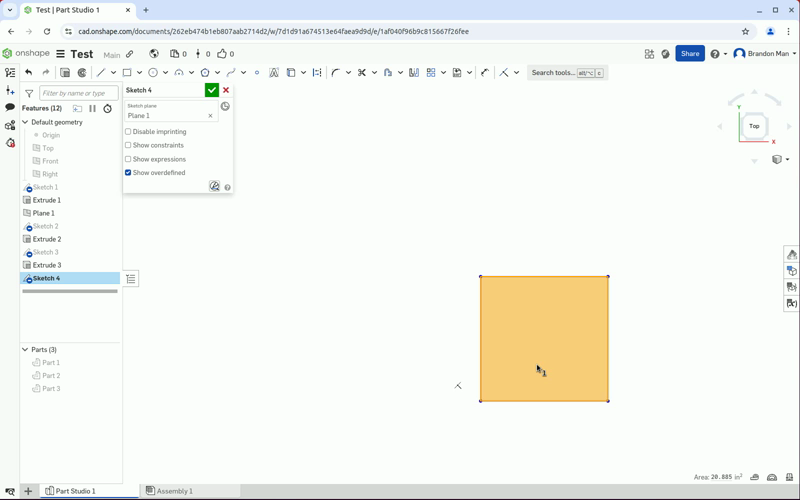
scroll(-6)
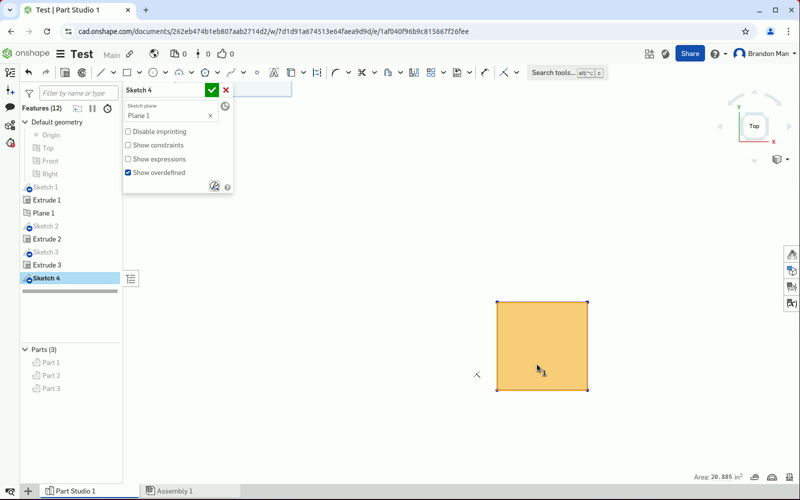
scroll(-6)
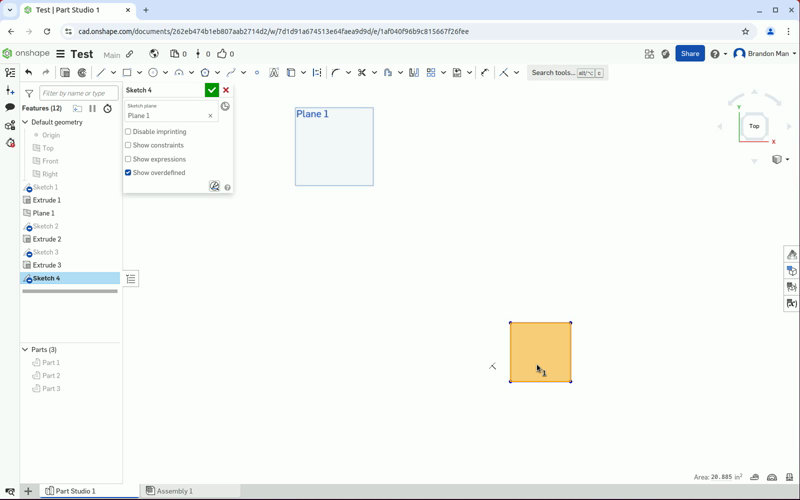
scroll(-6)
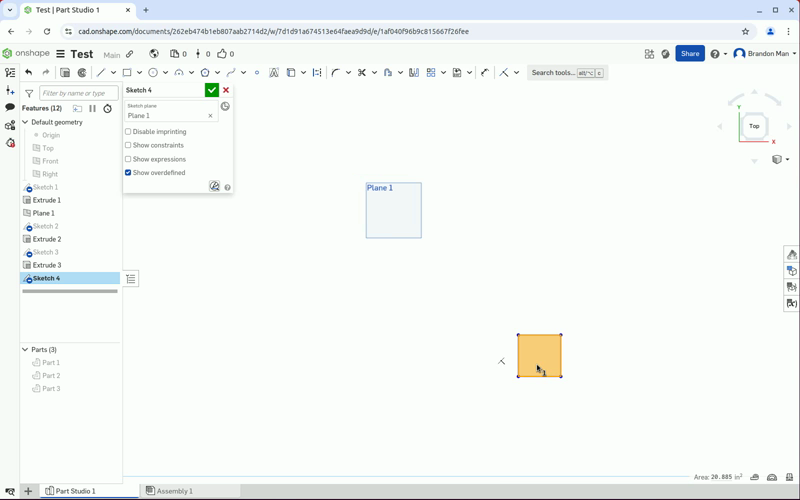
scroll(-6)
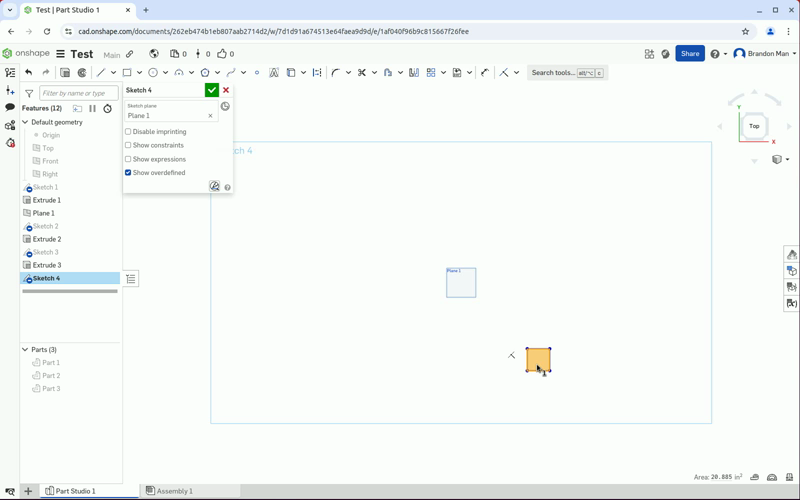
mouse_move(73, 352)
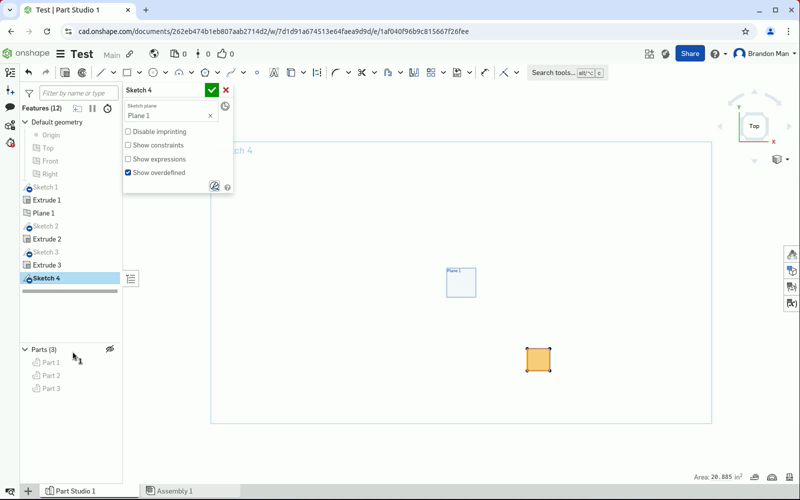
key(shift+y)
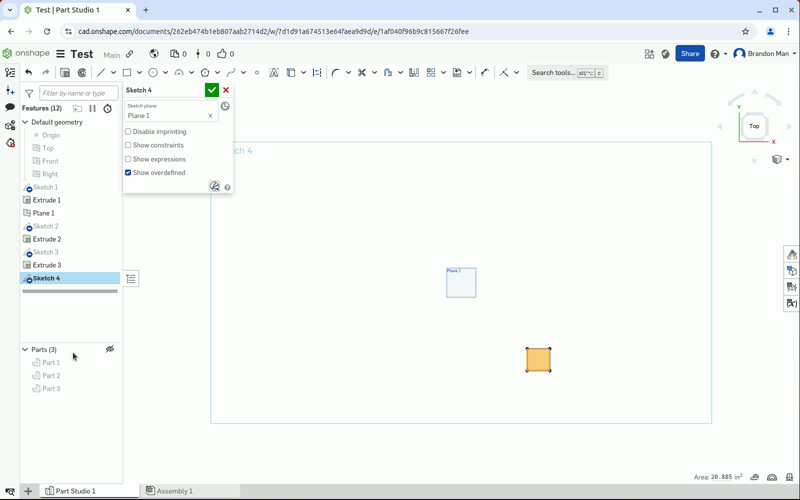
key(shift+e)
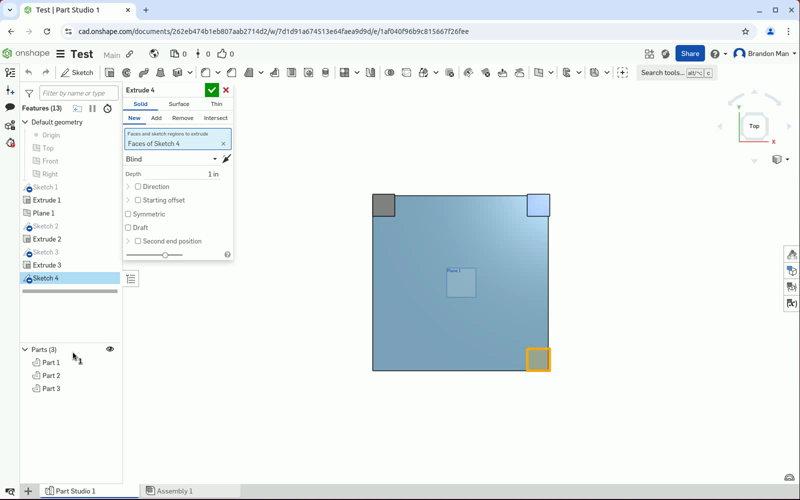
mouse_move(143, 106)
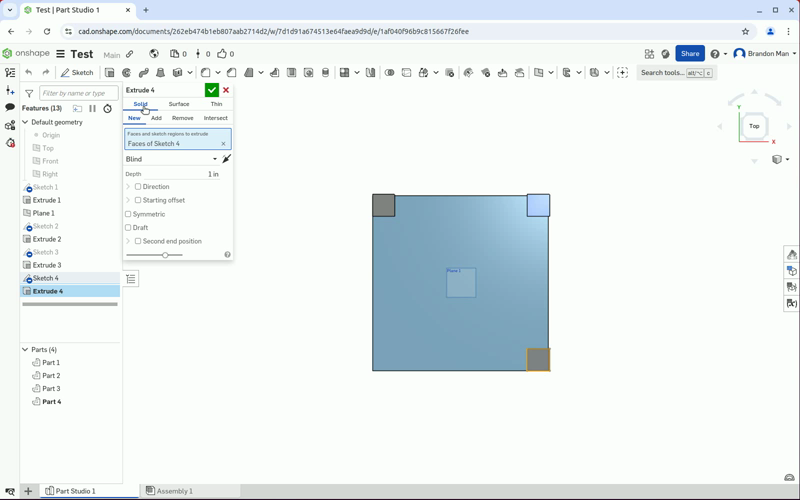
click(143, 106)
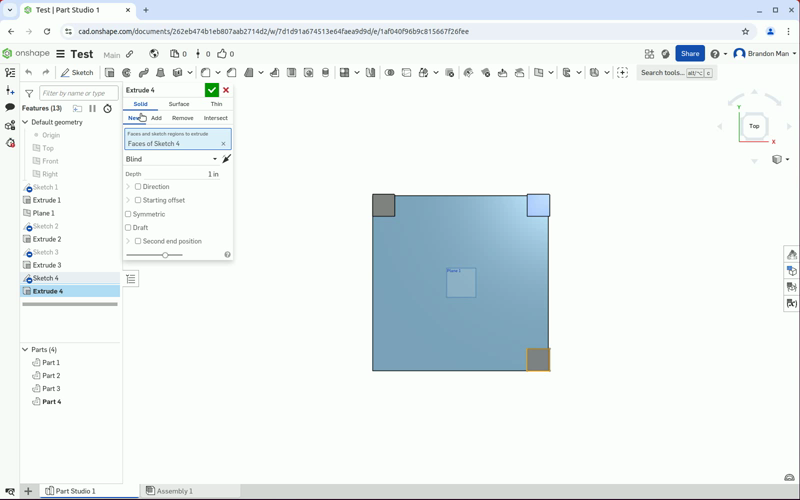
mouse_move(137, 120)
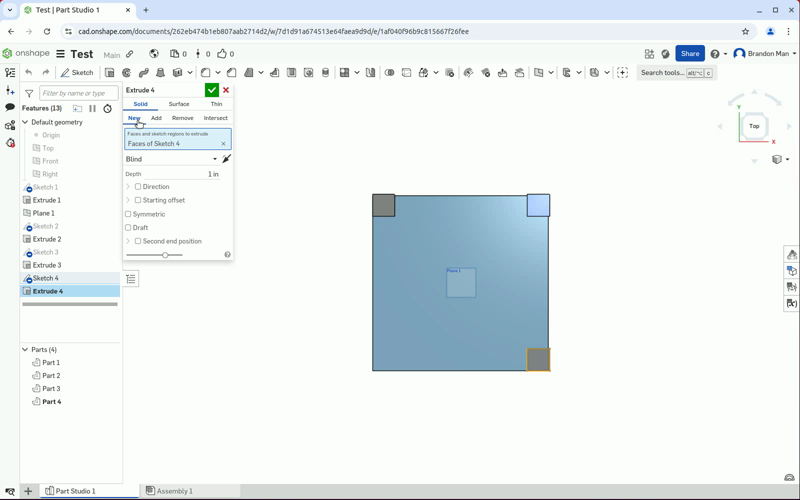
click(137, 120)
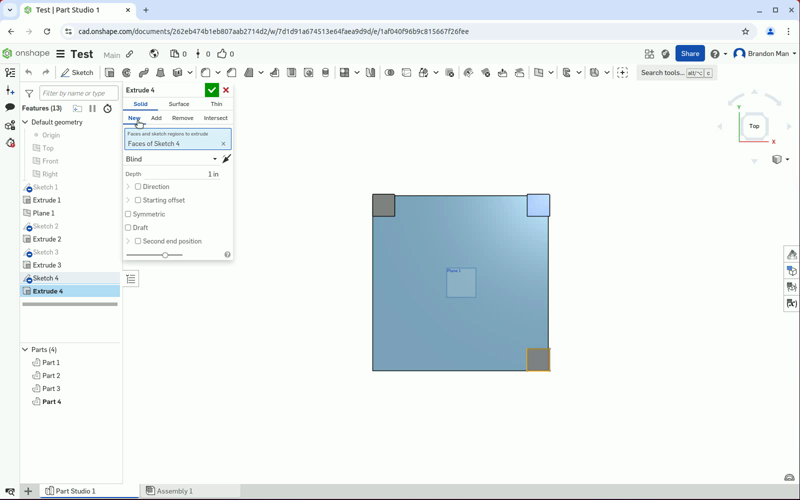
key(tab, 4)
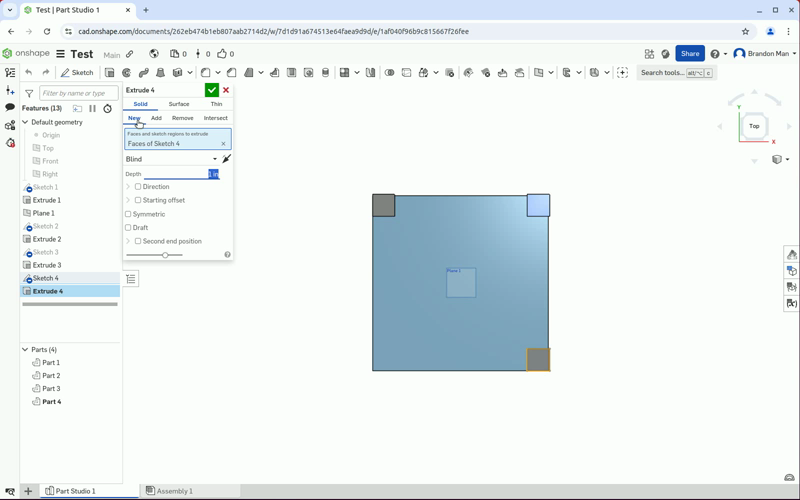
text(21.664)
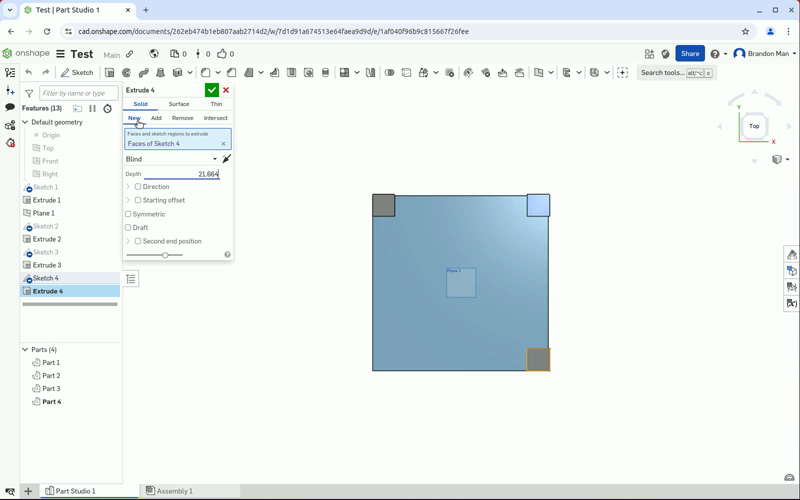
key(enter)
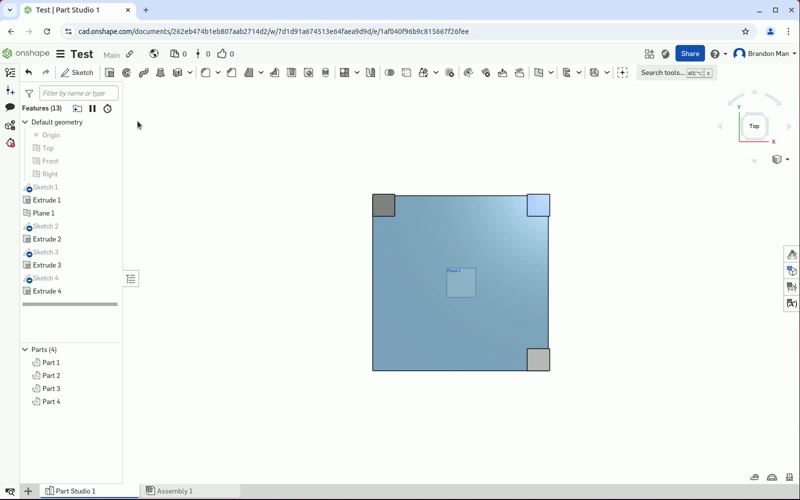
key(shift+h)
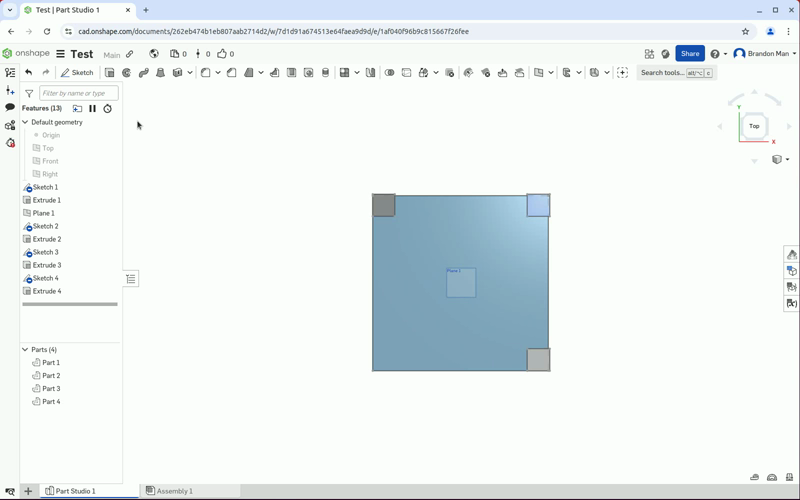
key(shift+h)
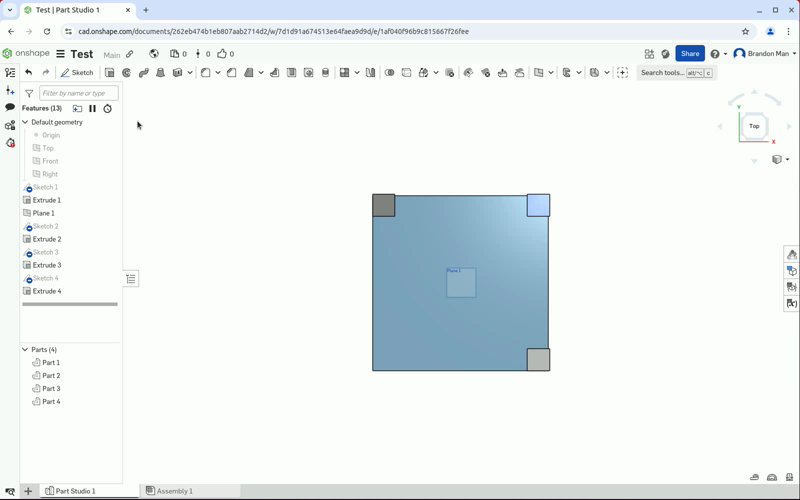
mouse_move(73, 189)
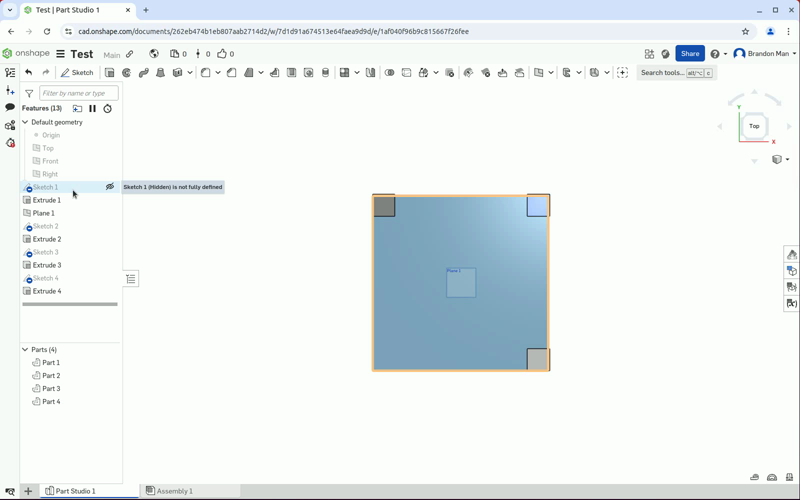
click(73, 189)
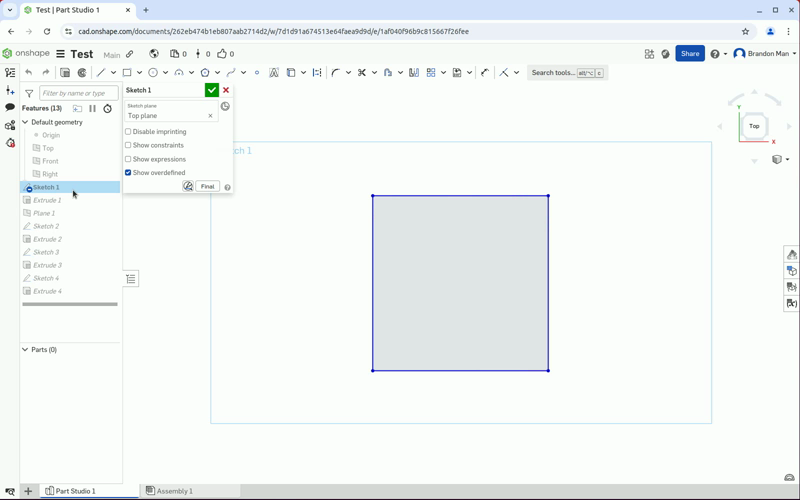
mouse_move(229, 92)
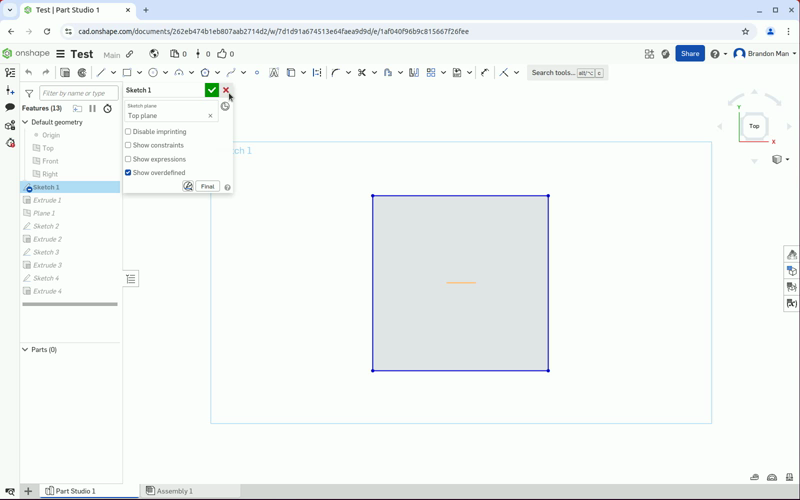
click(229, 92)
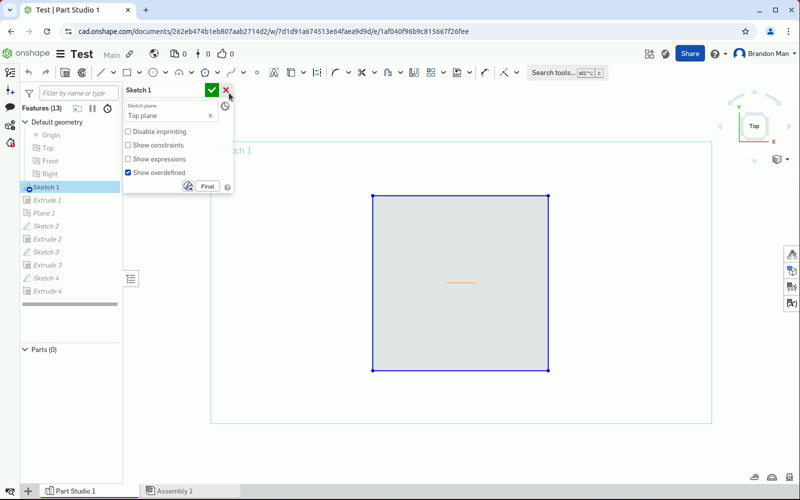
key(shift+s)
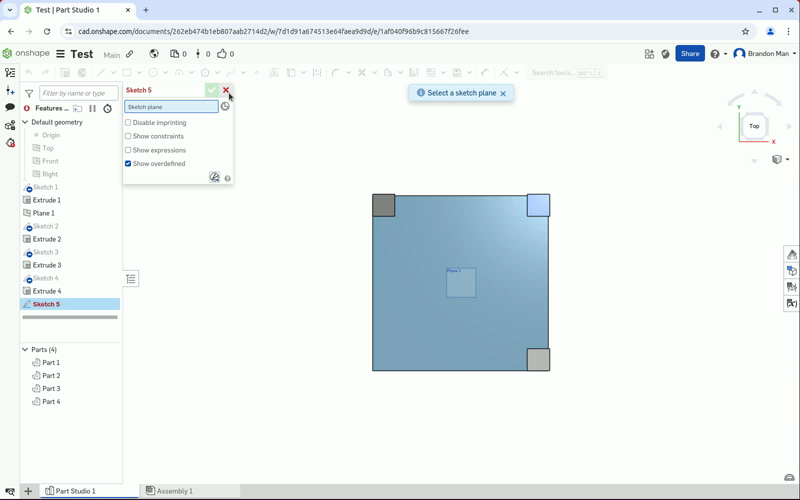
mouse_move(73, 215)
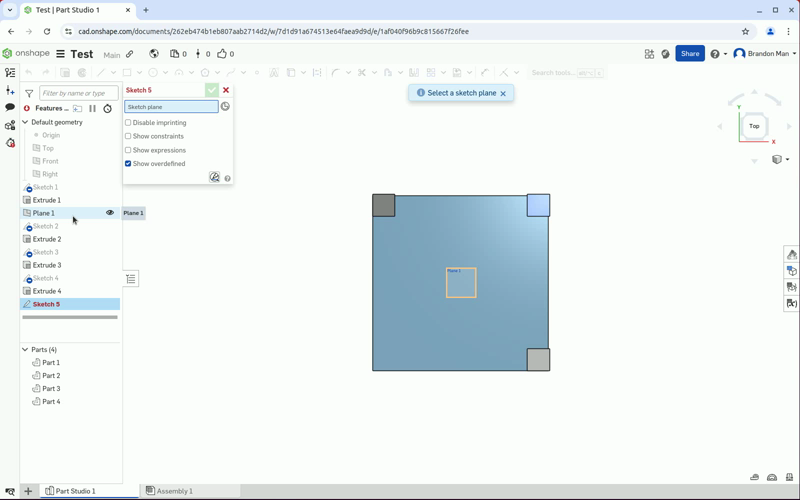
click(73, 215)
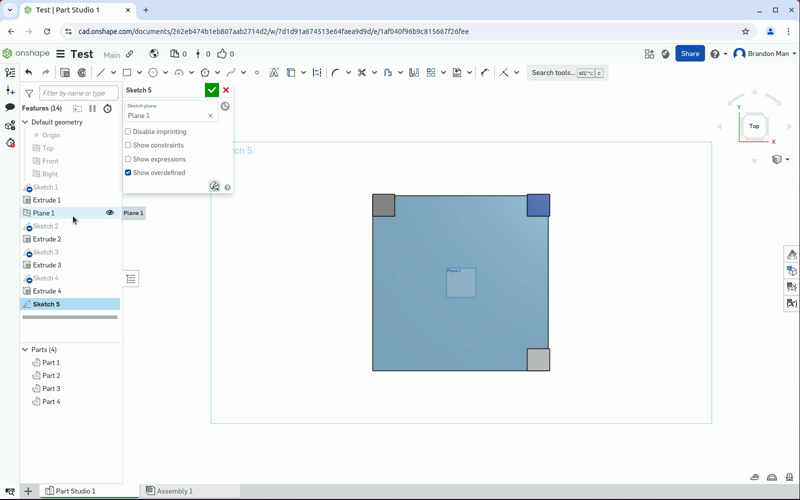
mouse_move(73, 352)
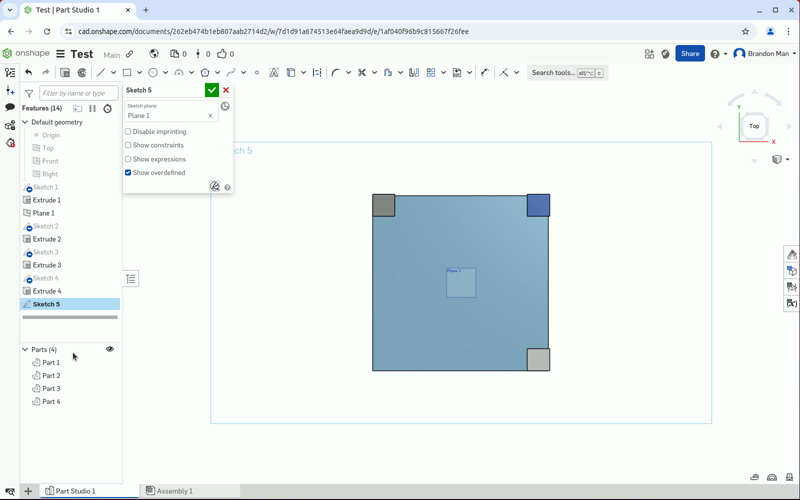
key(y)
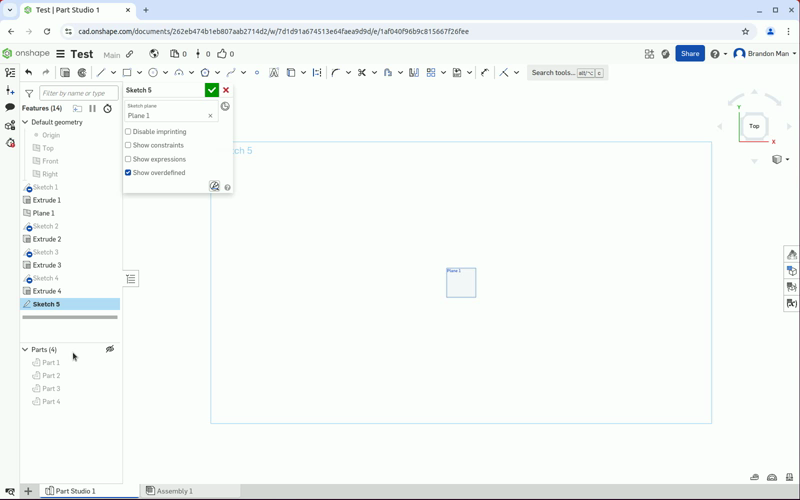
key(l)
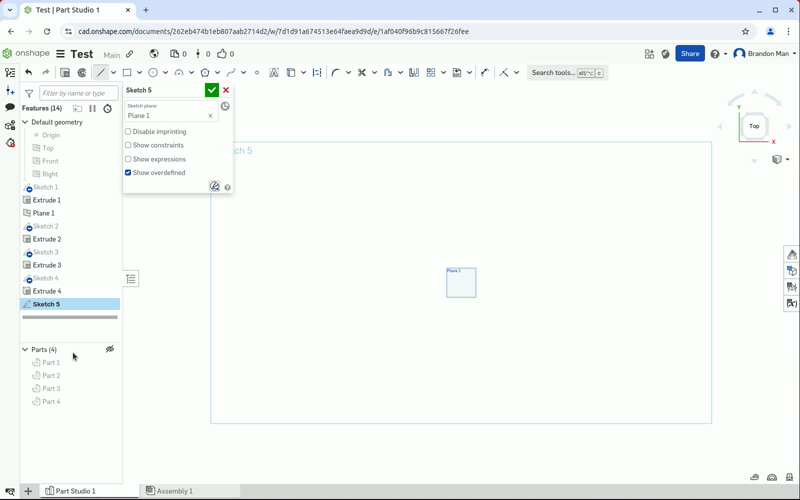
key_down(shift)
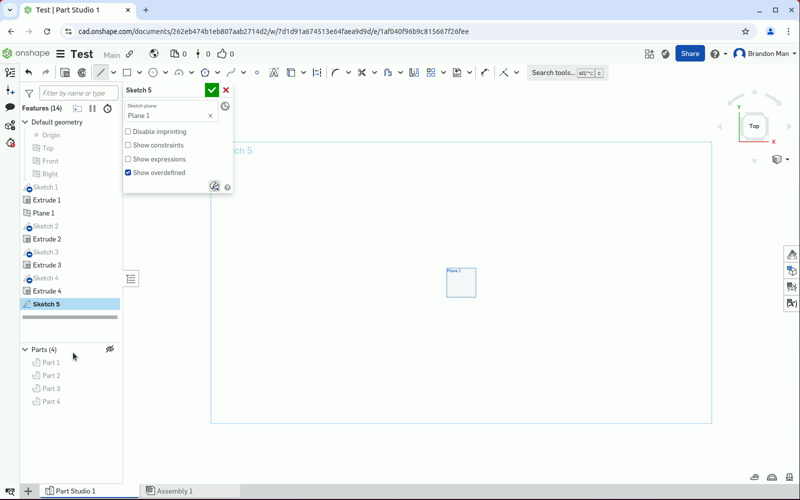
mouse_move(372, 370)
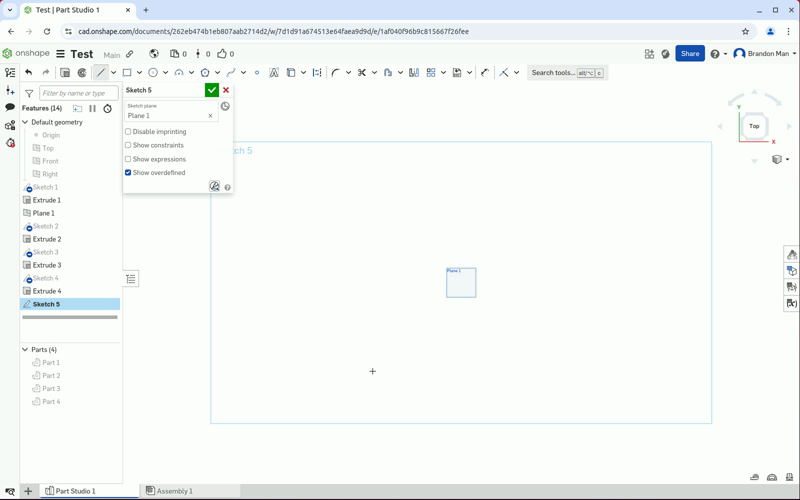
click(372, 370)
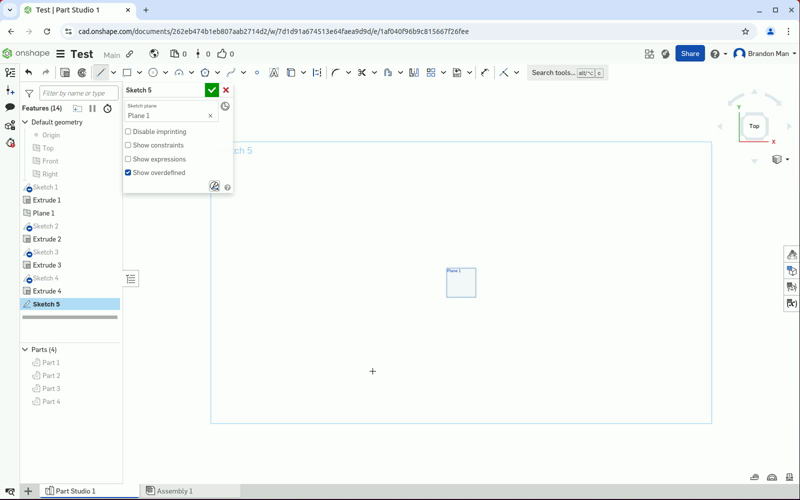
key_up(shift)
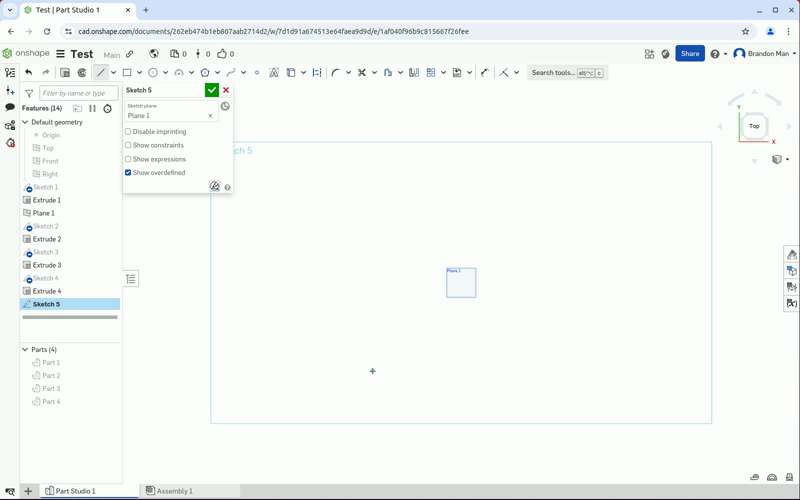
key_down(shift)
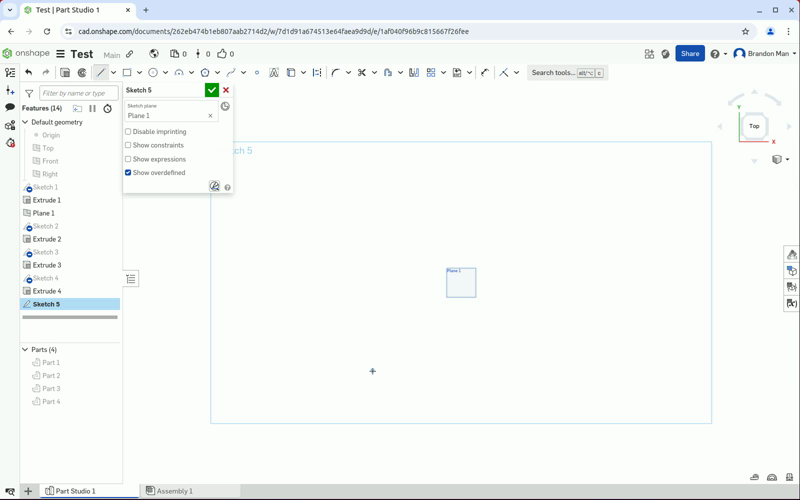
mouse_move(402, 370)
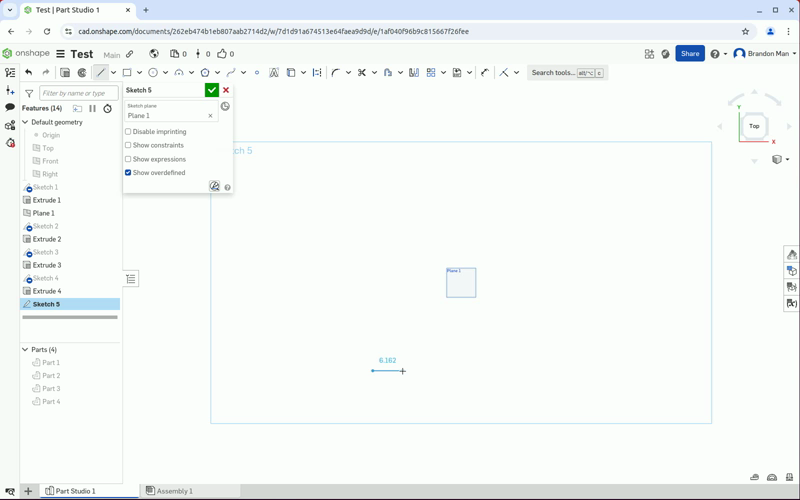
mouse_move(394, 370)
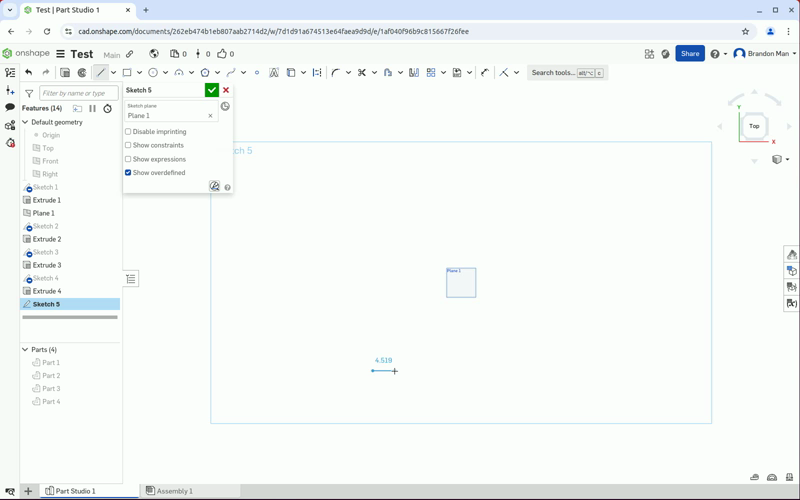
click(394, 370)
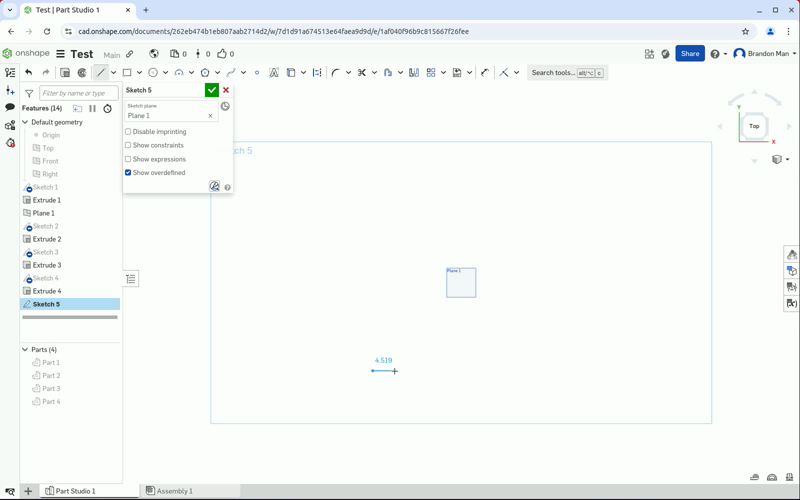
key_up(shift)
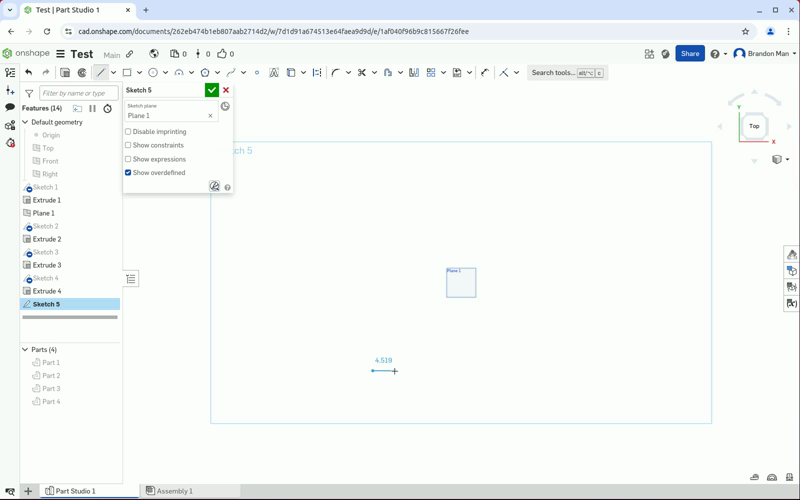
key_down(shift)
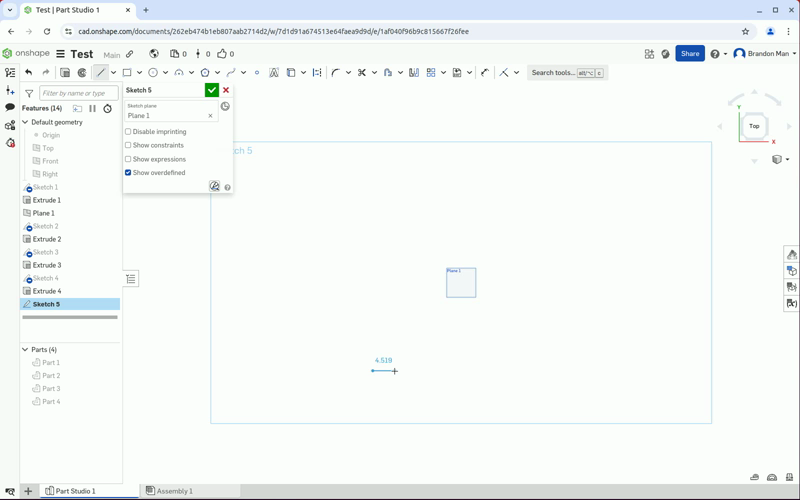
mouse_move(424, 370)
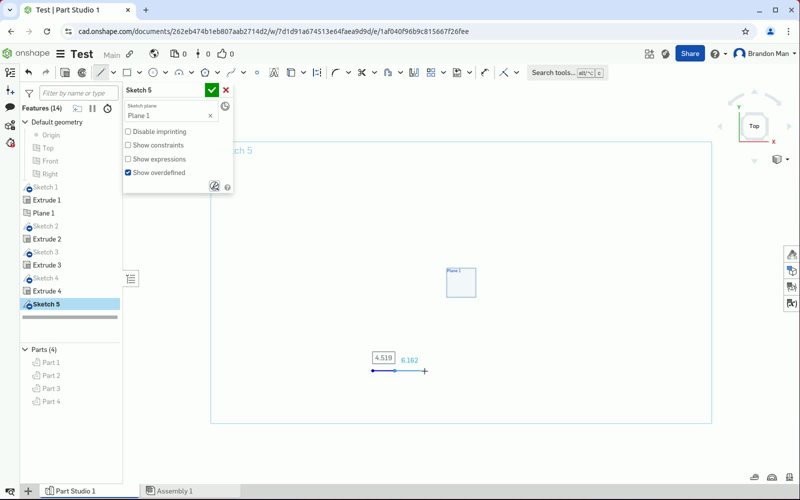
mouse_move(394, 348)
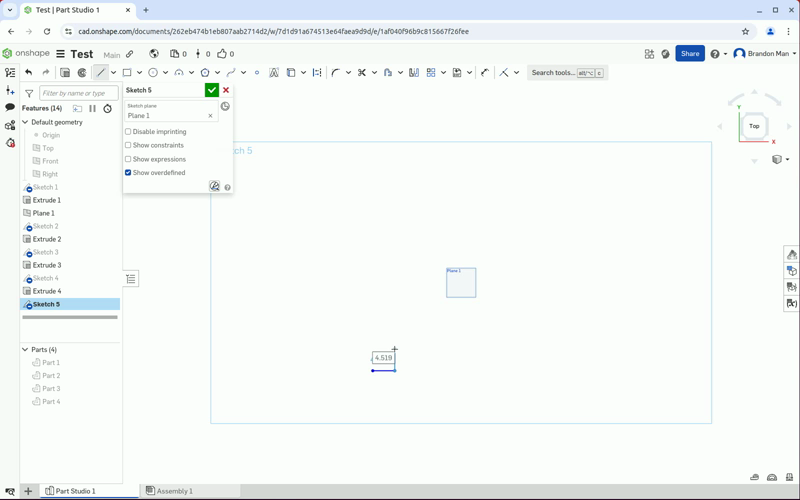
click(394, 348)
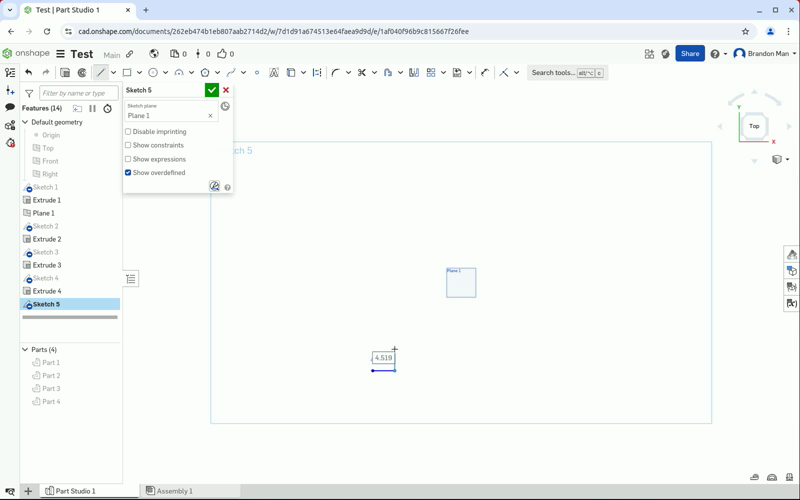
key_up(shift)
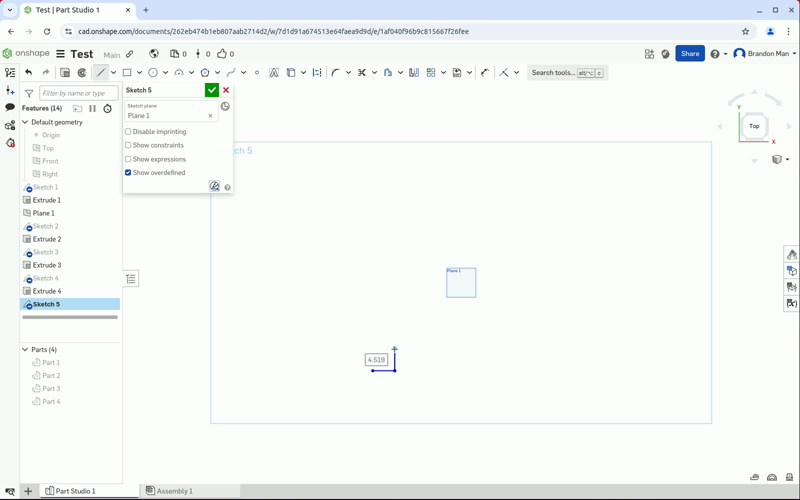
key_down(shift)
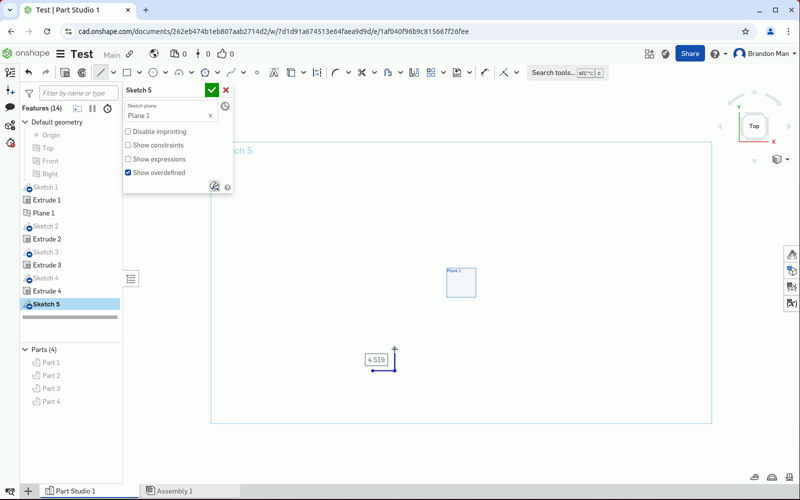
mouse_move(424, 348)
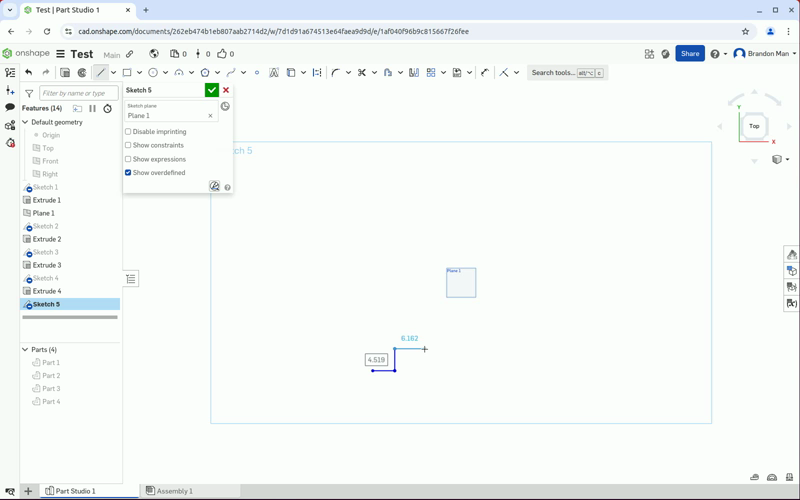
mouse_move(372, 348)
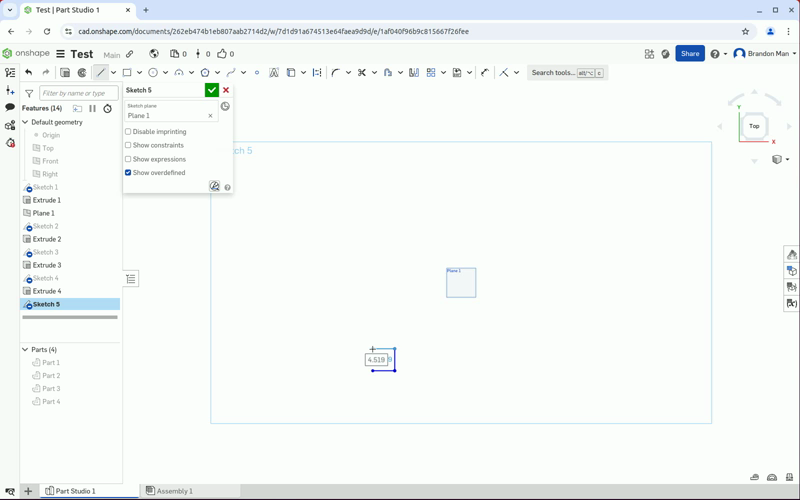
click(372, 348)
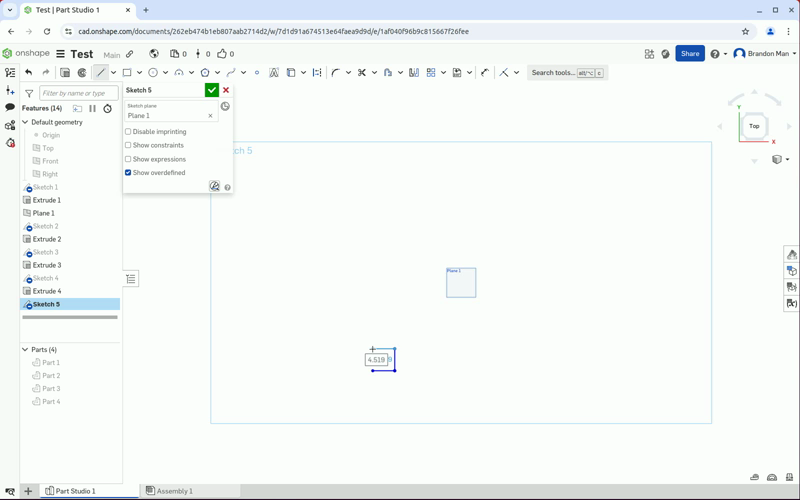
key_up(shift)
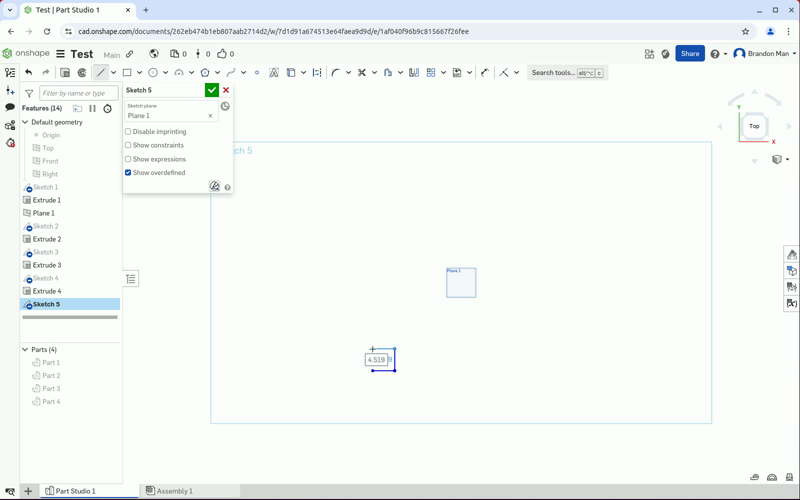
mouse_move(402, 348)
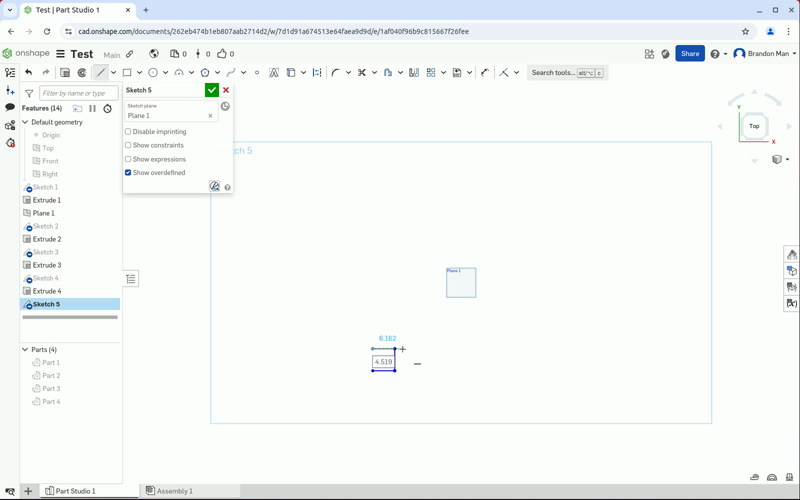
key_down(shift)
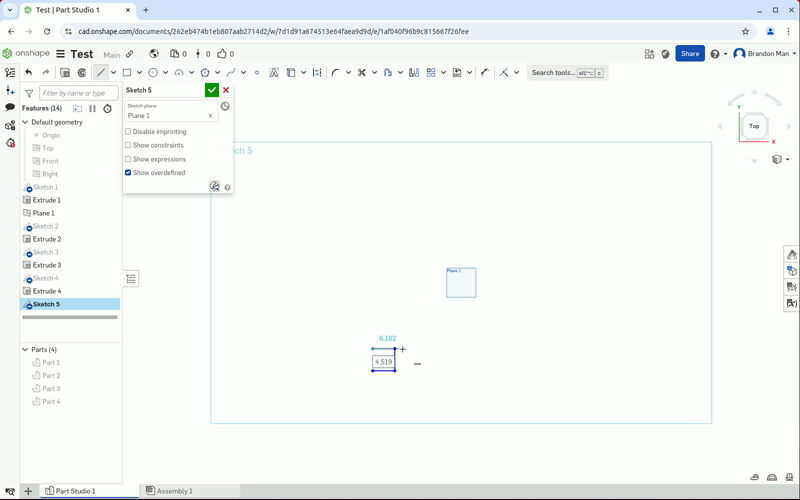
mouse_move(372, 370)
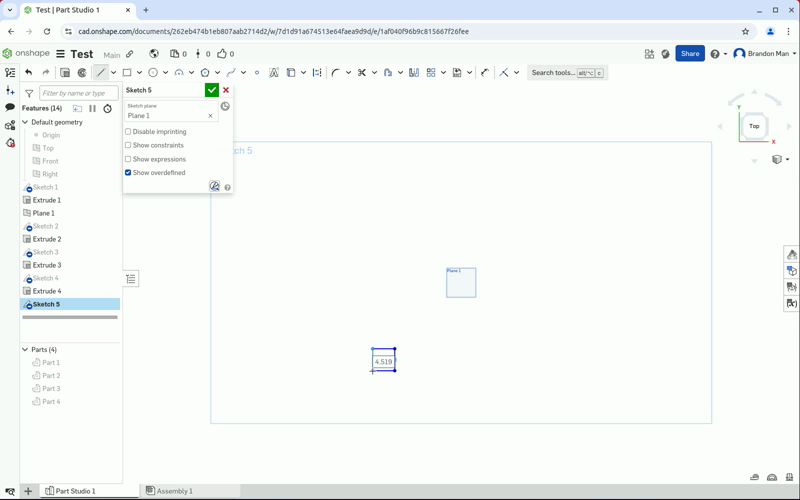
key_up(shift)
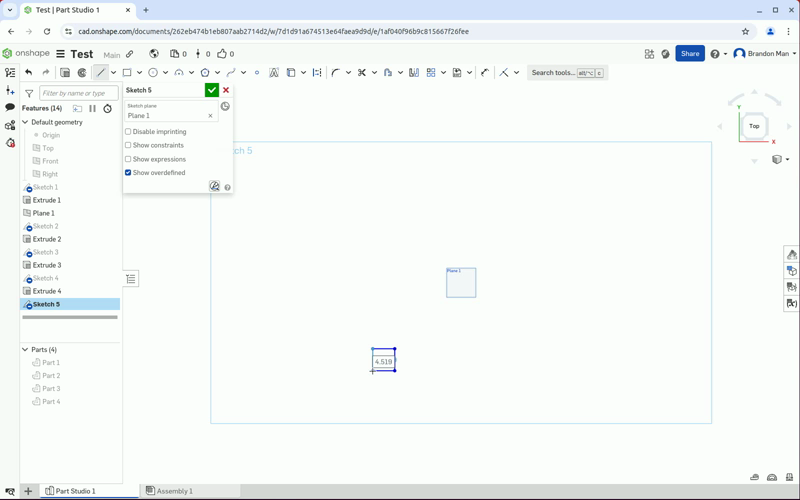
click(372, 370)
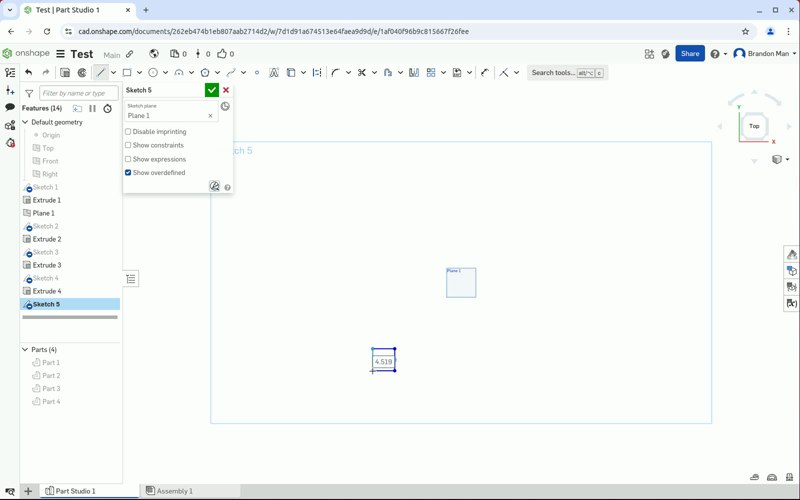
key(esc)
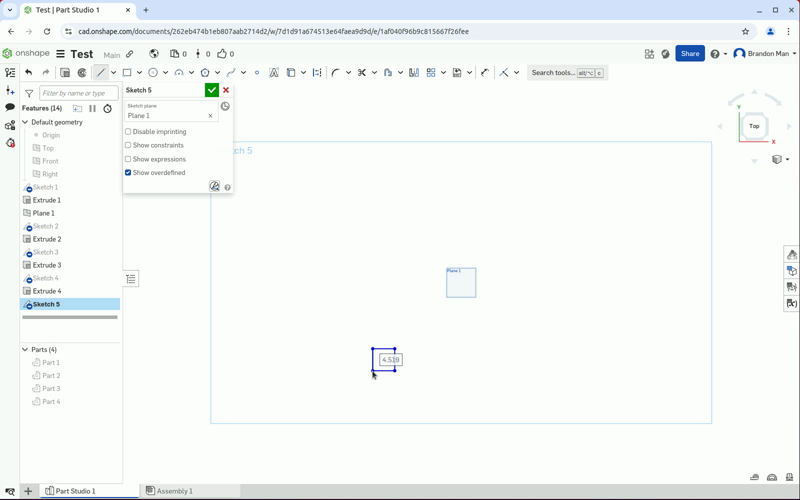
mouse_move(378, 360)
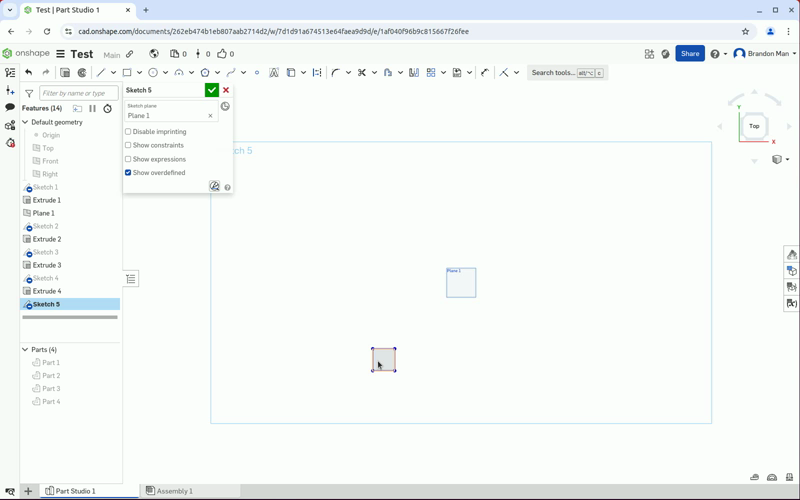
scroll(6)
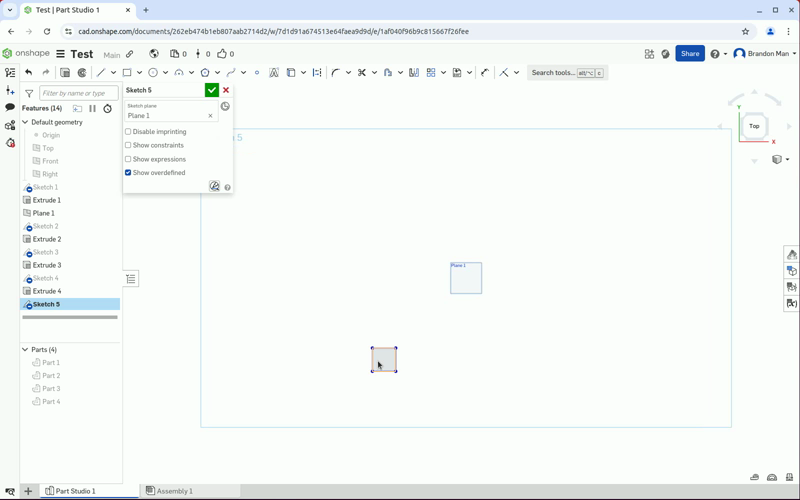
scroll(6)
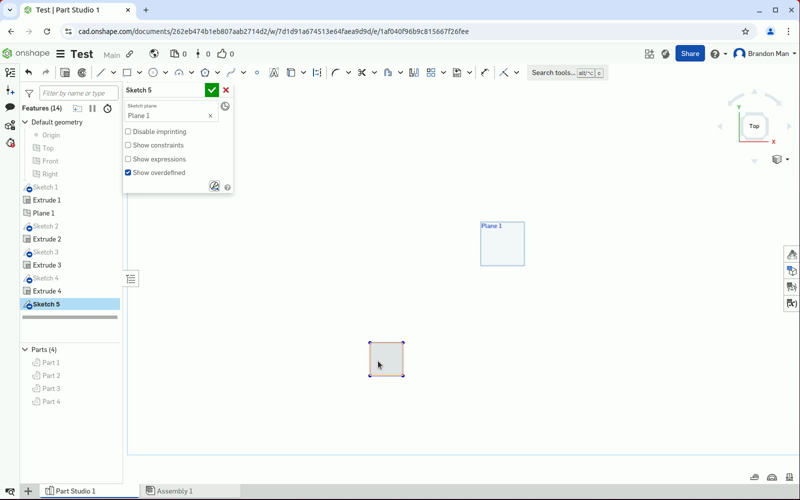
scroll(6)
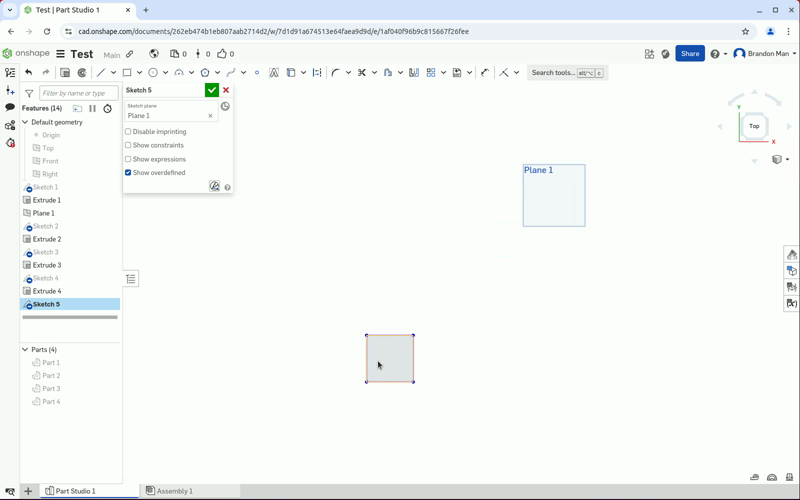
scroll(6)
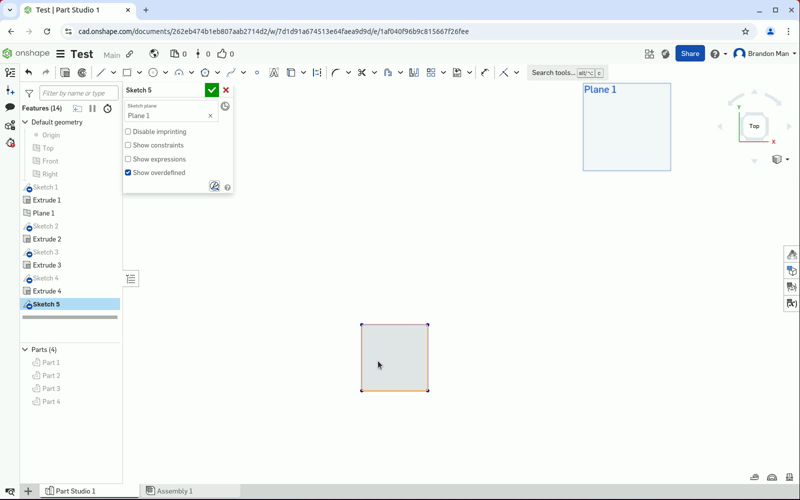
scroll(6)
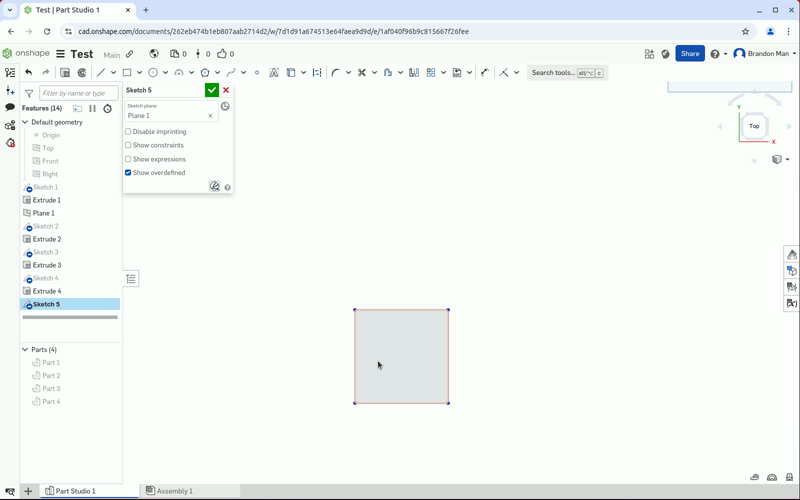
scroll(6)
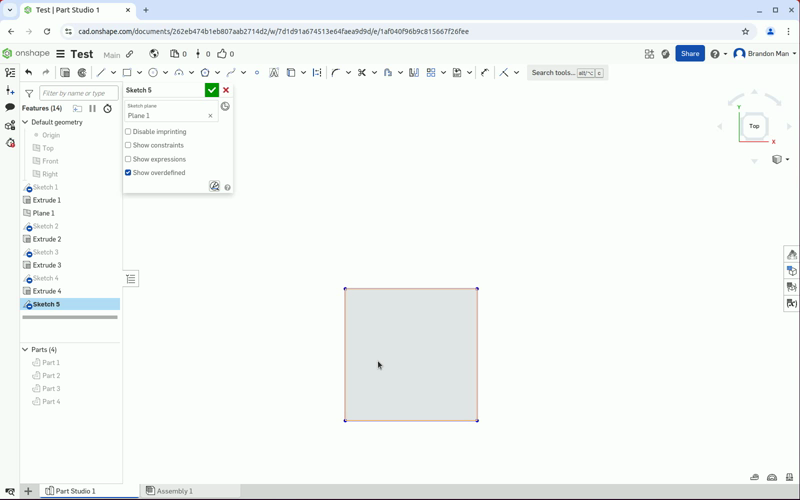
scroll(6)
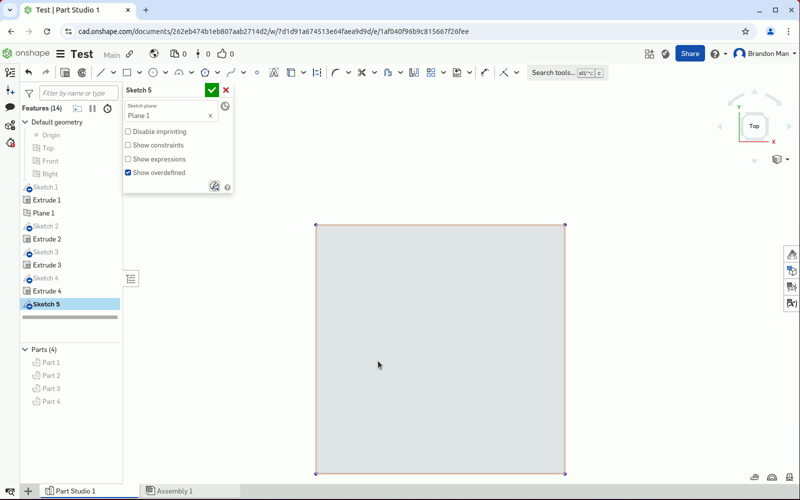
click(378, 360)
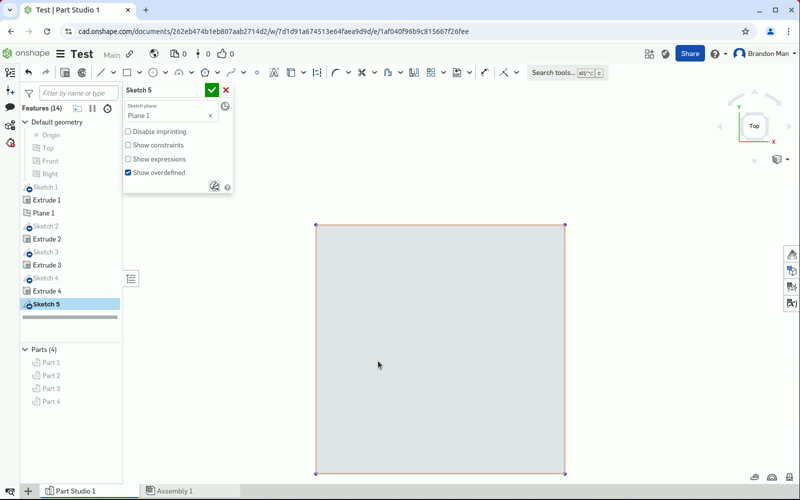
scroll(-6)
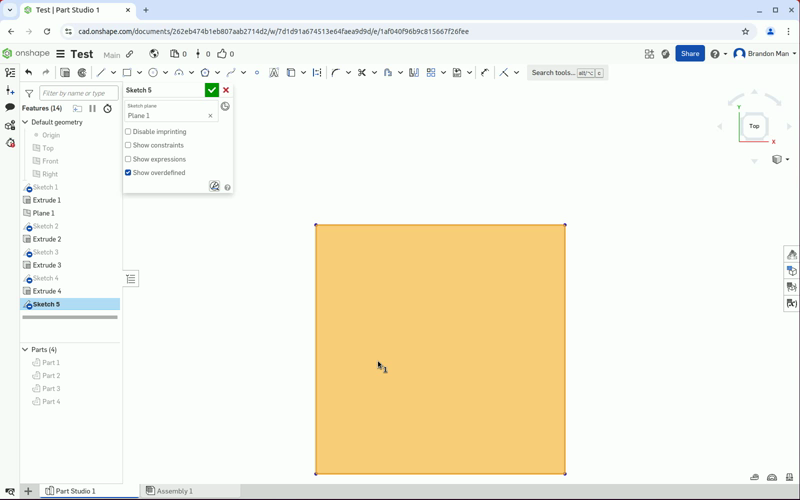
scroll(-6)
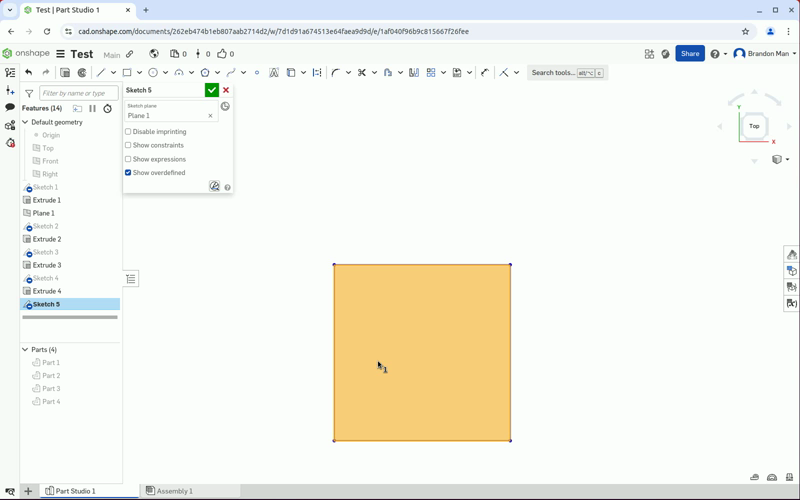
scroll(-6)
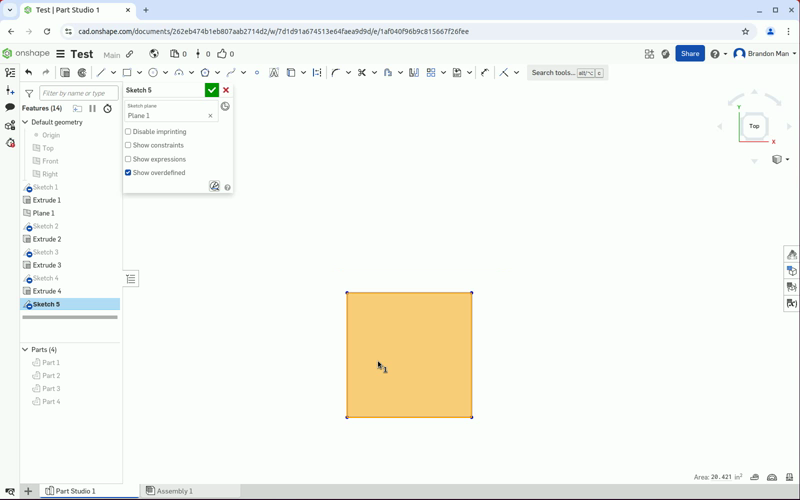
scroll(-6)
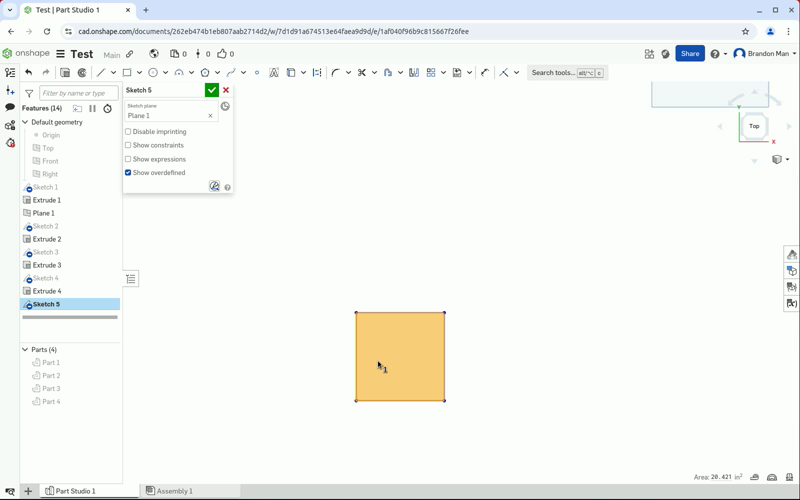
scroll(-6)
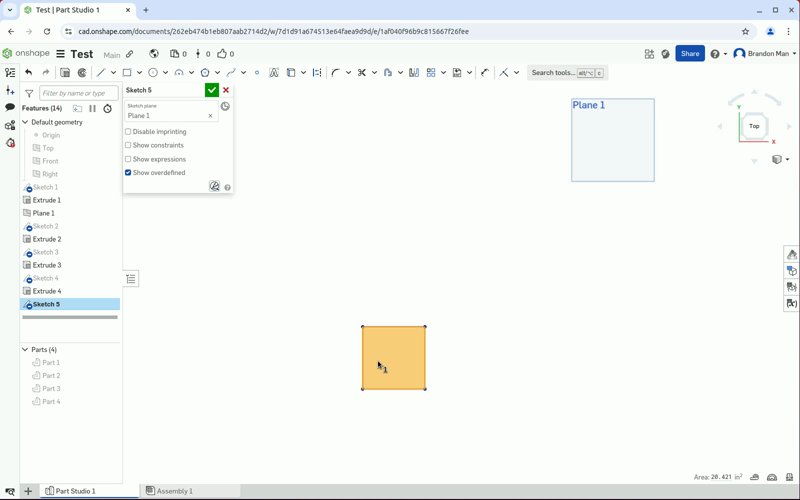
scroll(-6)
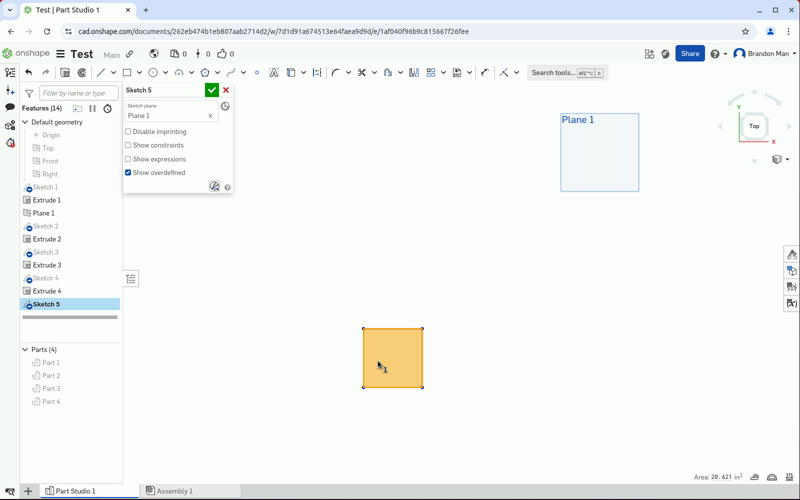
scroll(-6)
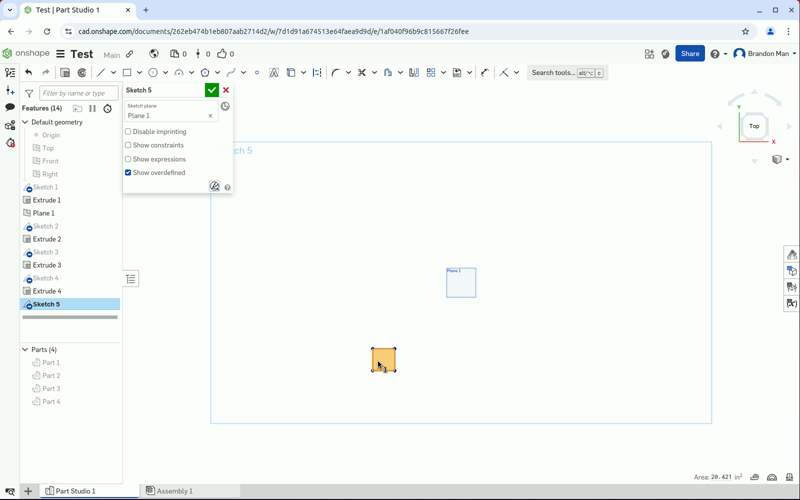
mouse_move(73, 352)
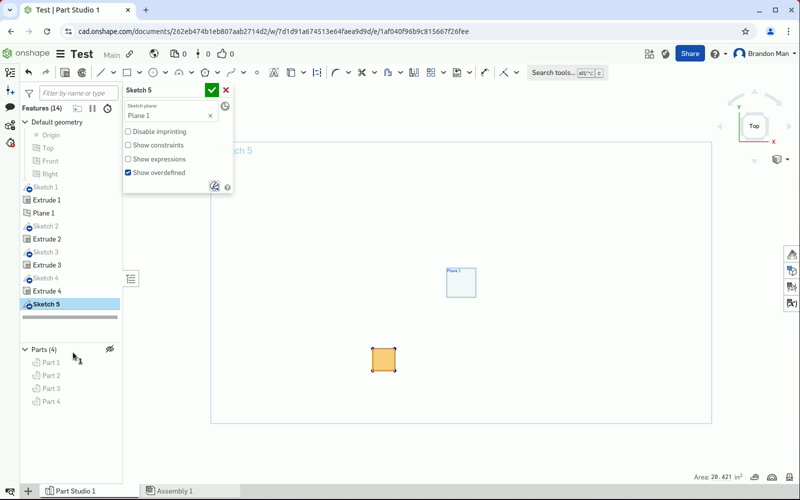
key(shift+y)
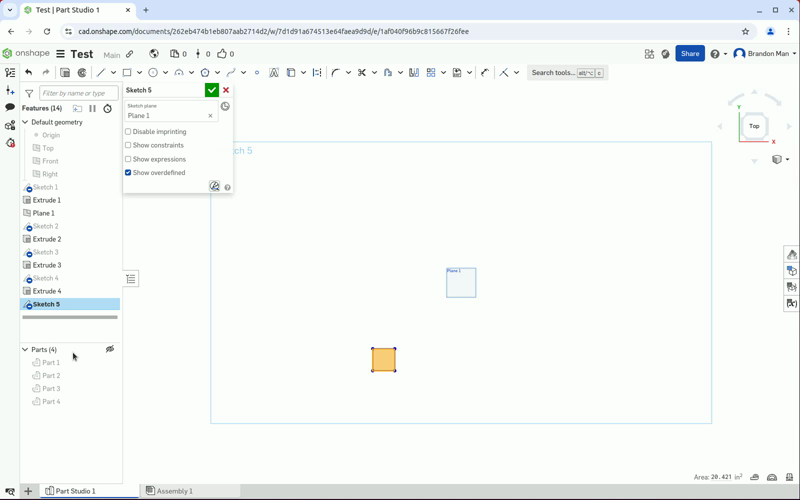
key(shift+e)
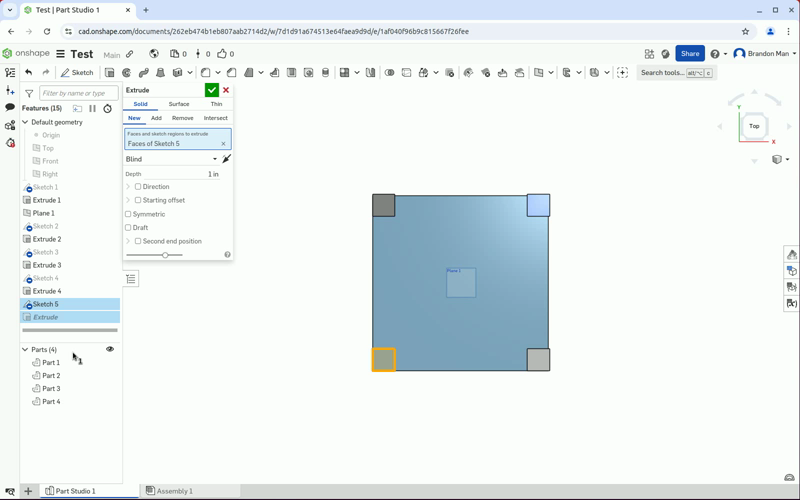
mouse_move(143, 106)
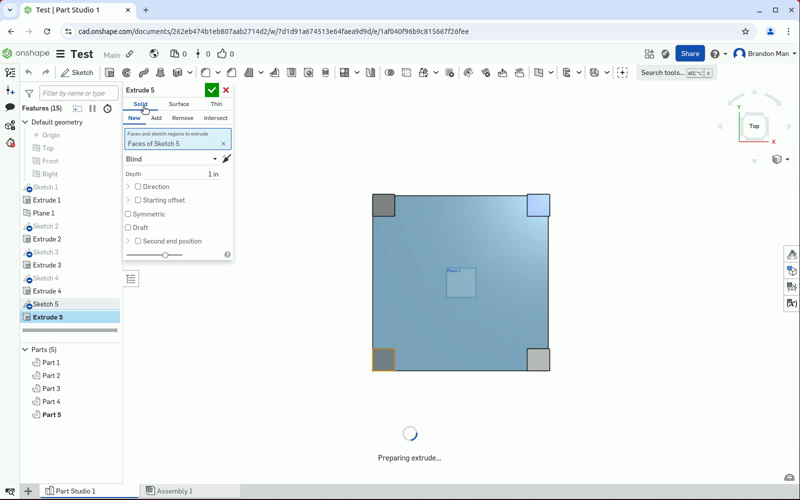
click(143, 106)
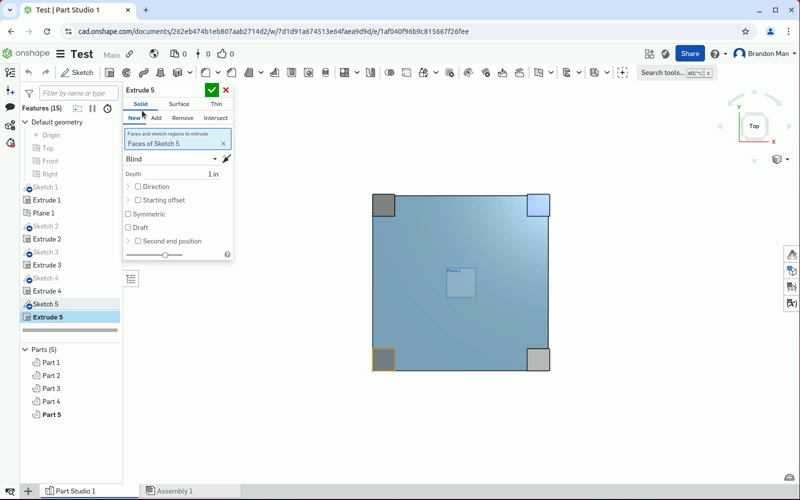
mouse_move(137, 120)
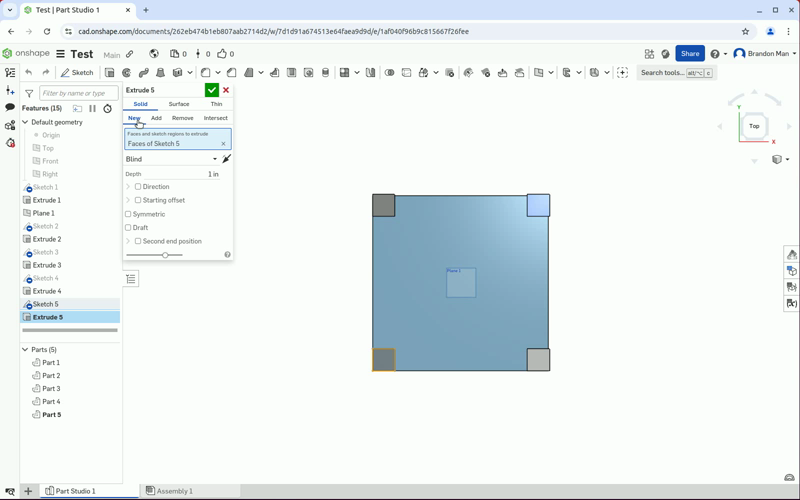
click(137, 120)
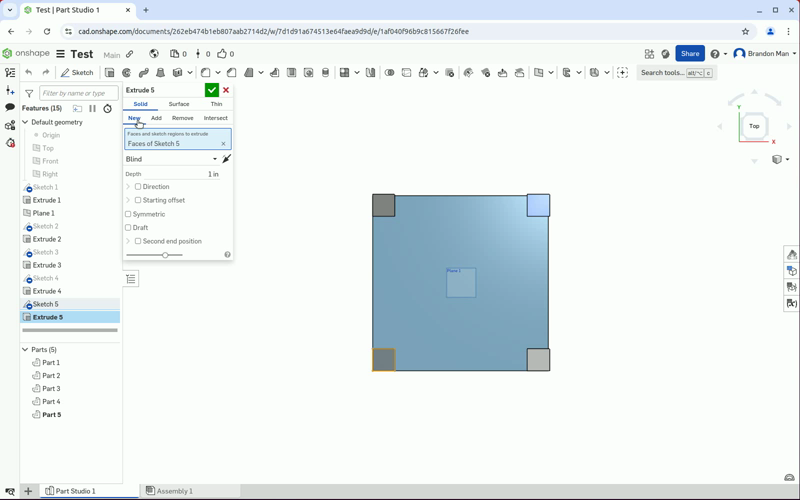
key(tab, 4)
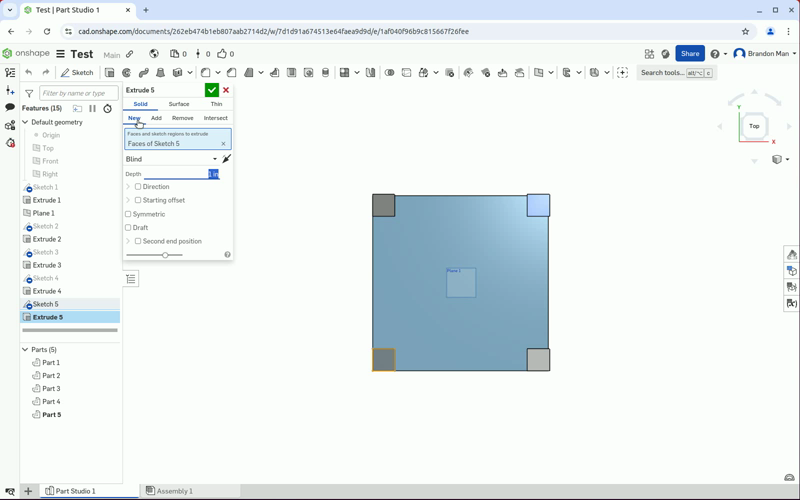
text(21.664)
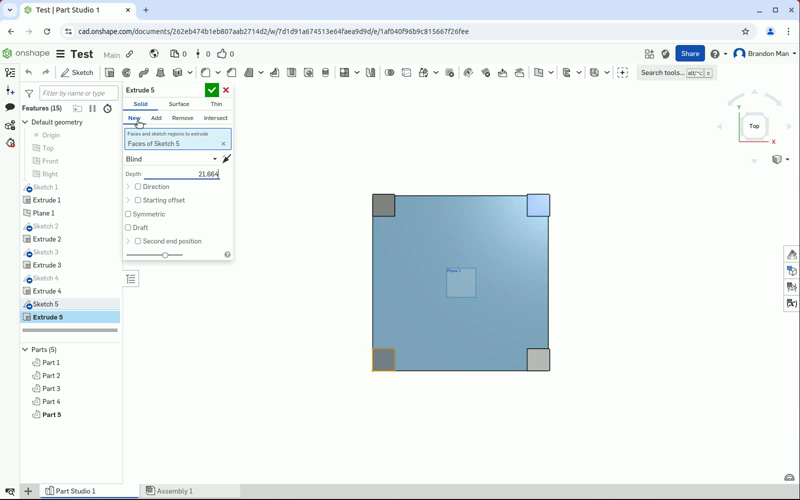
key(enter)
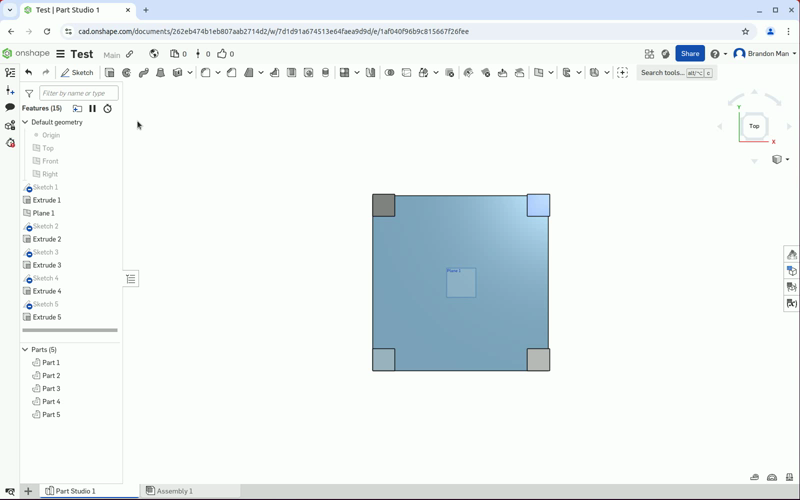
key(shift+h)
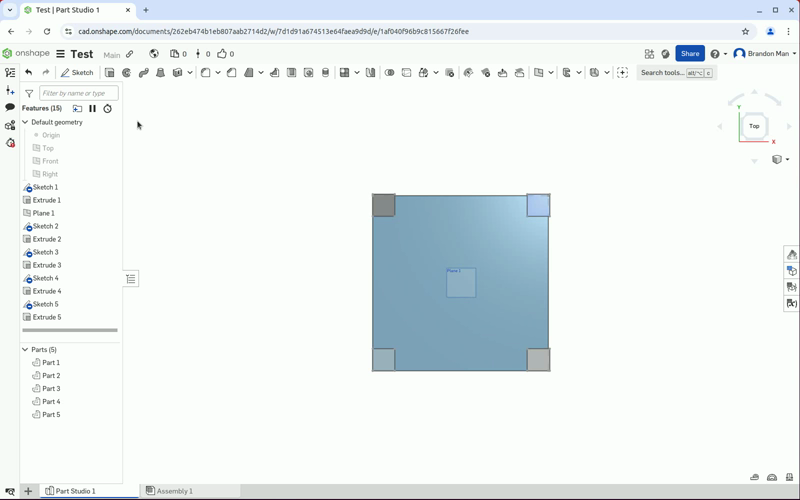
key(shift+h)
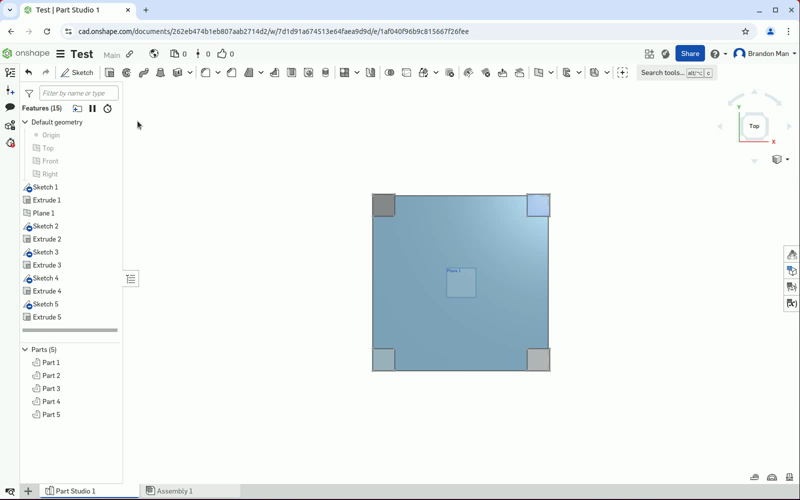
key(shift+7)
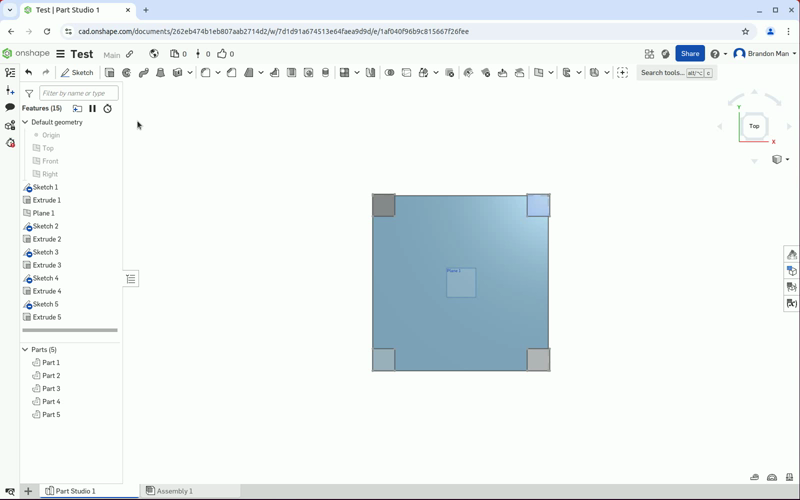
key(up, 3)
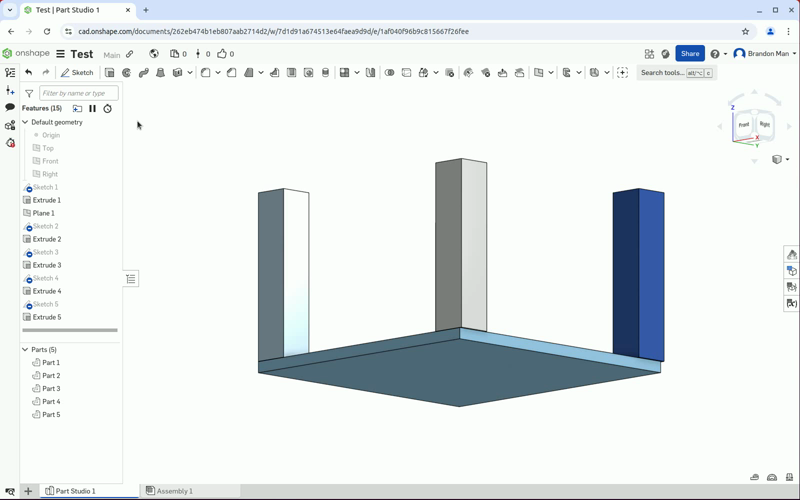
key(left, 3)
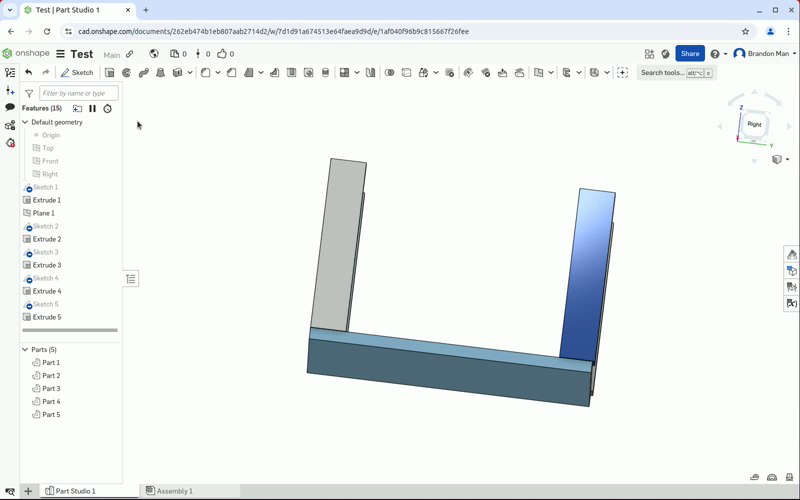
key(right, 3)
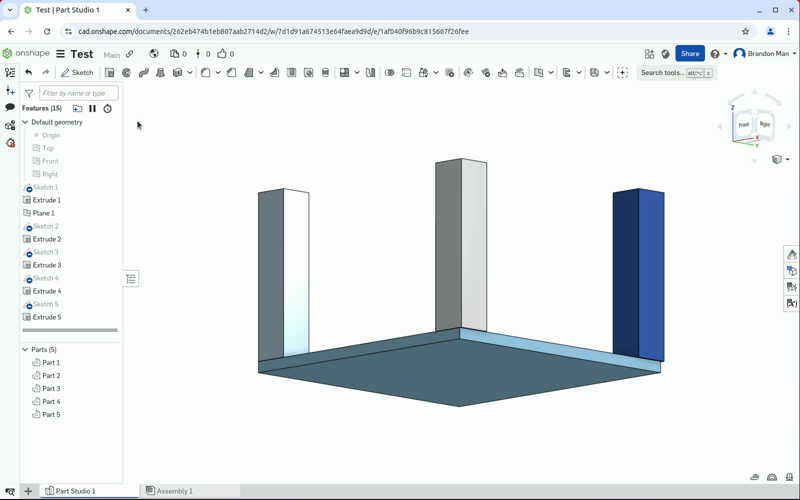
key(down, 3)
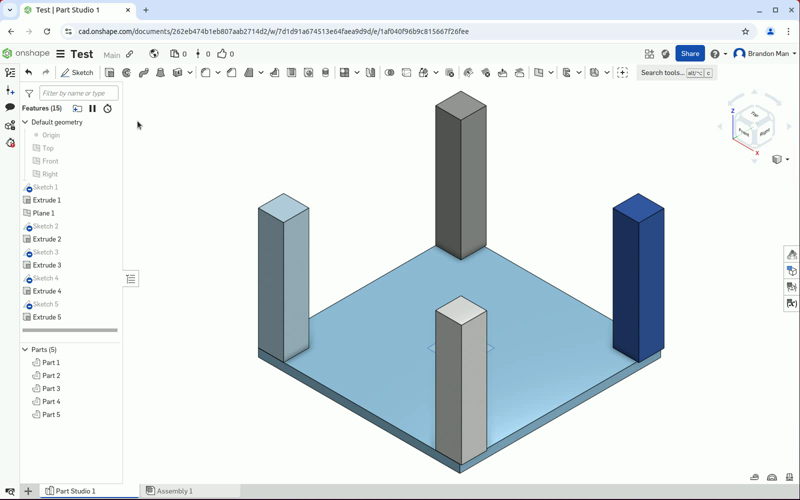
mouse_move(73, 189)
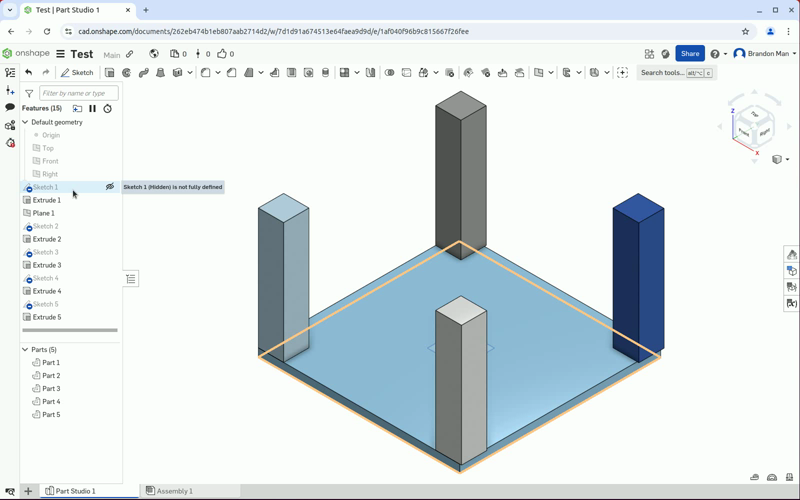
click(73, 189)